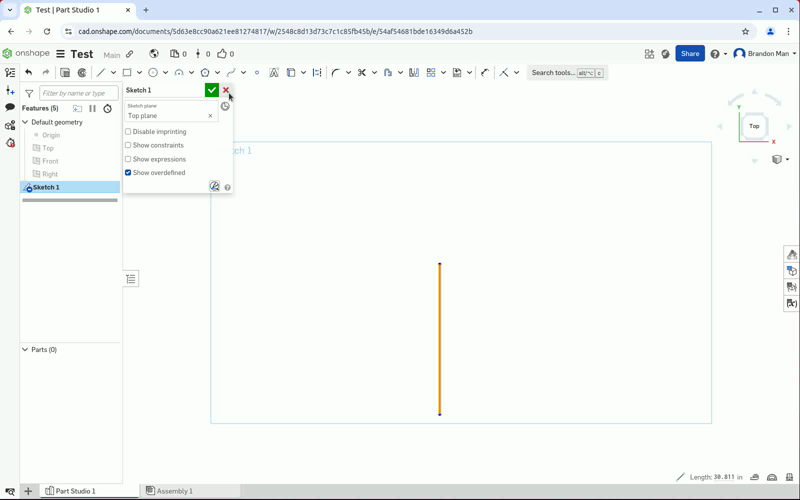
key(shift+h)
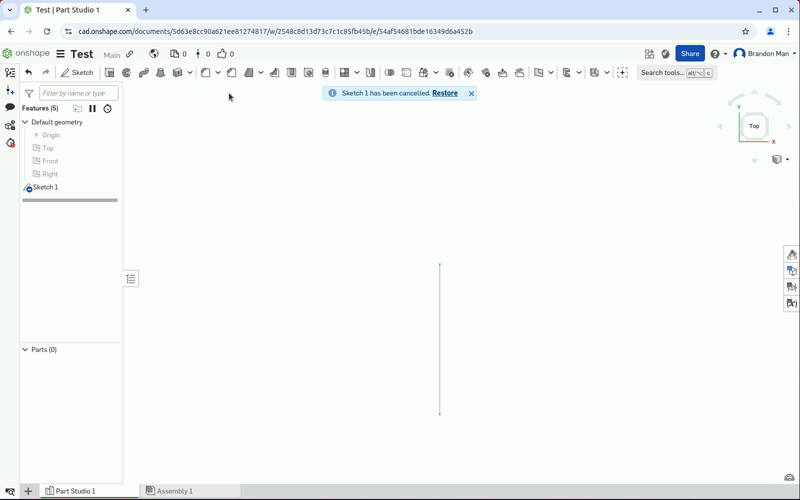
key(shift+s)
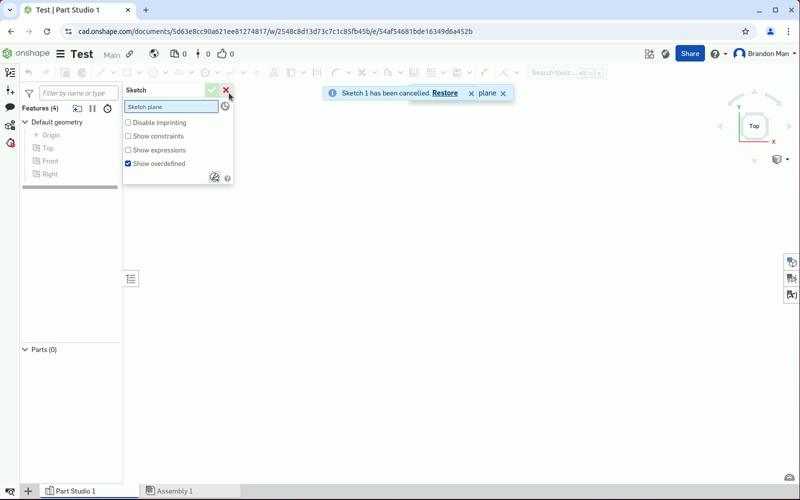
mouse_move(73, 150)
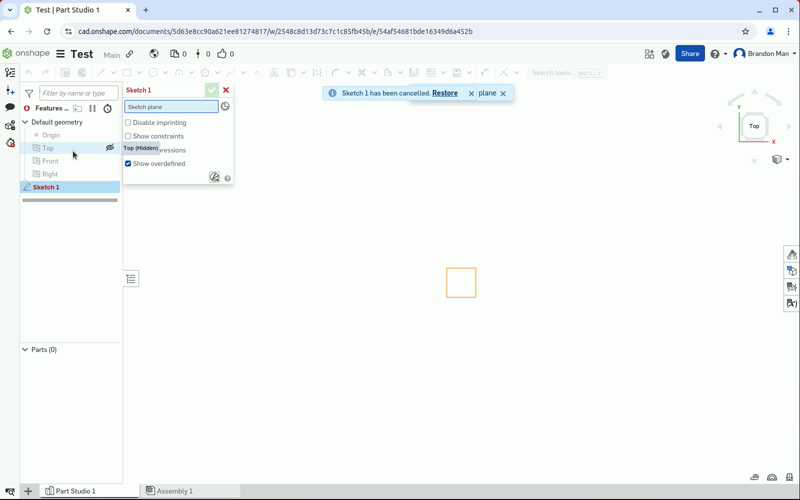
click(73, 150)
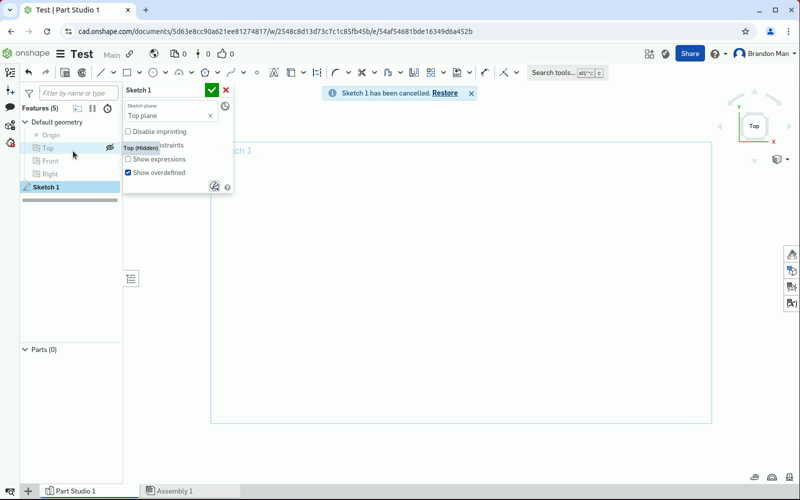
mouse_move(73, 352)
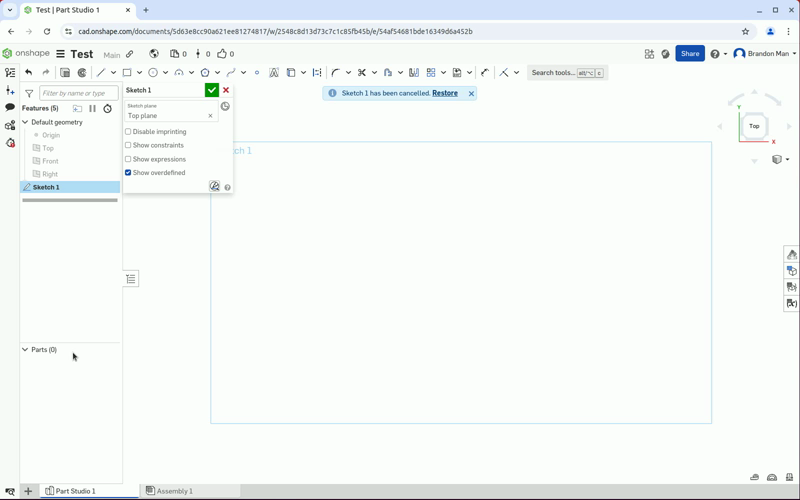
key(y)
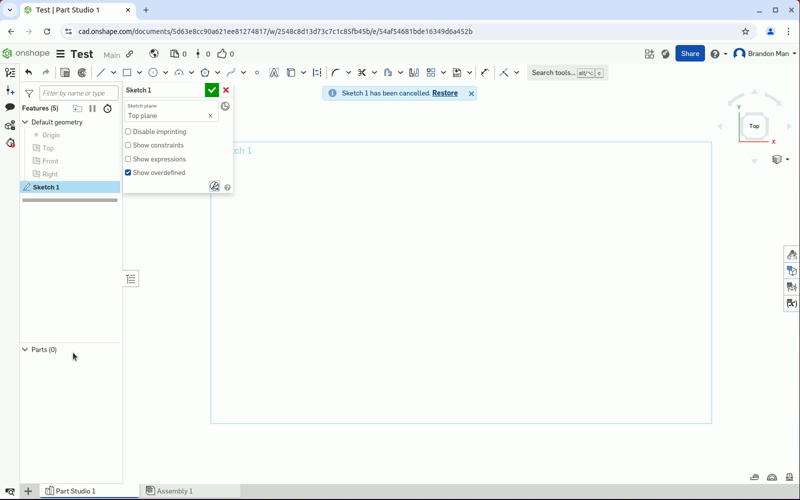
key(l)
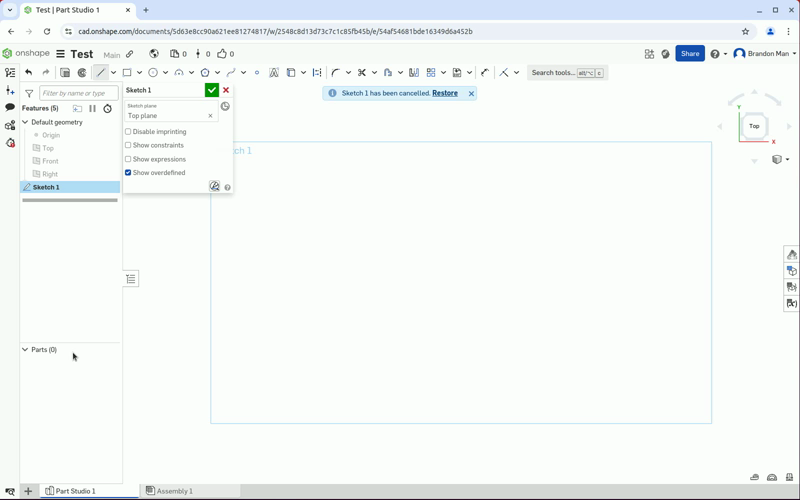
key_down(shift)
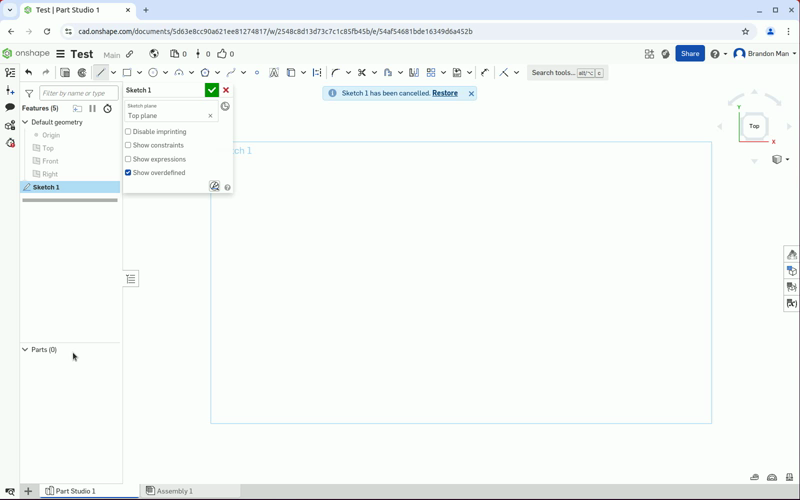
mouse_move(382, 253)
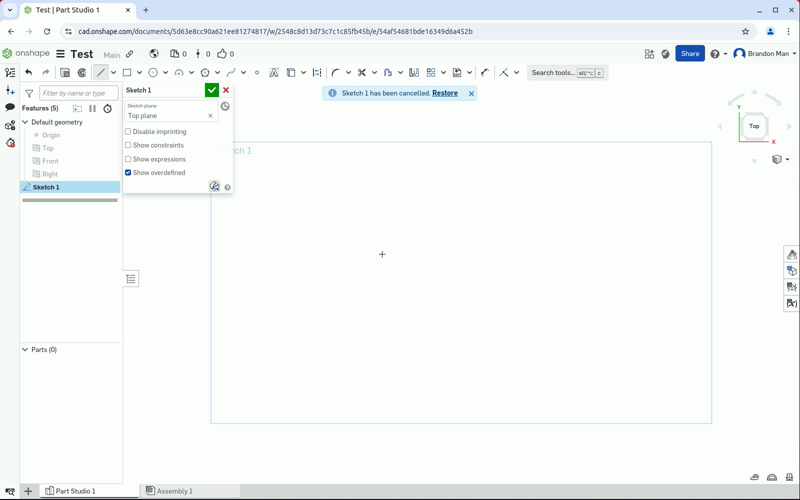
click(382, 253)
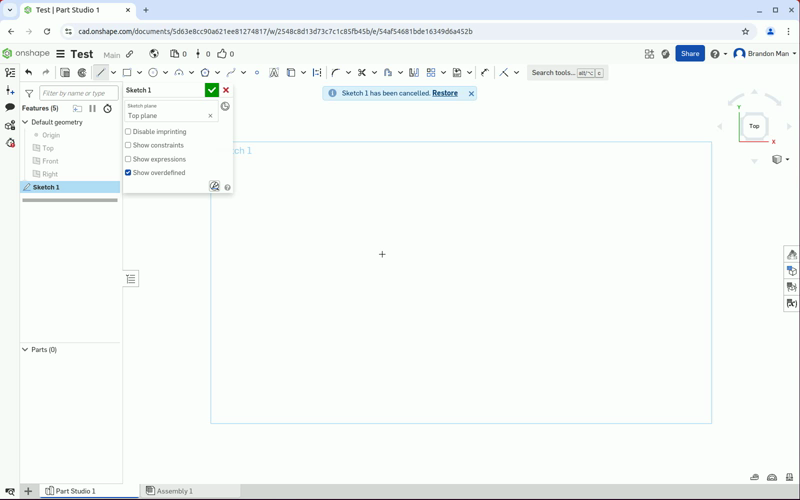
key_up(shift)
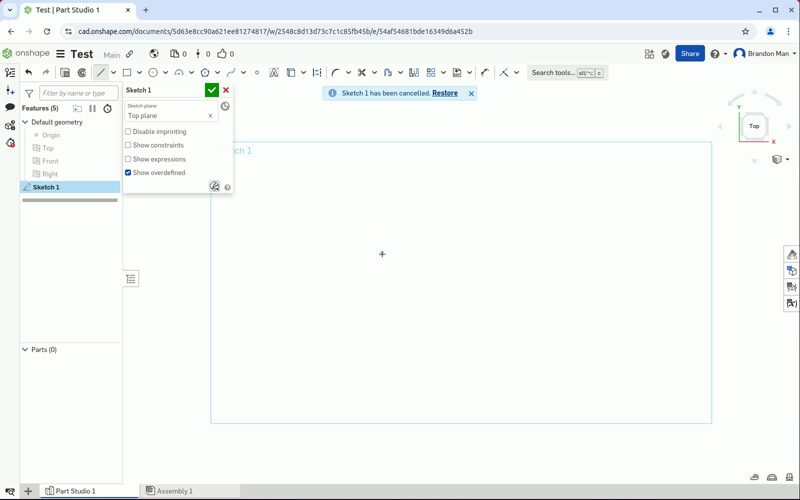
key_down(shift)
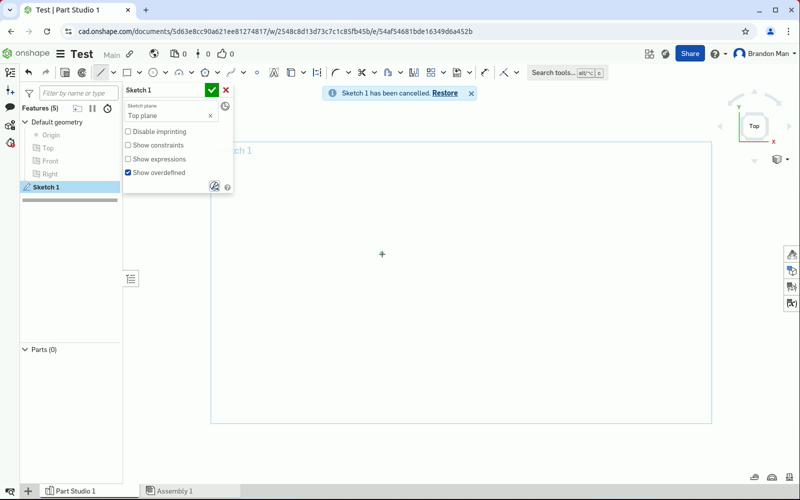
mouse_move(537, 253)
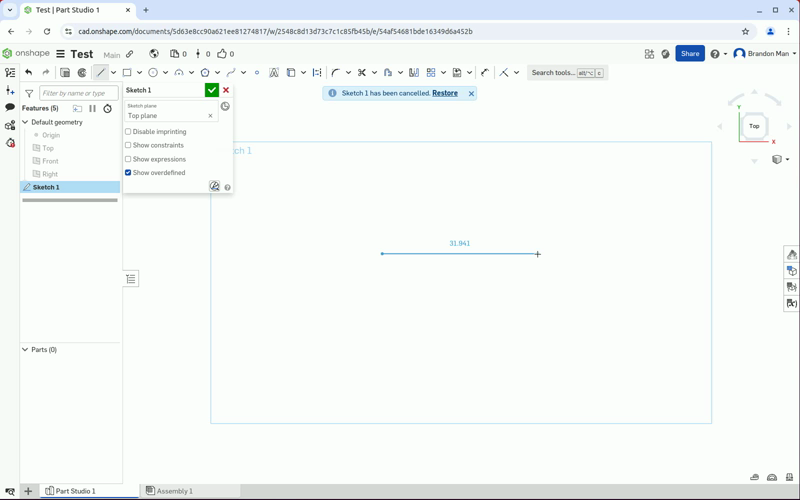
click(537, 253)
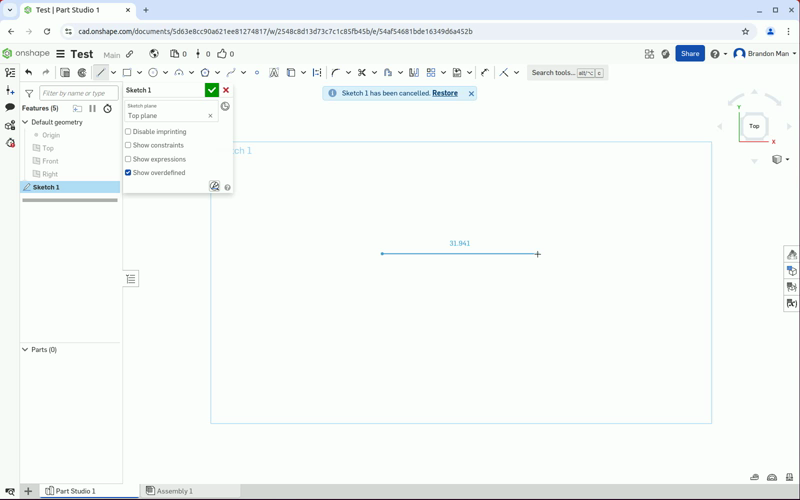
key_up(shift)
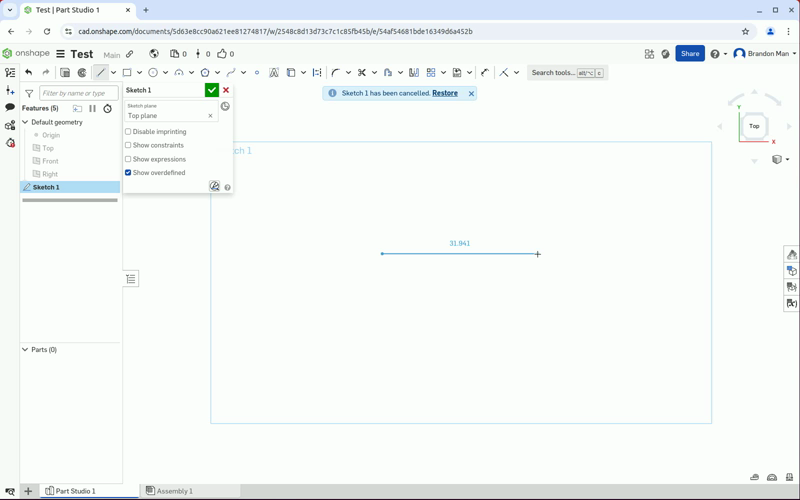
key_down(shift)
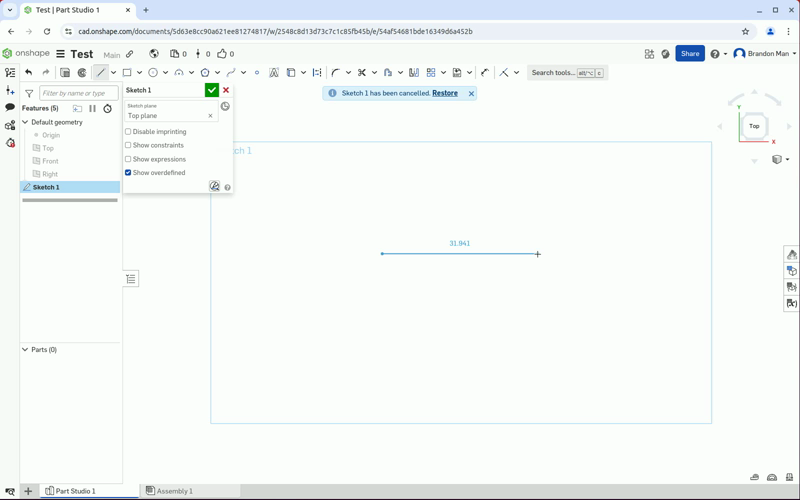
mouse_move(567, 253)
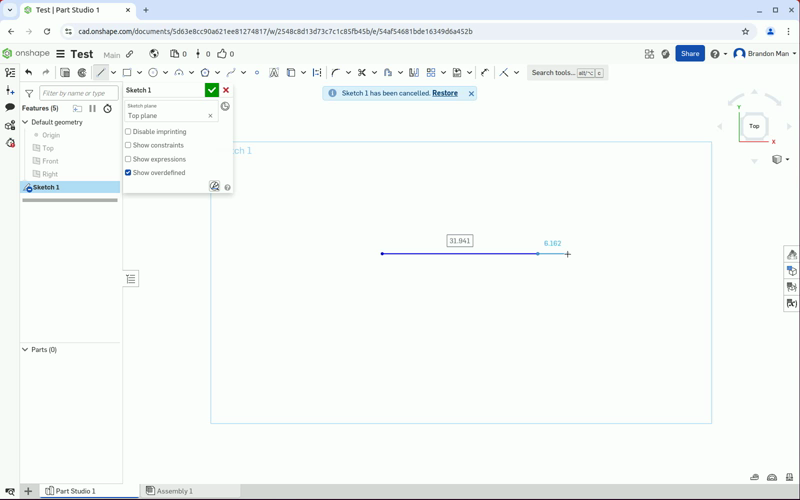
mouse_move(537, 227)
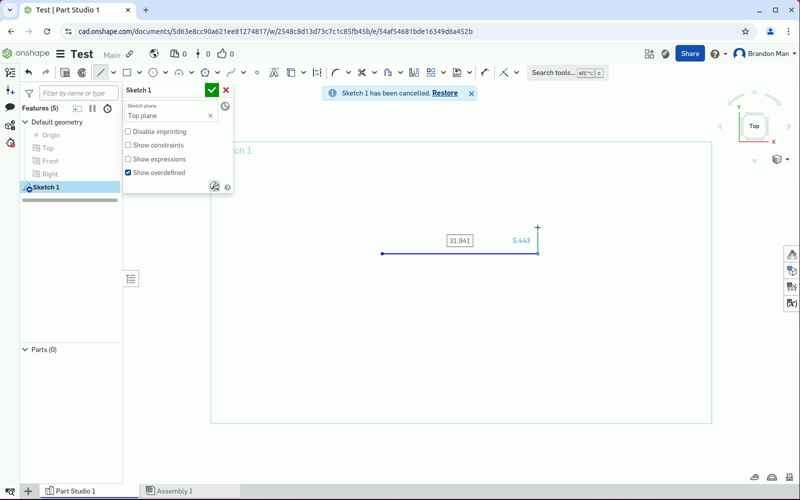
click(537, 227)
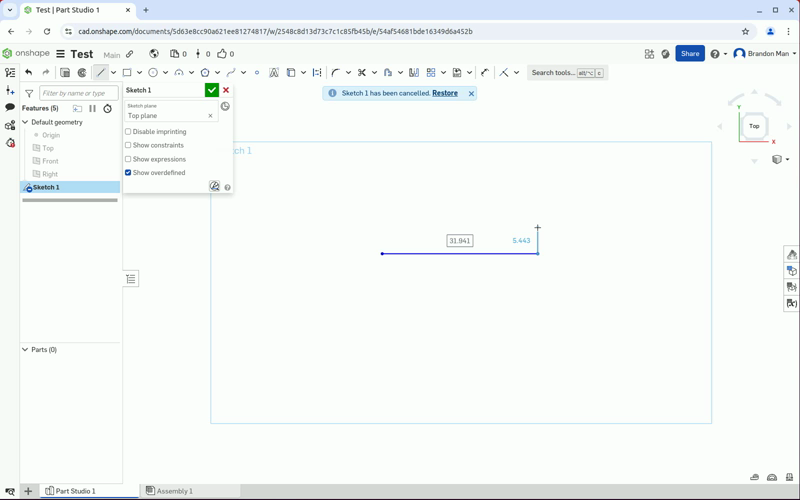
key_up(shift)
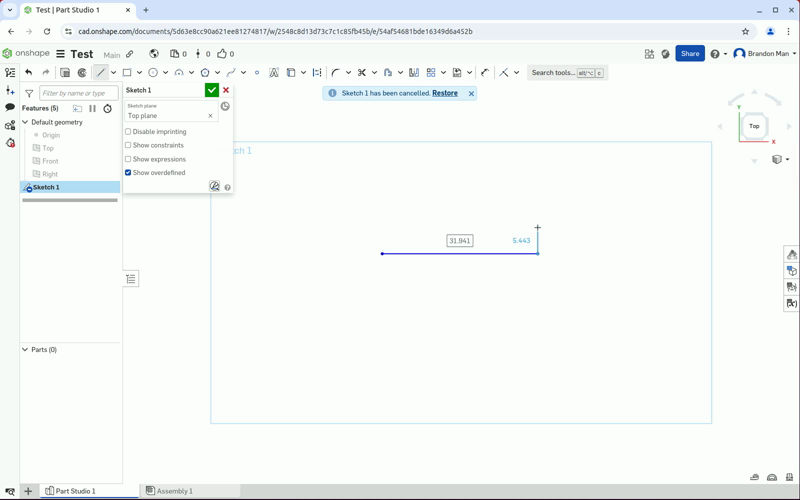
key_down(shift)
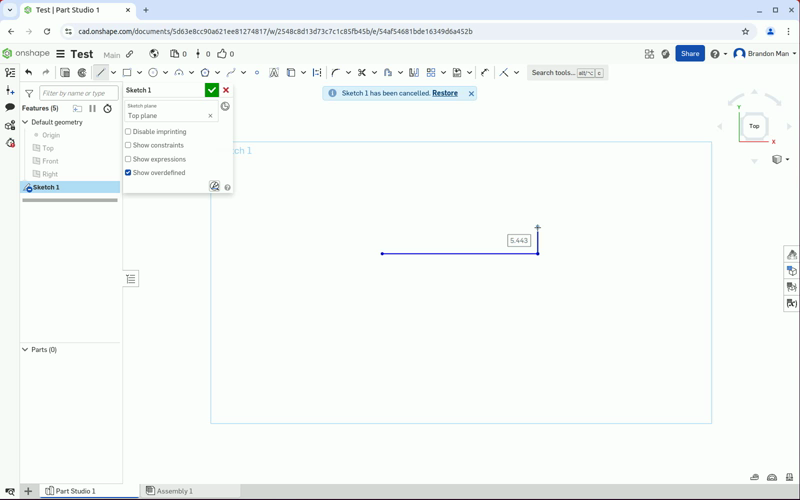
mouse_move(382, 227)
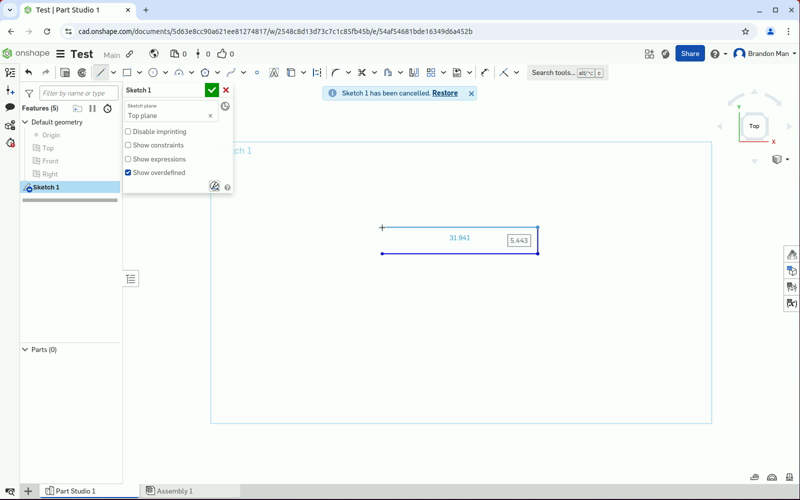
click(382, 227)
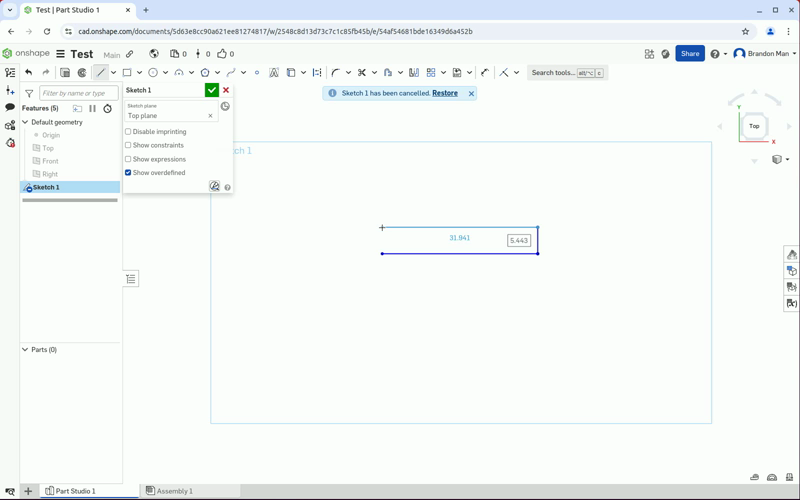
key_up(shift)
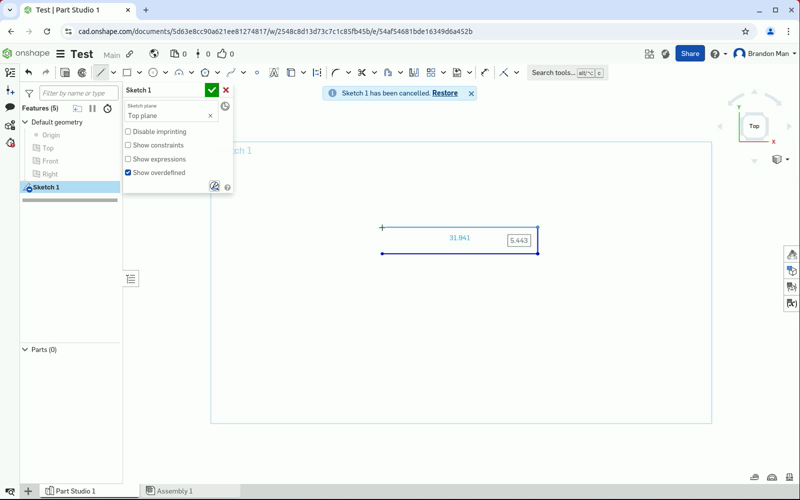
mouse_move(412, 227)
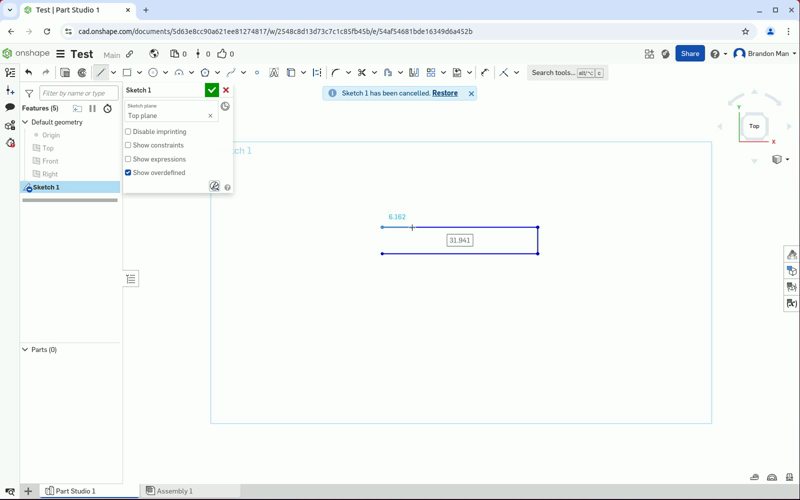
key_down(shift)
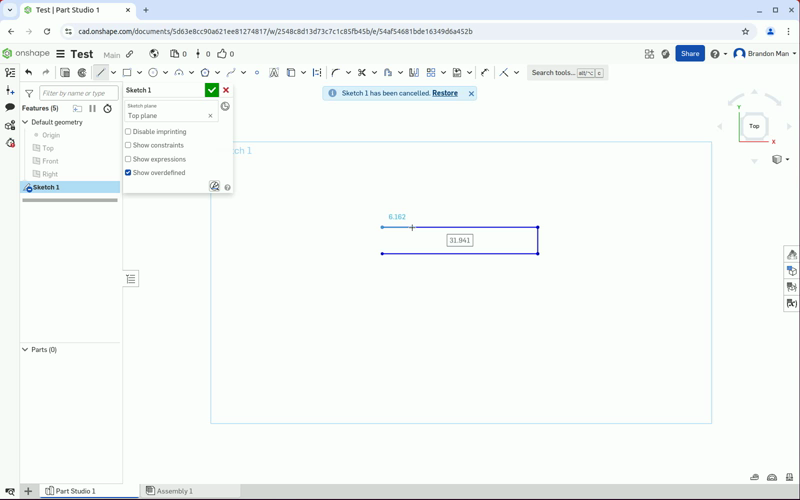
mouse_move(382, 253)
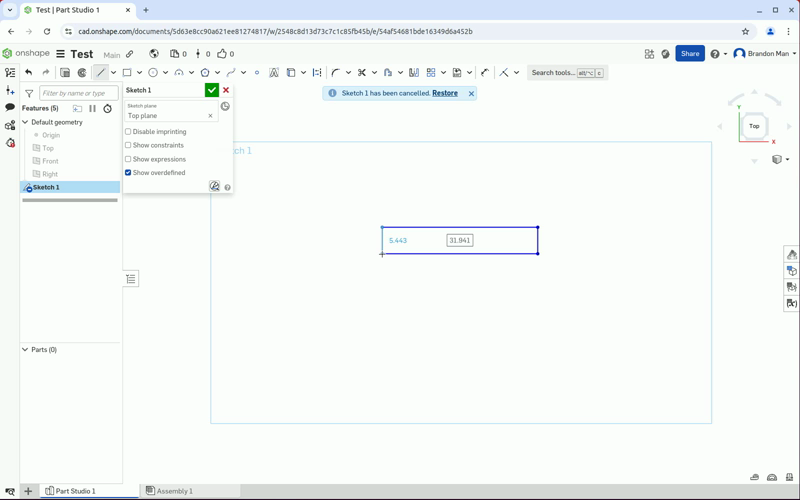
key_up(shift)
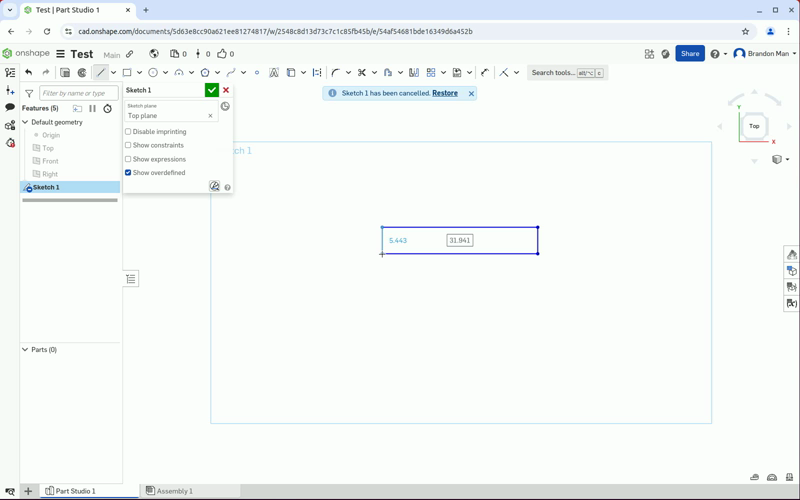
click(382, 253)
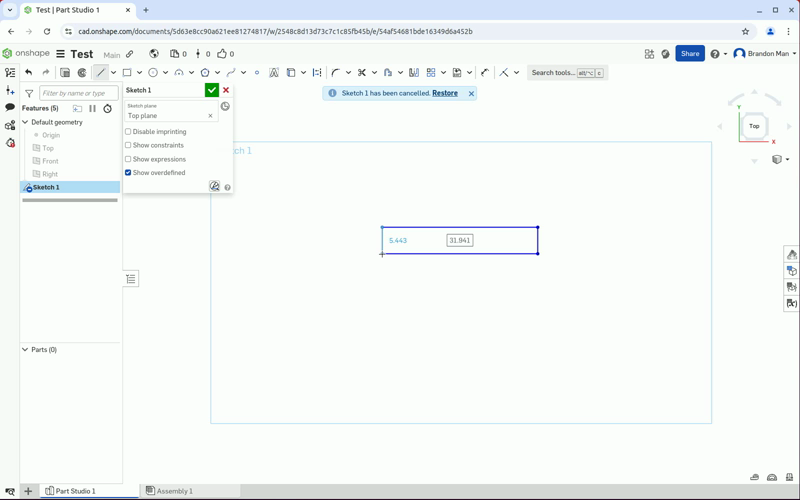
key(esc)
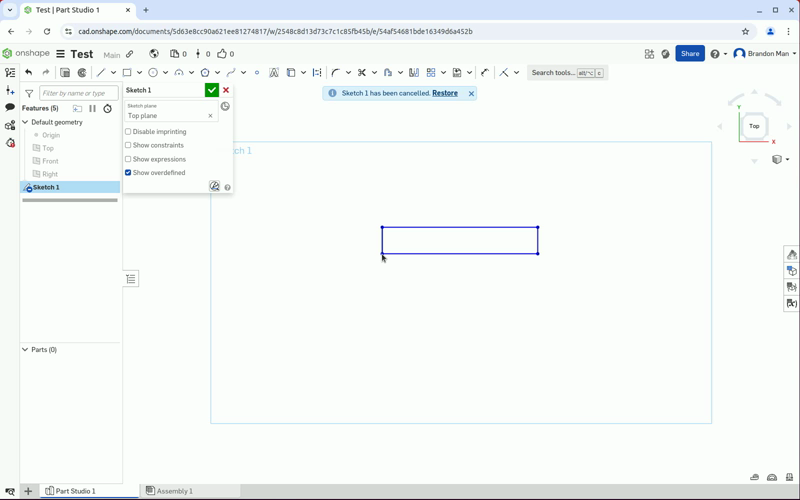
key(c)
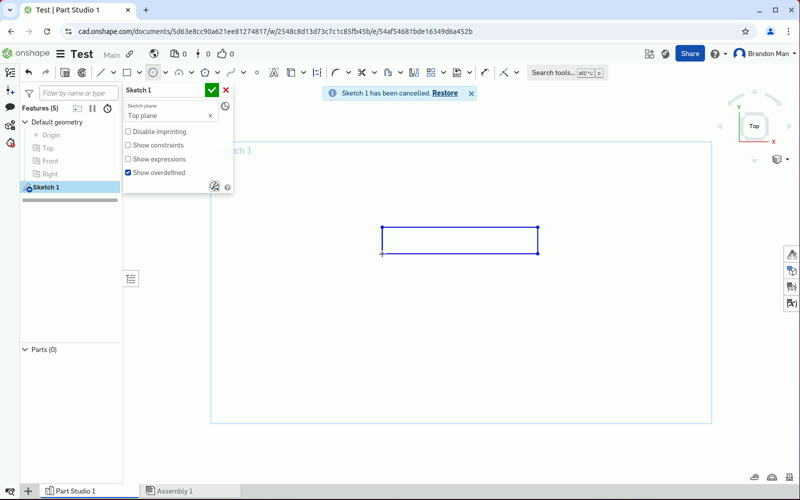
key_down(shift)
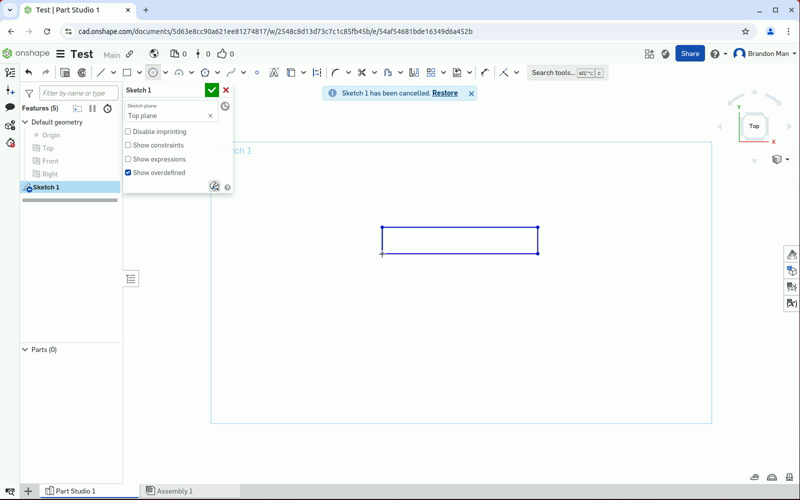
mouse_move(390, 245)
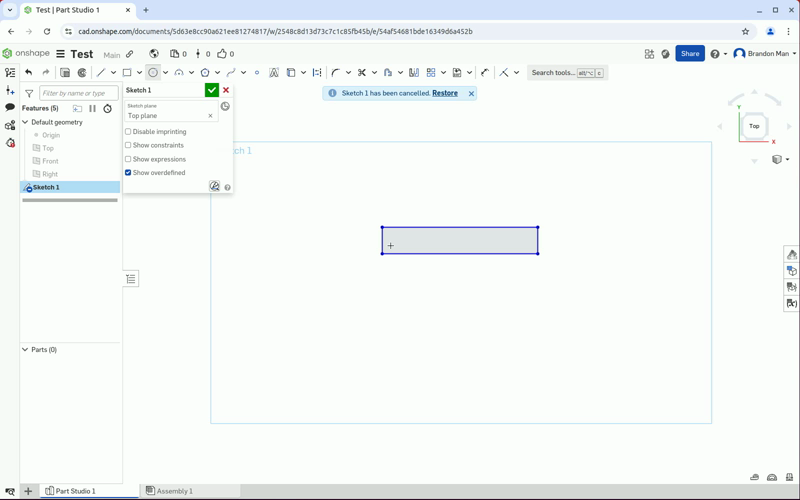
click(390, 245)
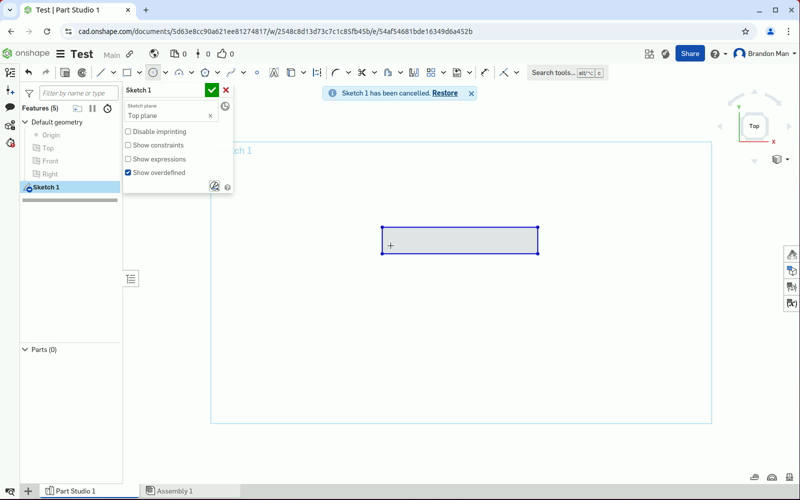
key_up(shift)
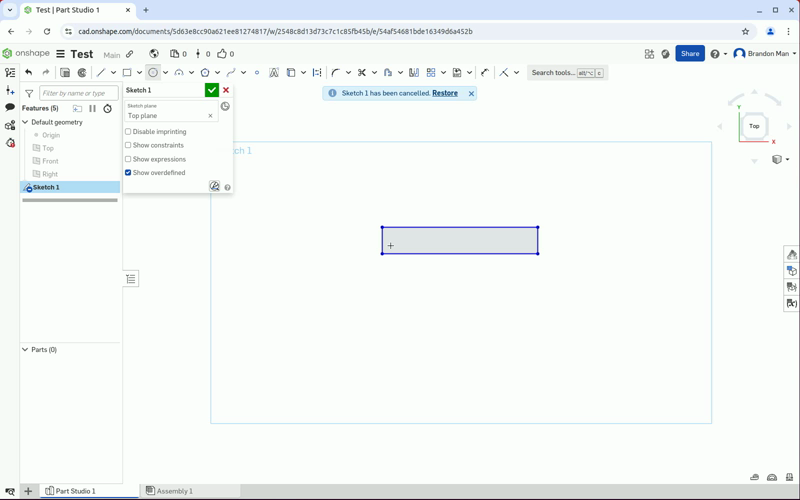
mouse_move(392, 245)
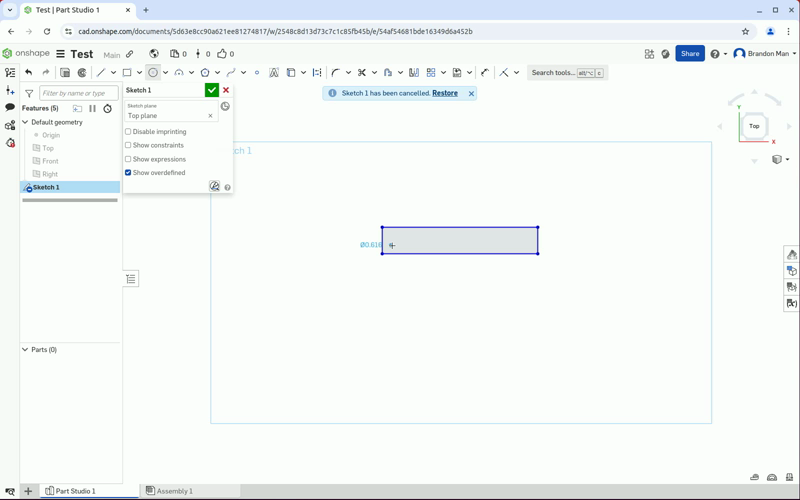
scroll(6)
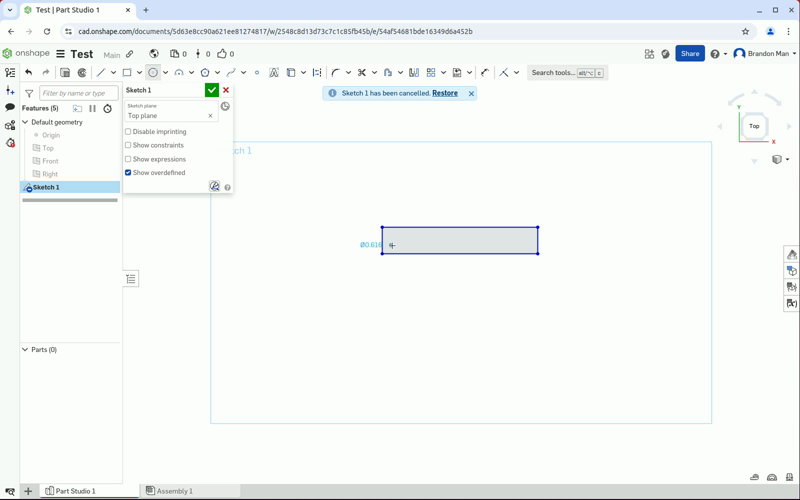
scroll(6)
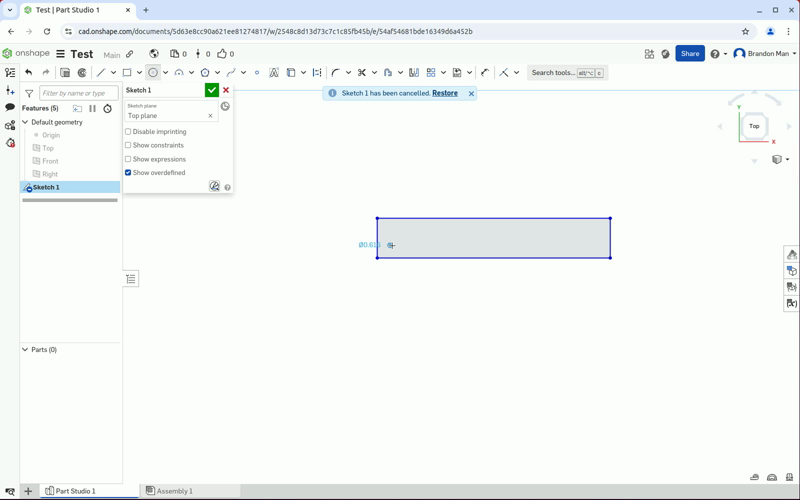
scroll(6)
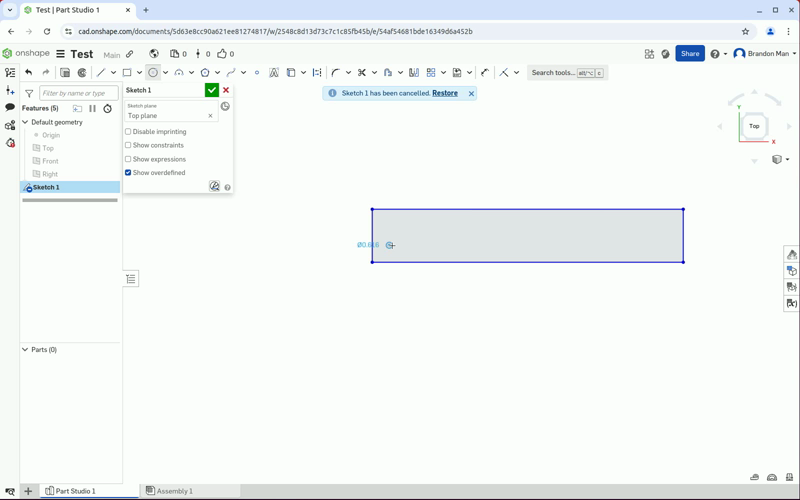
scroll(6)
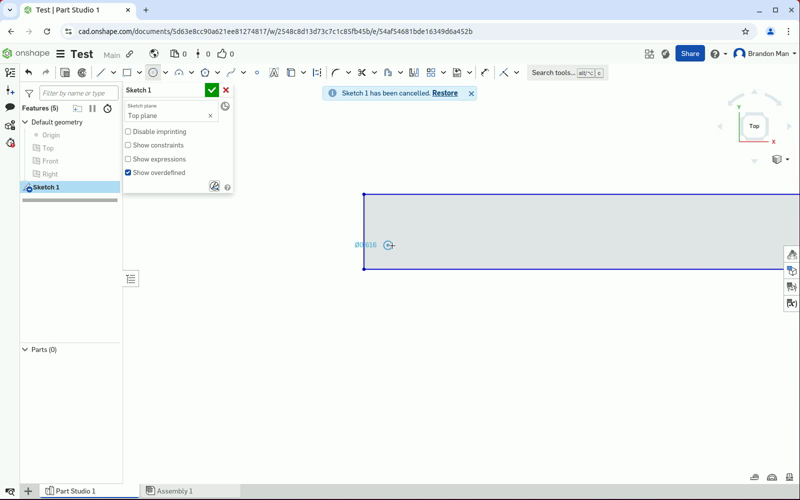
scroll(6)
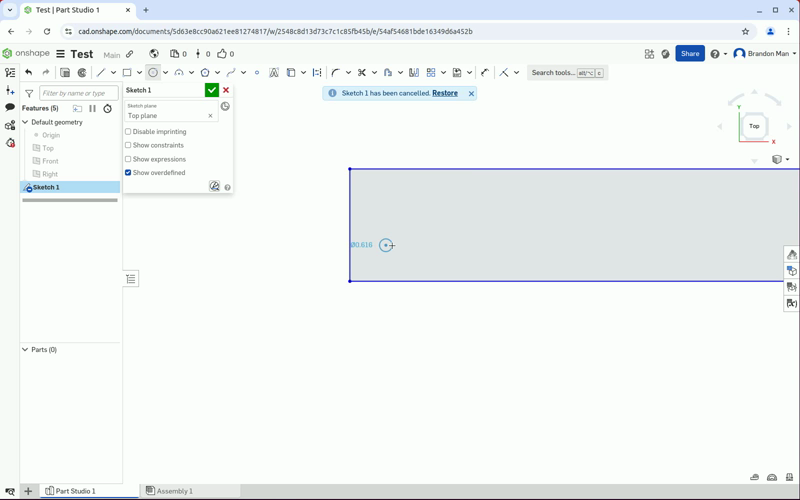
scroll(6)
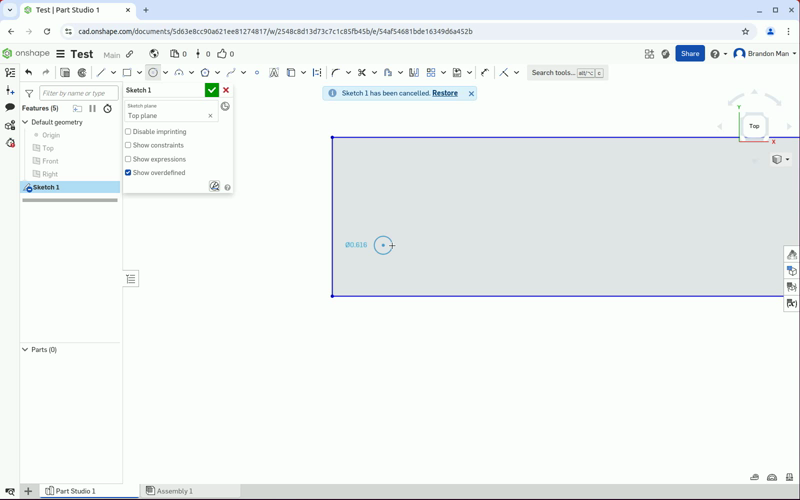
scroll(6)
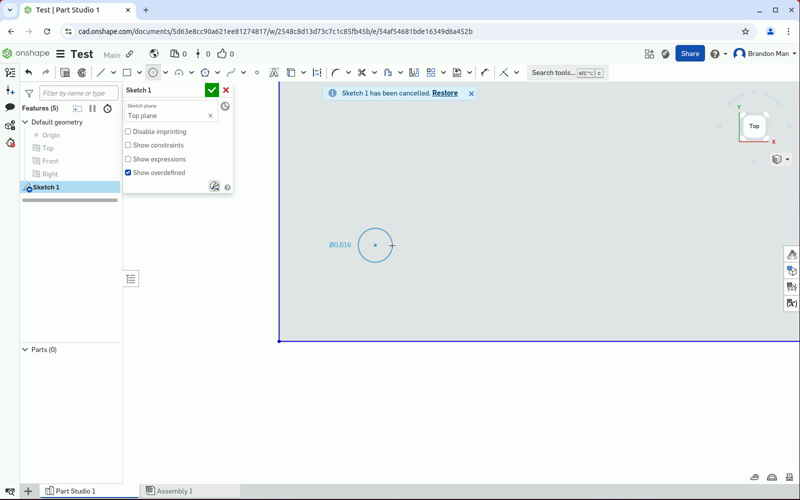
click(392, 245)
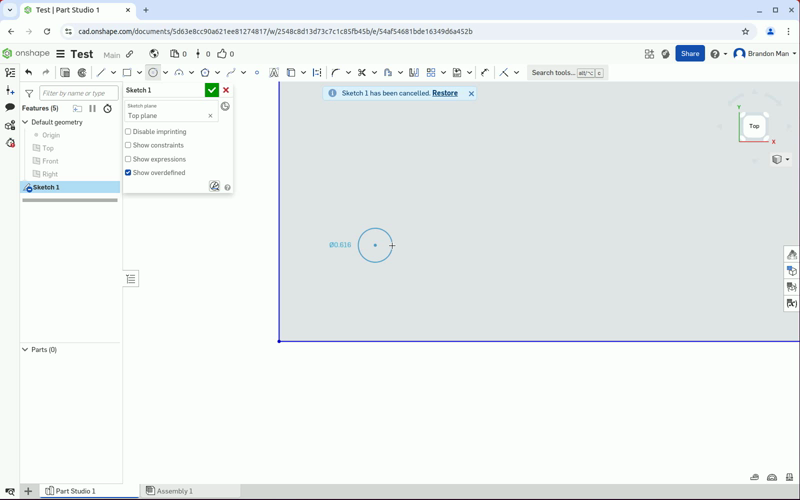
scroll(-6)
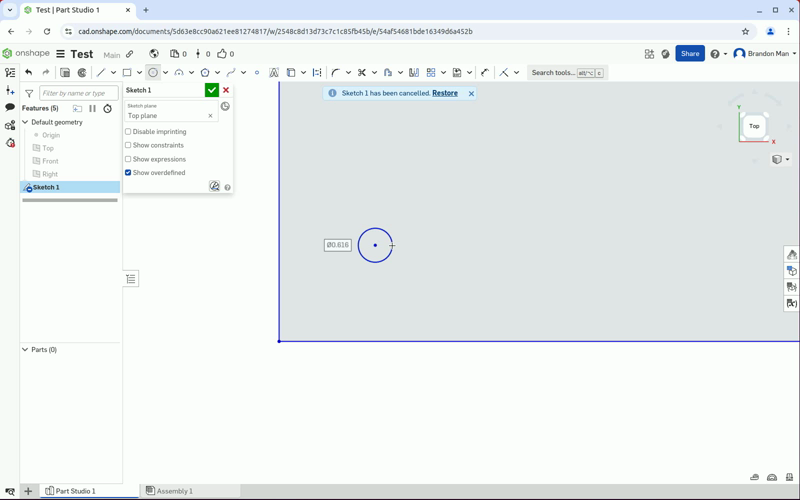
scroll(-6)
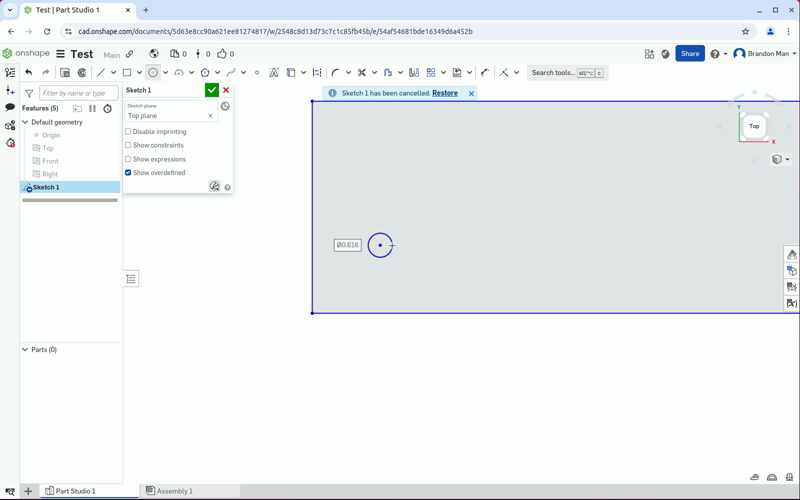
scroll(-6)
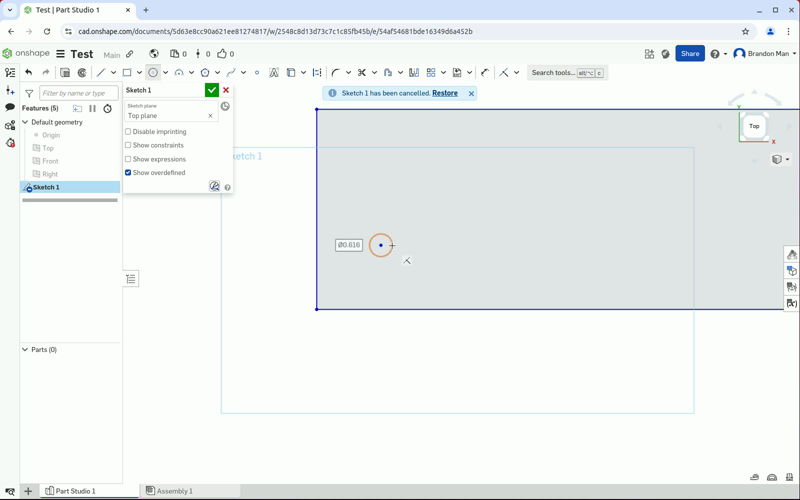
scroll(-6)
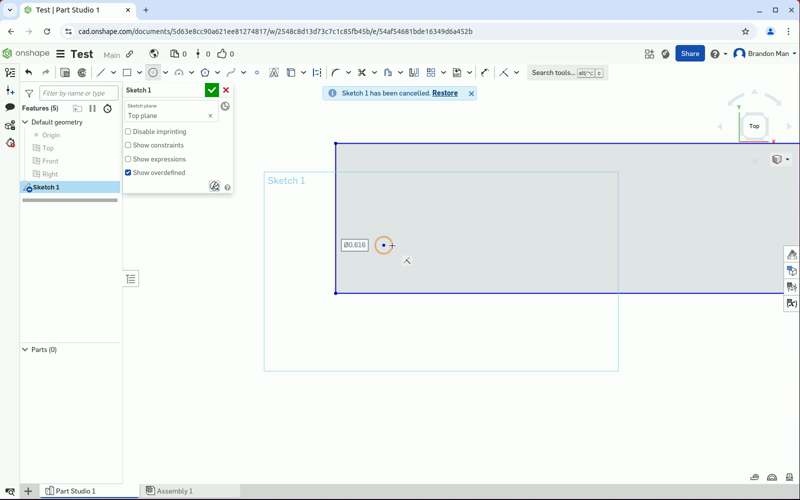
scroll(-6)
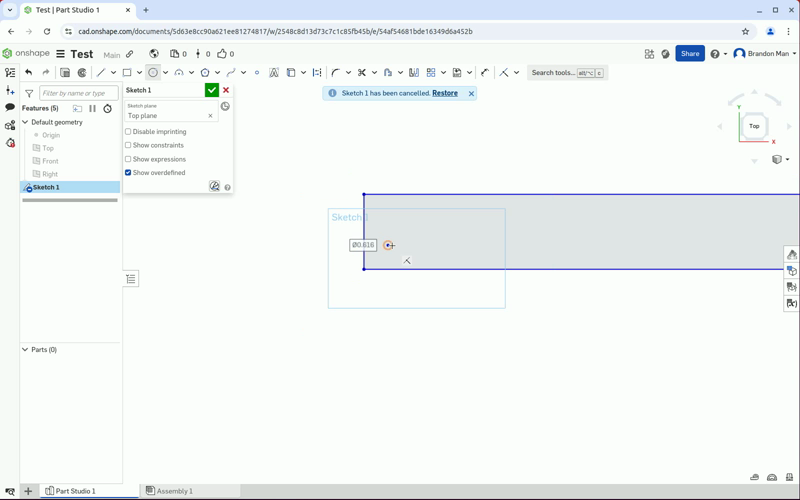
scroll(-6)
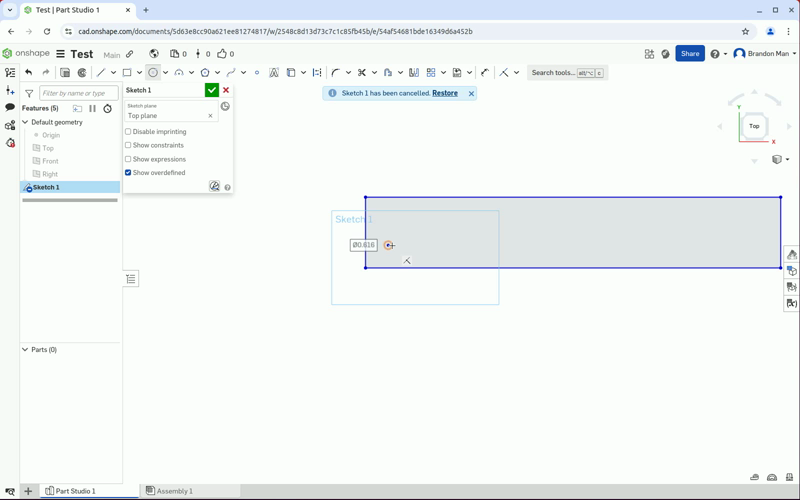
scroll(-6)
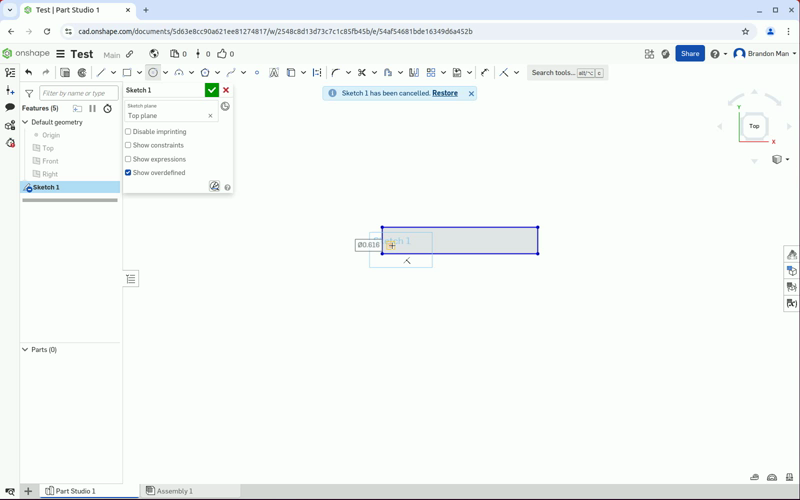
key(esc)
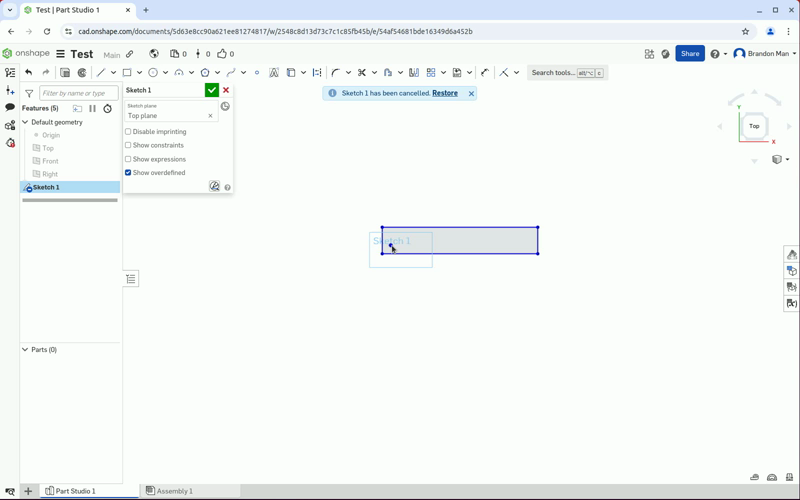
key(c)
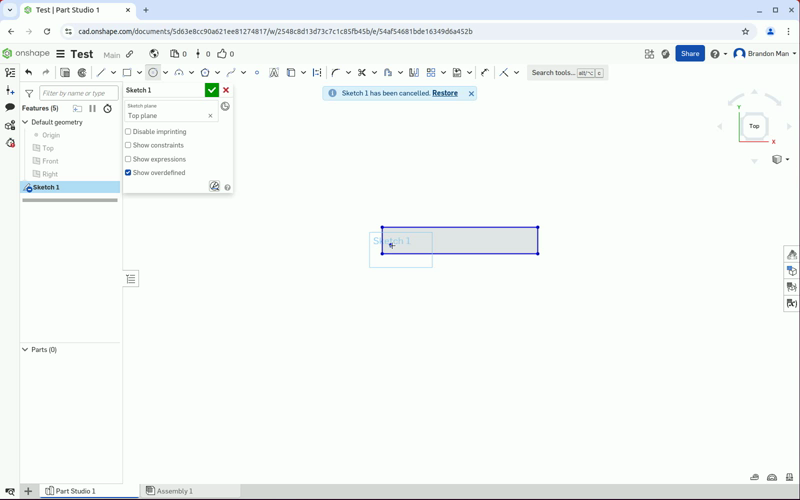
key_down(shift)
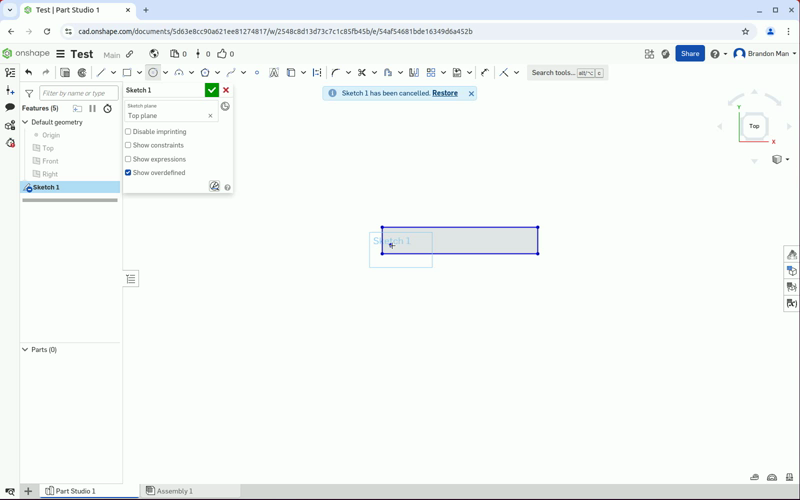
mouse_move(451, 240)
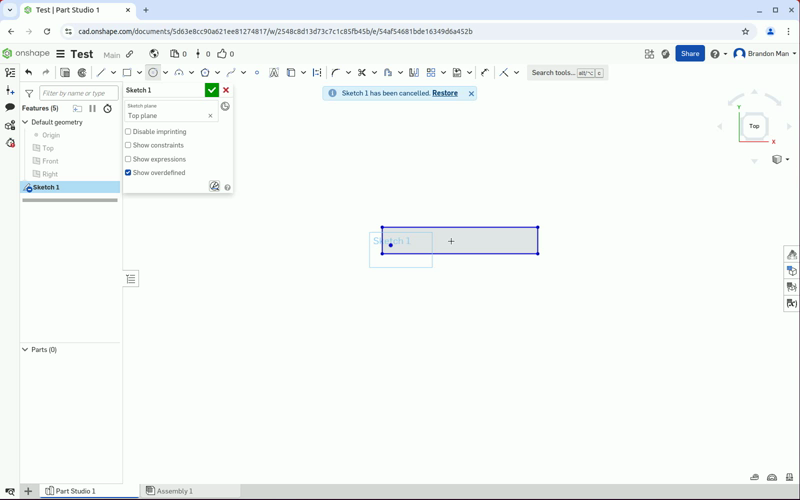
click(451, 240)
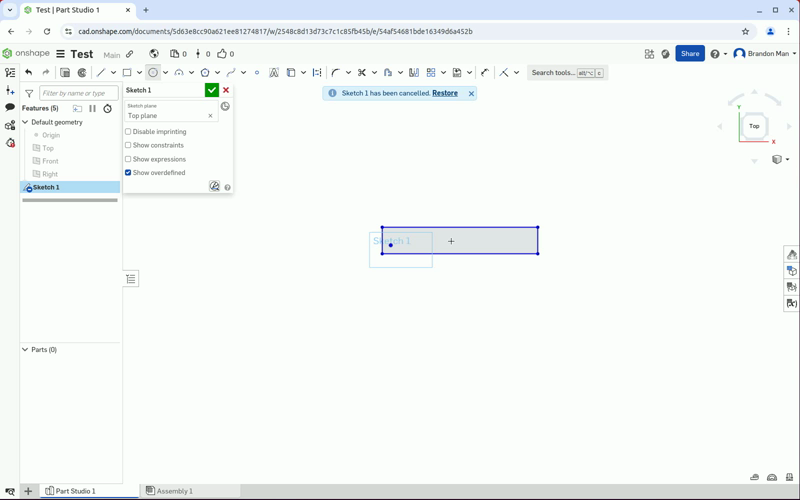
key_up(shift)
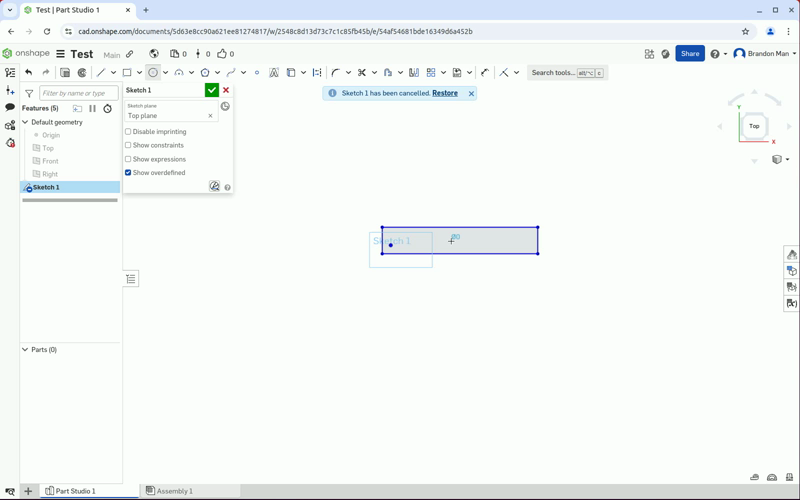
mouse_move(452, 240)
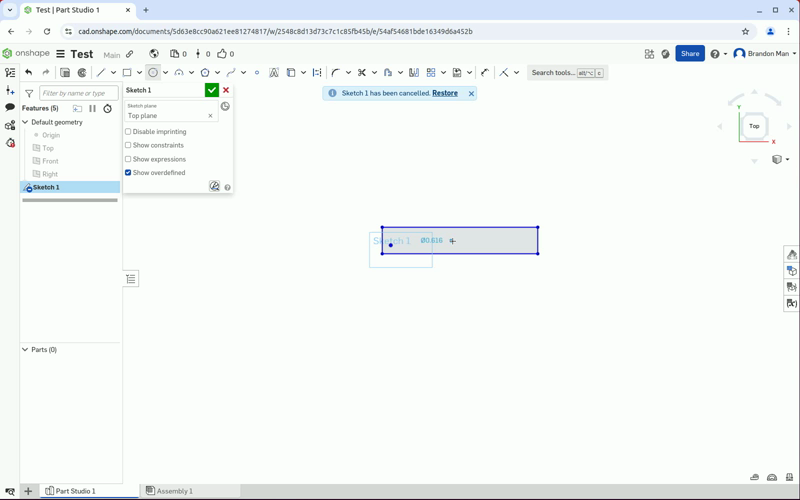
scroll(6)
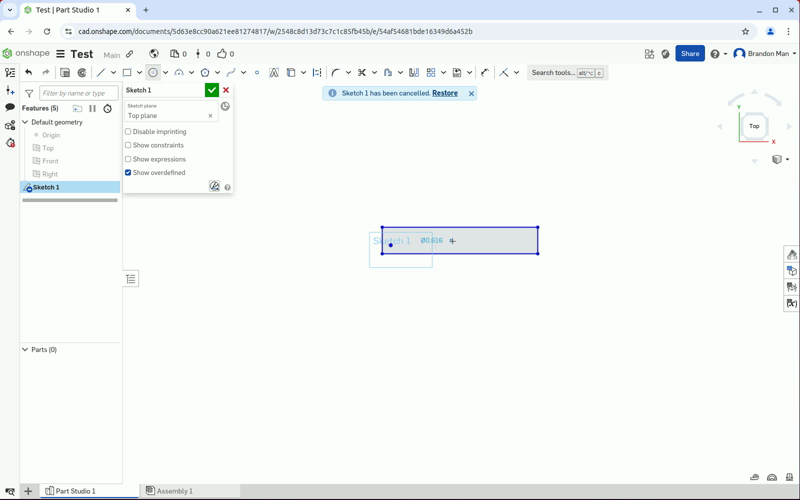
scroll(6)
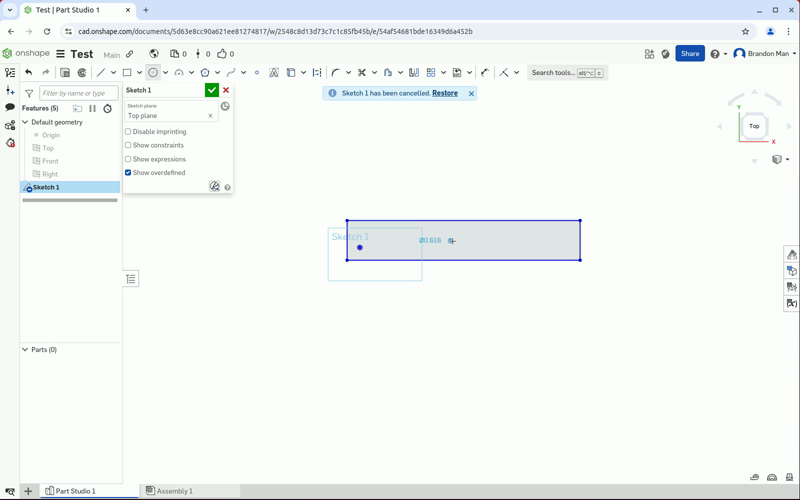
scroll(6)
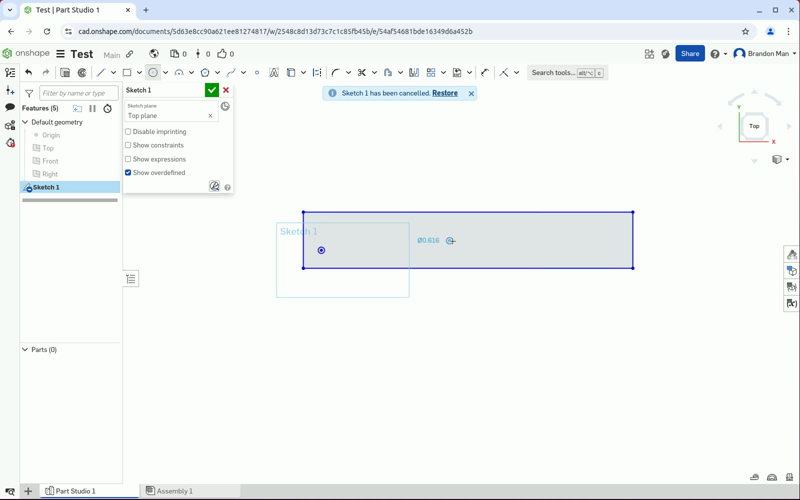
scroll(6)
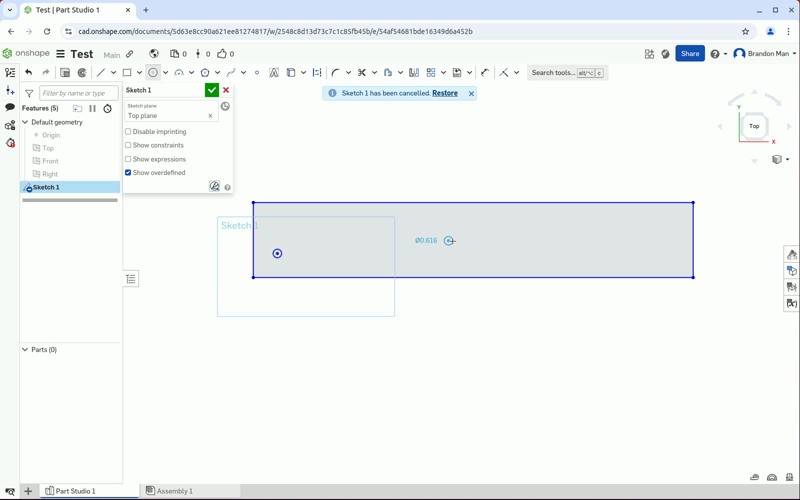
scroll(6)
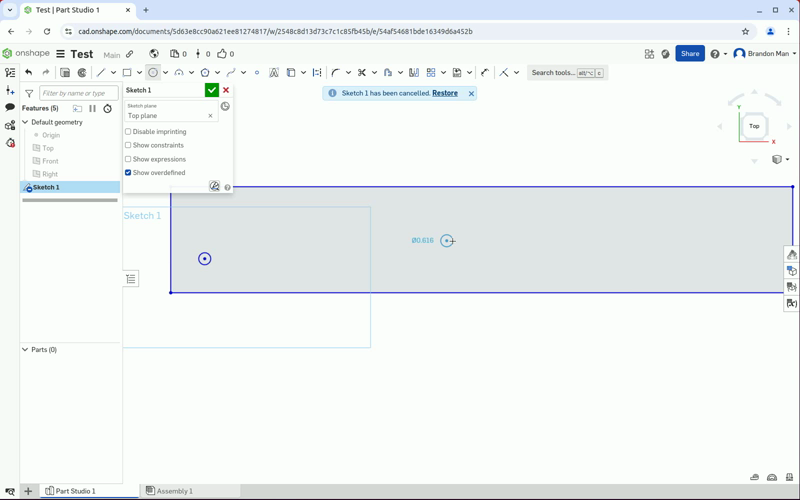
scroll(6)
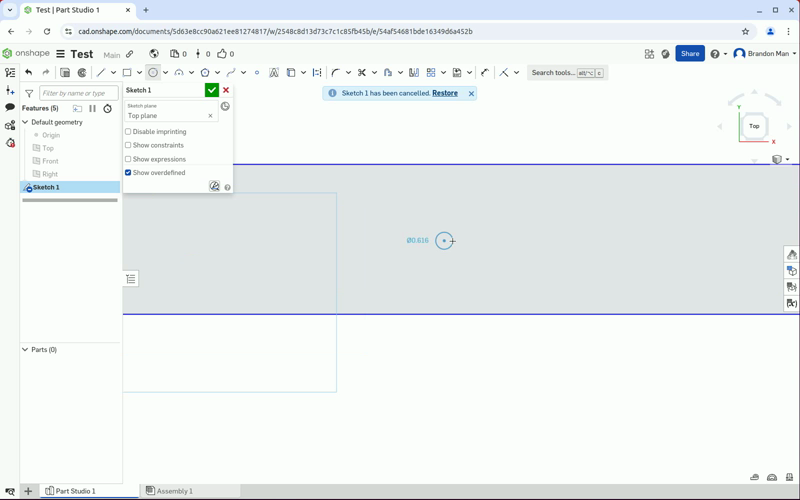
scroll(6)
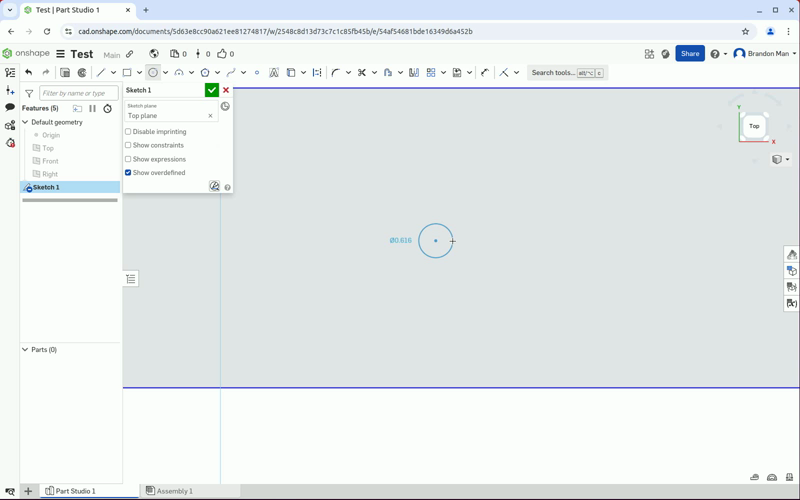
click(452, 240)
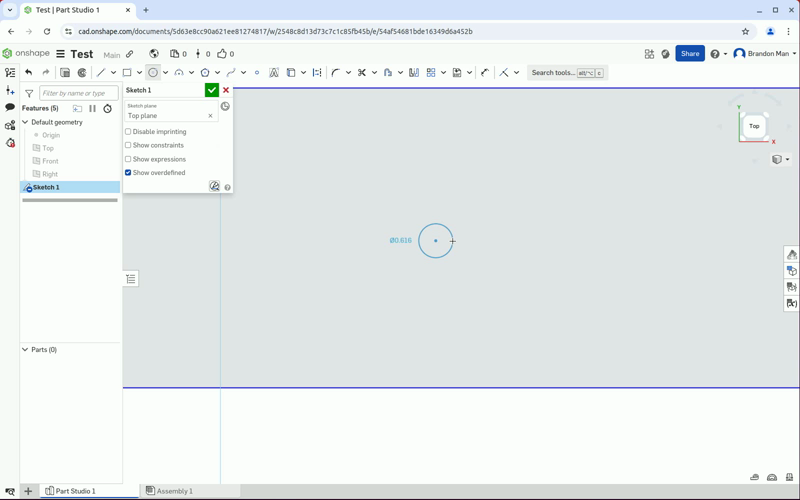
scroll(-6)
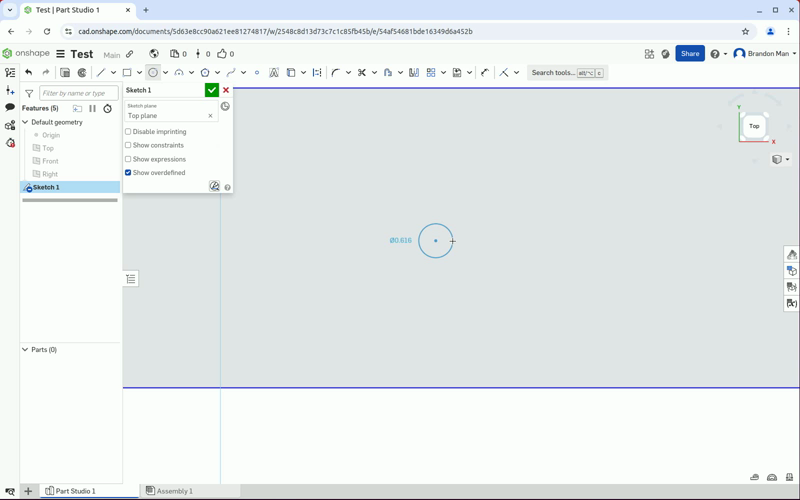
scroll(-6)
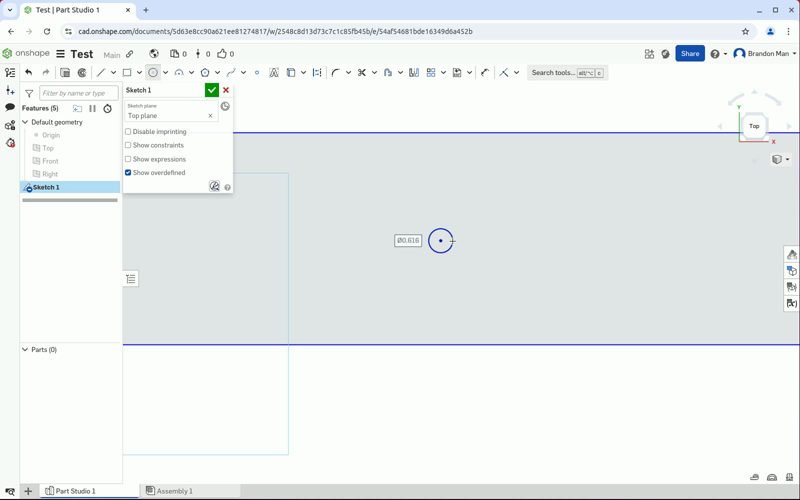
scroll(-6)
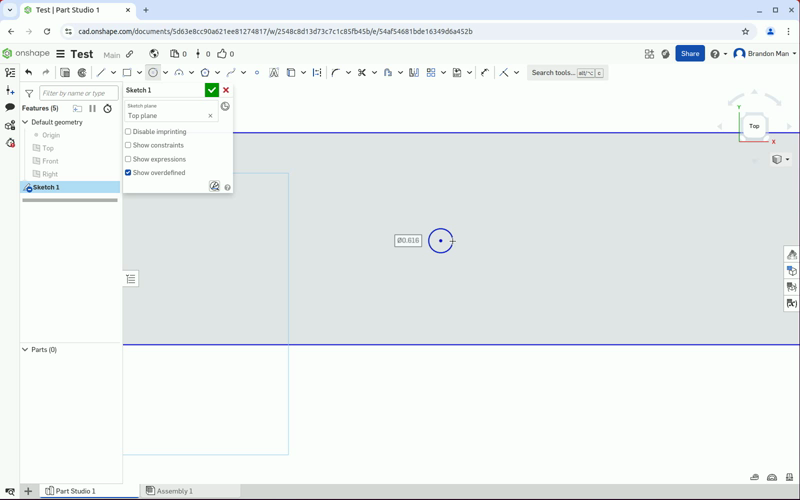
scroll(-6)
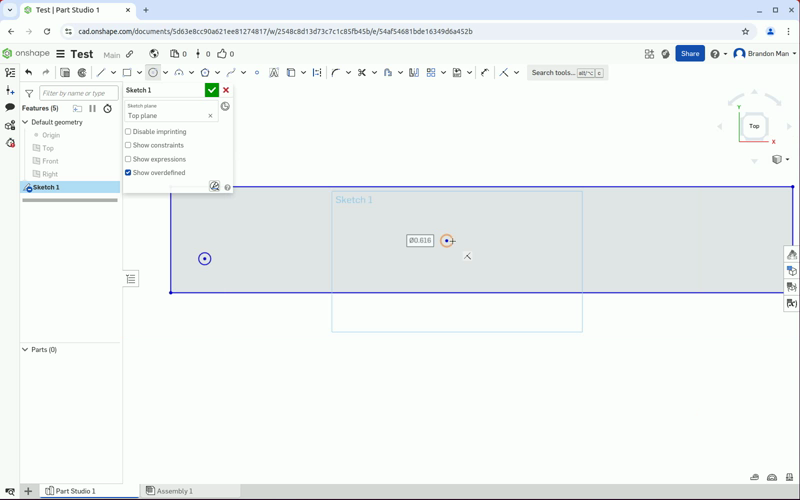
scroll(-6)
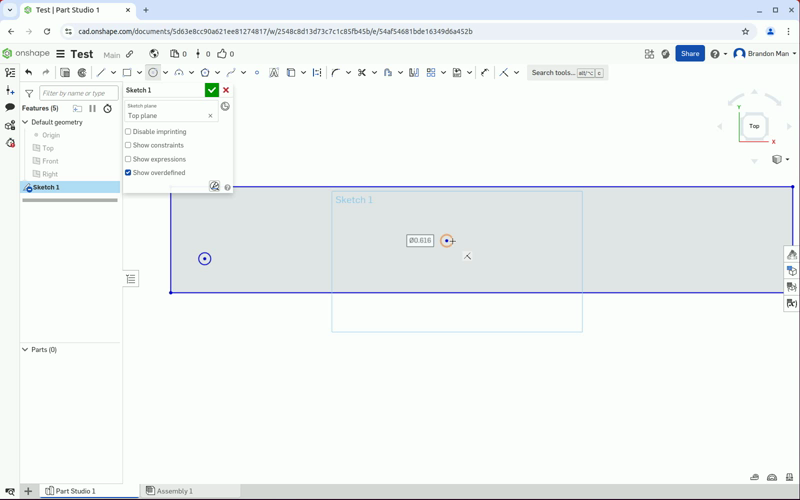
scroll(-6)
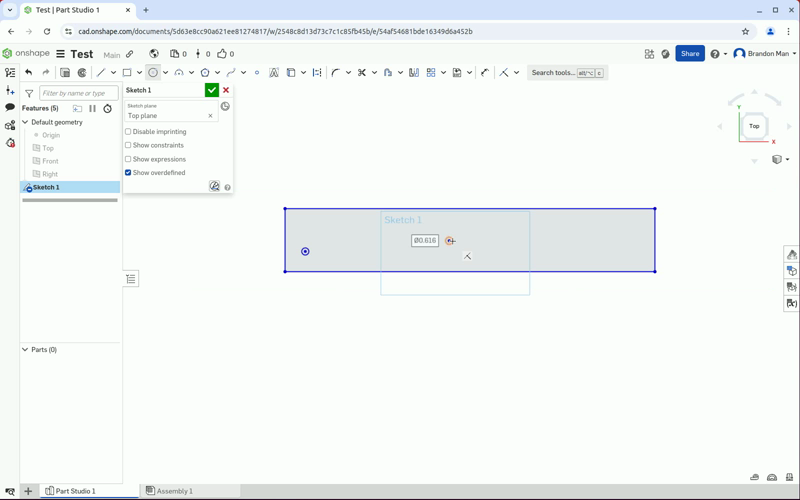
scroll(-6)
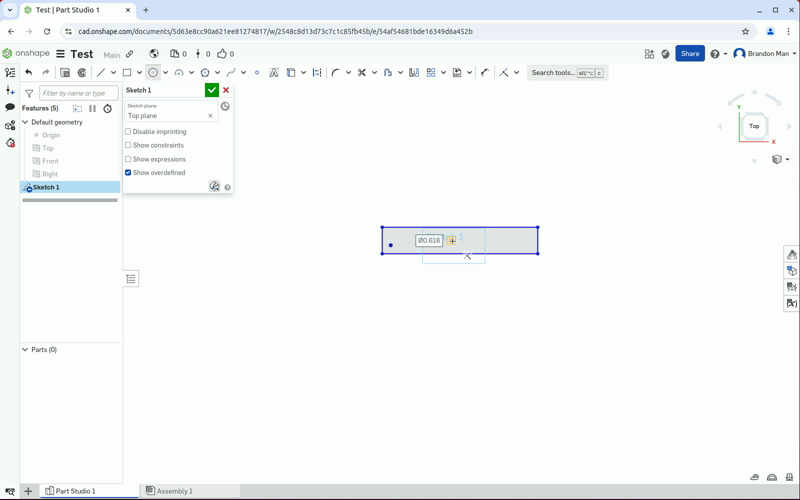
key(esc)
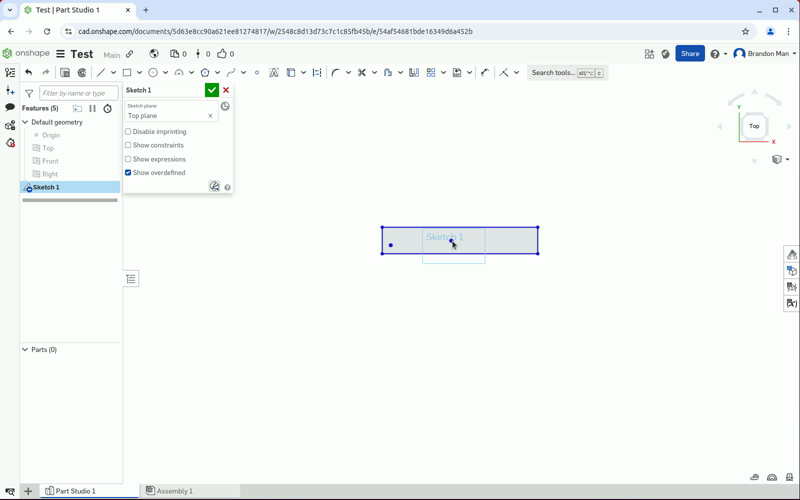
key(c)
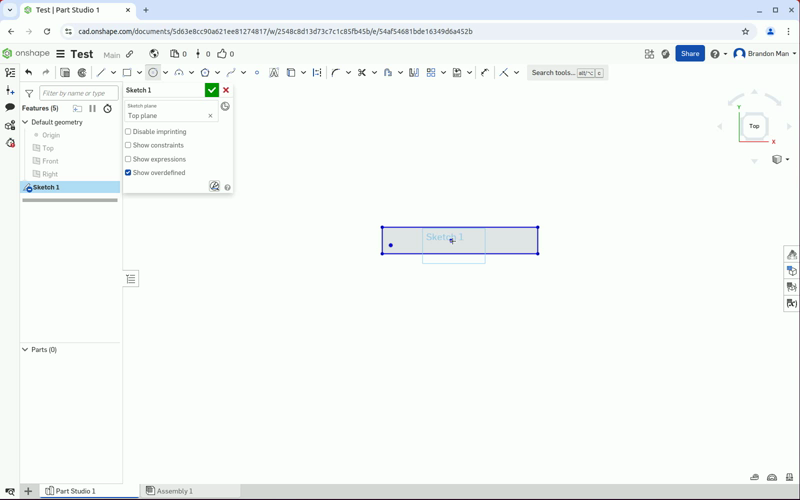
key_down(shift)
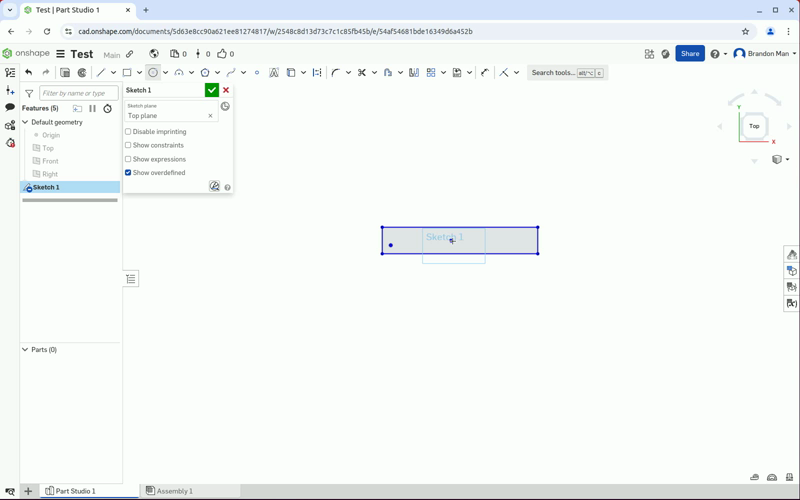
mouse_move(460, 240)
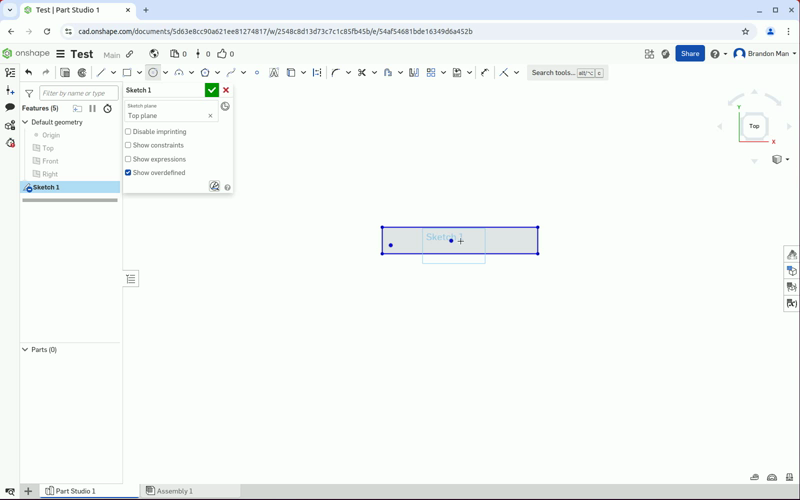
click(460, 240)
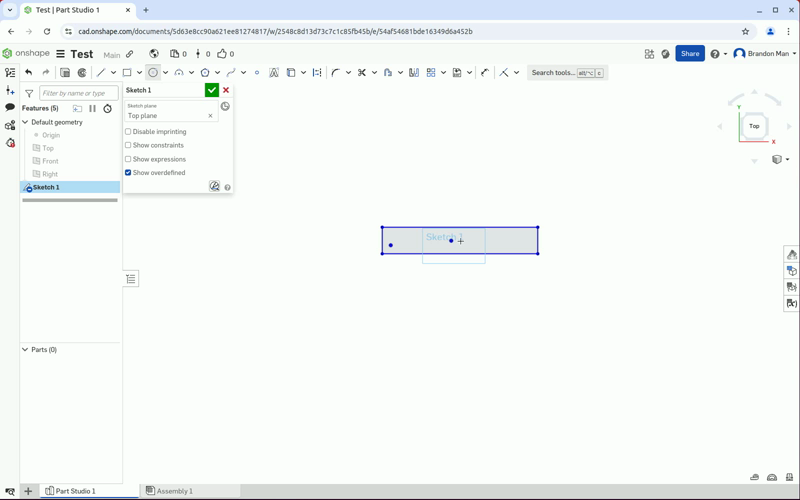
key_up(shift)
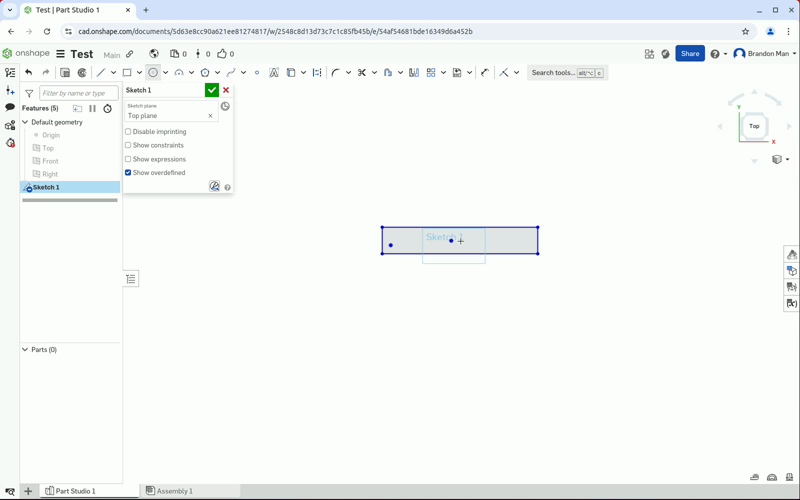
mouse_move(464, 240)
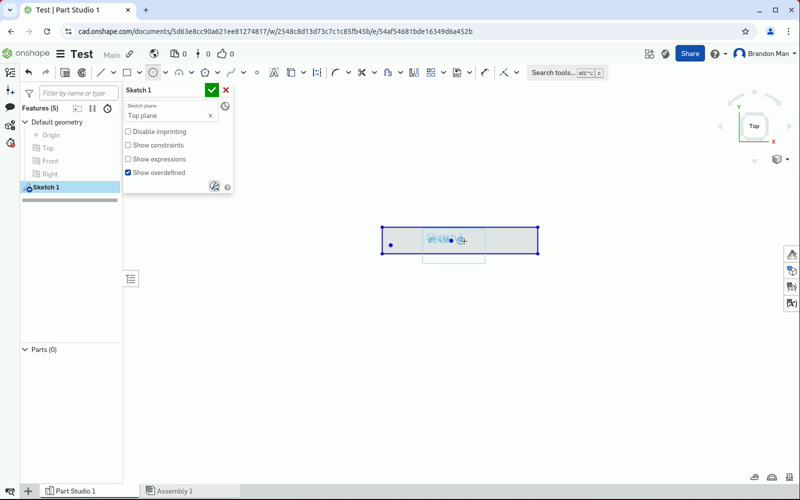
click(464, 240)
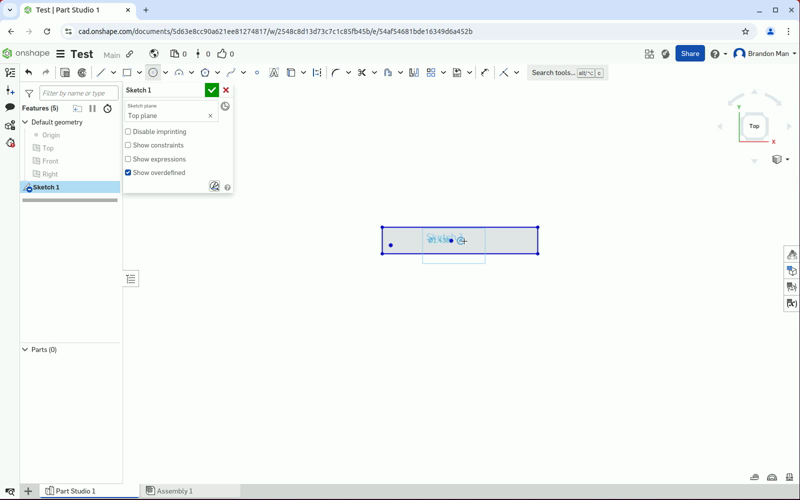
key(esc)
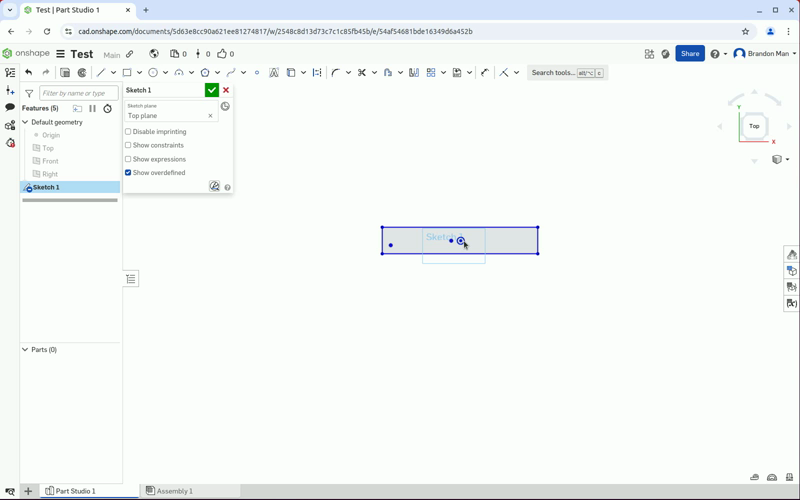
key(c)
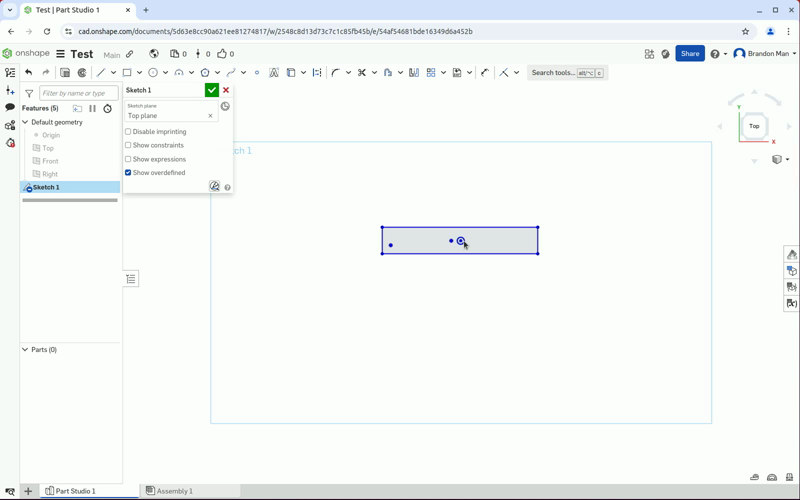
key_down(shift)
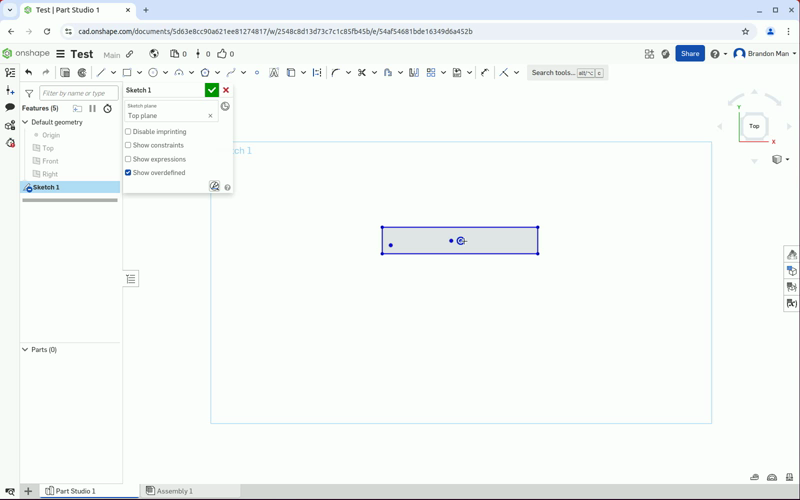
mouse_move(468, 240)
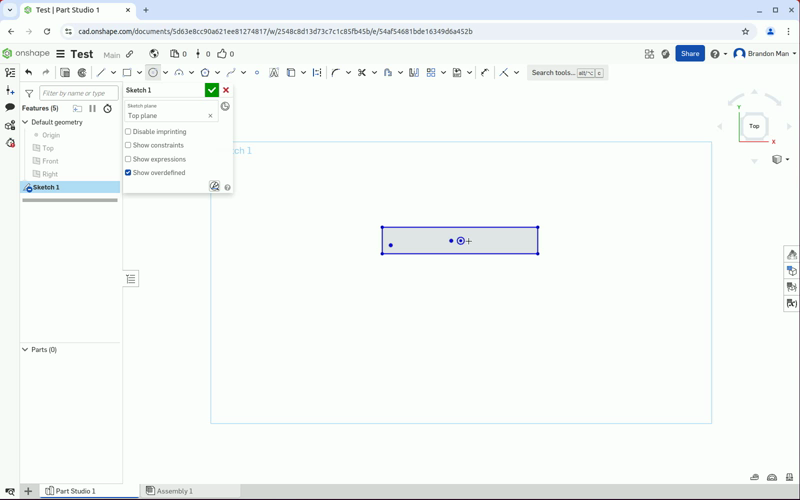
click(468, 240)
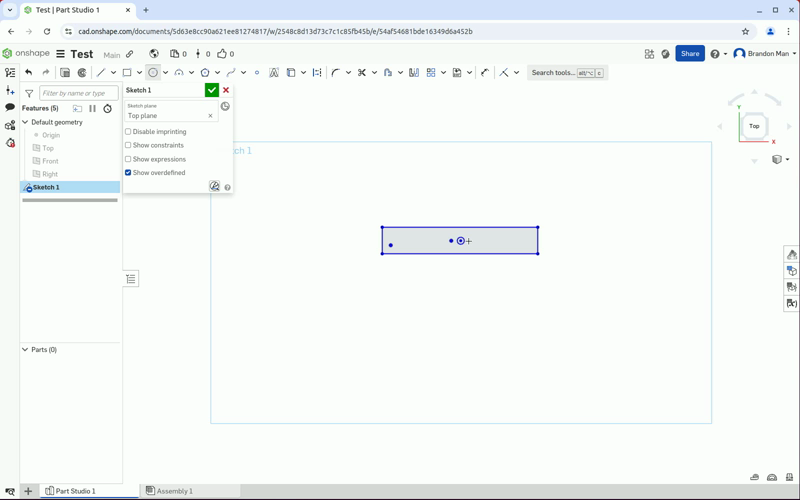
key_up(shift)
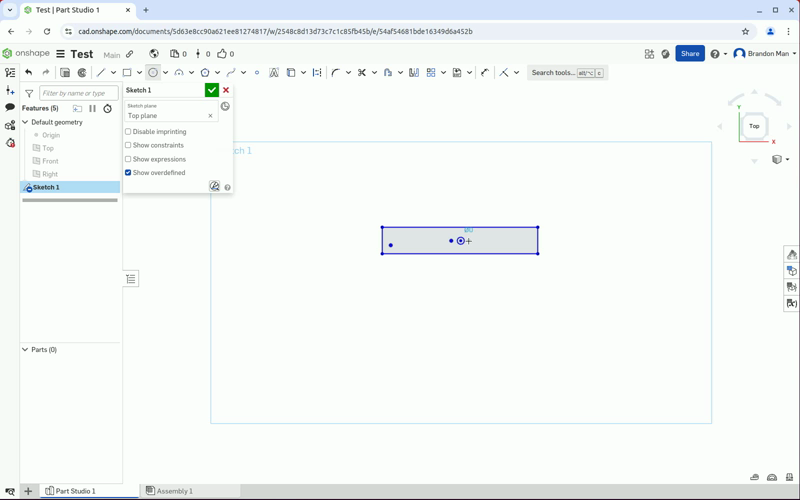
mouse_move(470, 240)
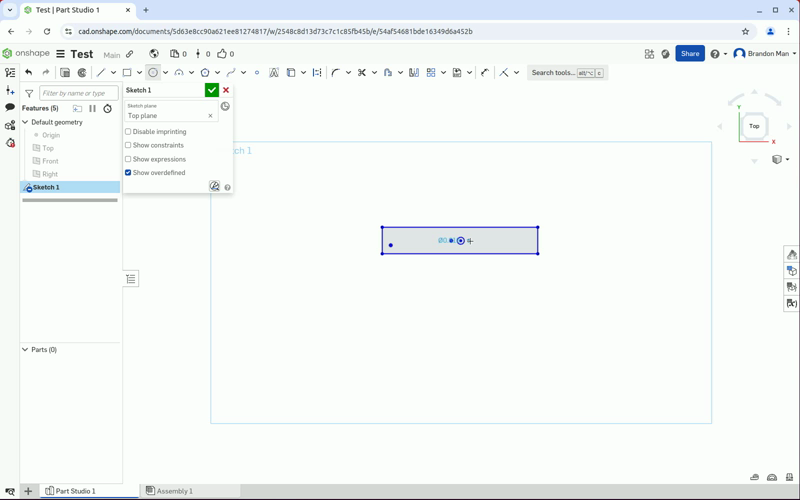
scroll(6)
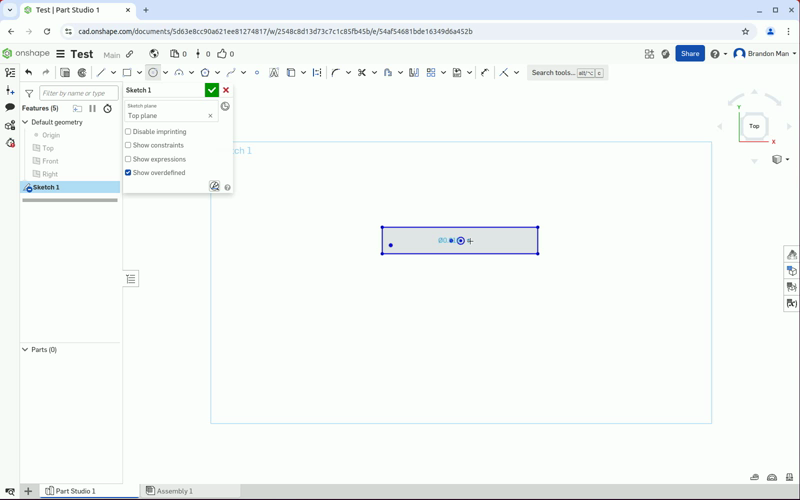
scroll(6)
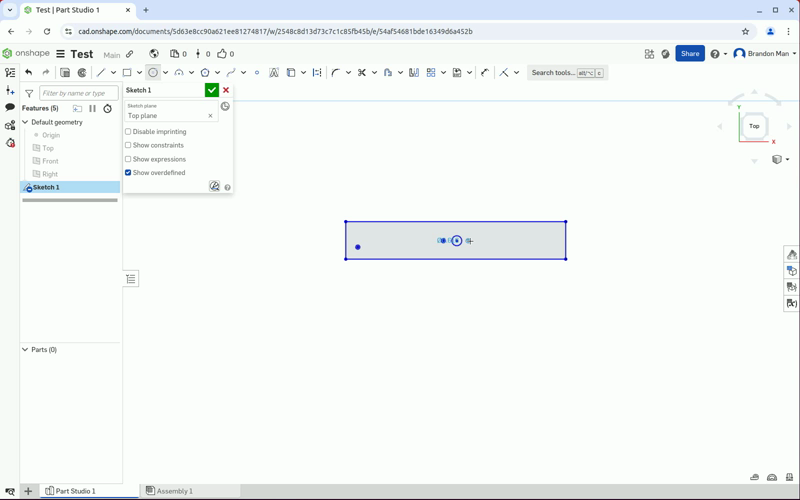
scroll(6)
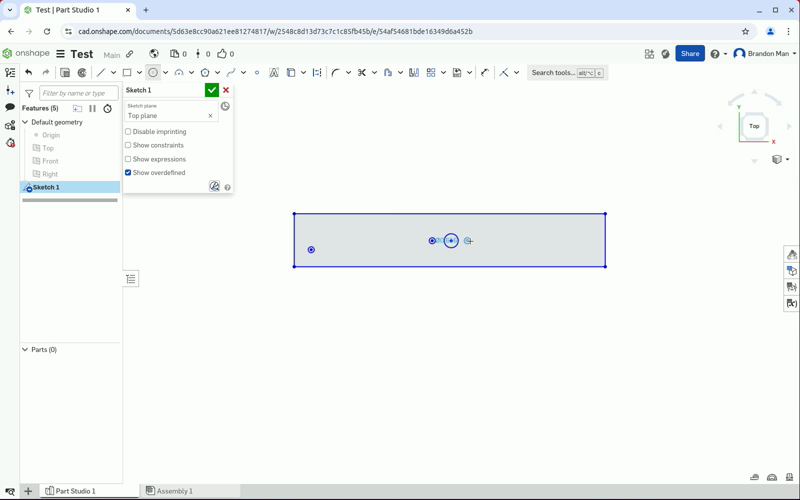
scroll(6)
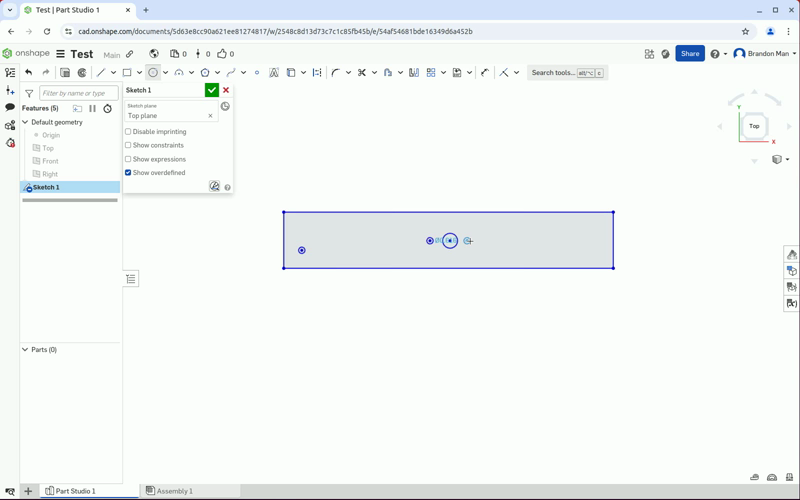
scroll(6)
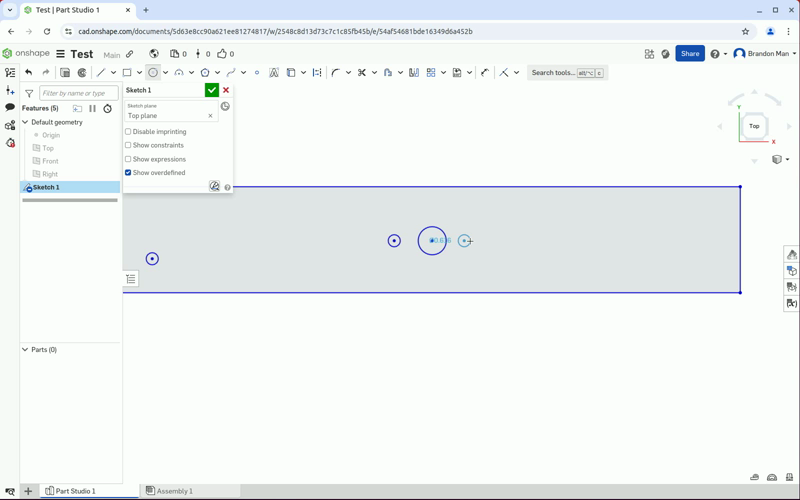
scroll(6)
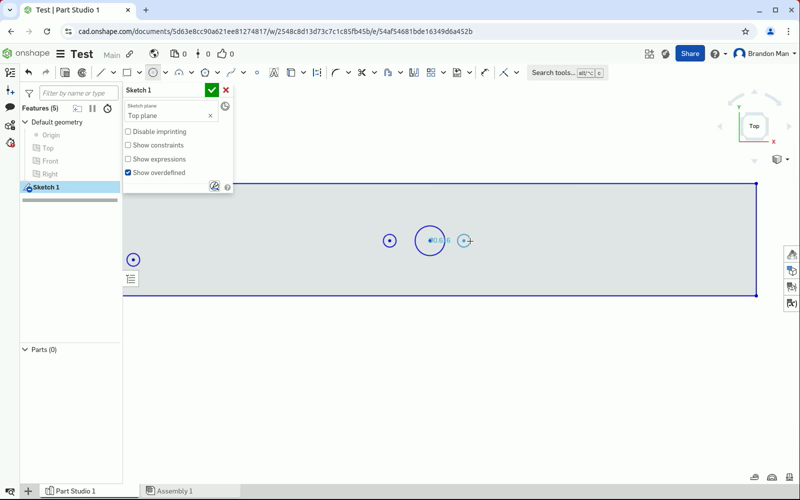
scroll(6)
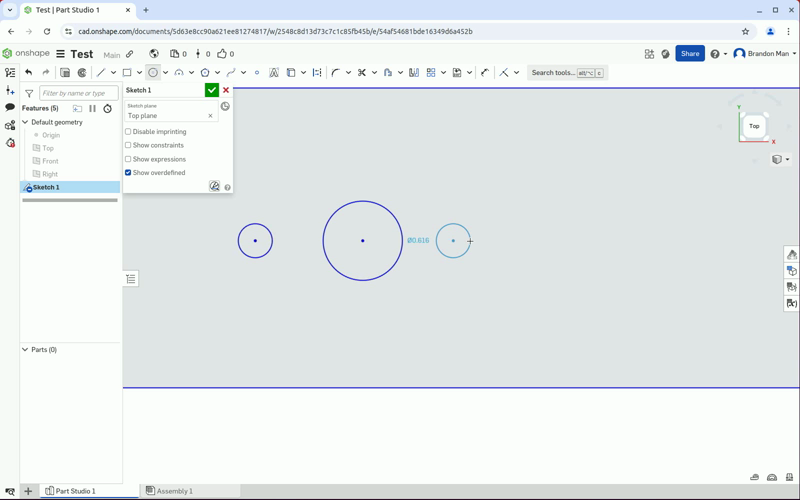
click(470, 240)
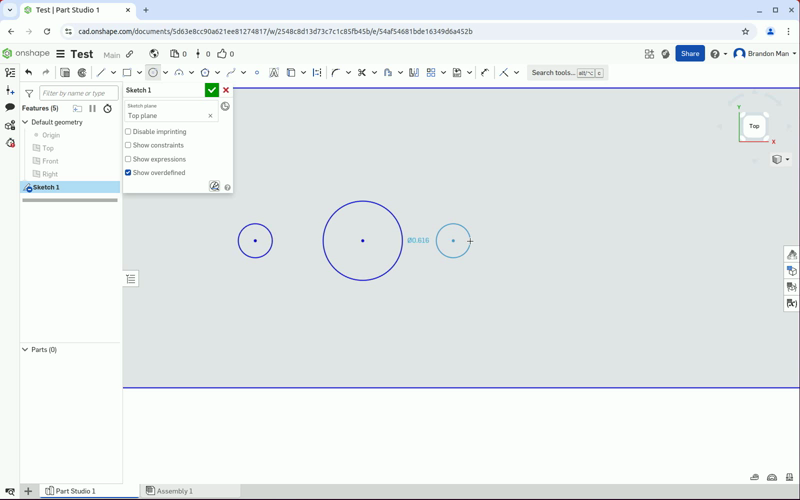
scroll(-6)
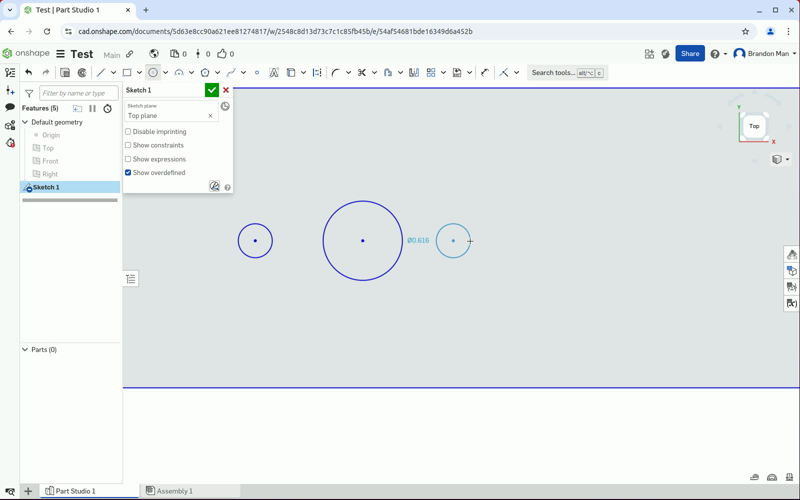
scroll(-6)
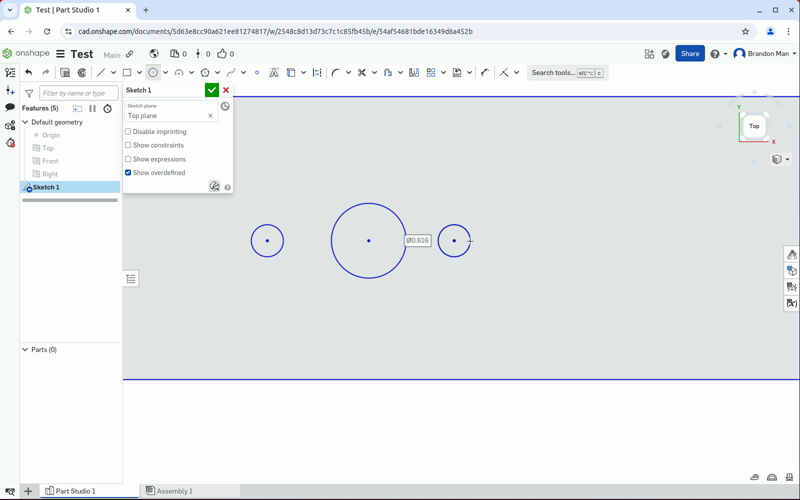
scroll(-6)
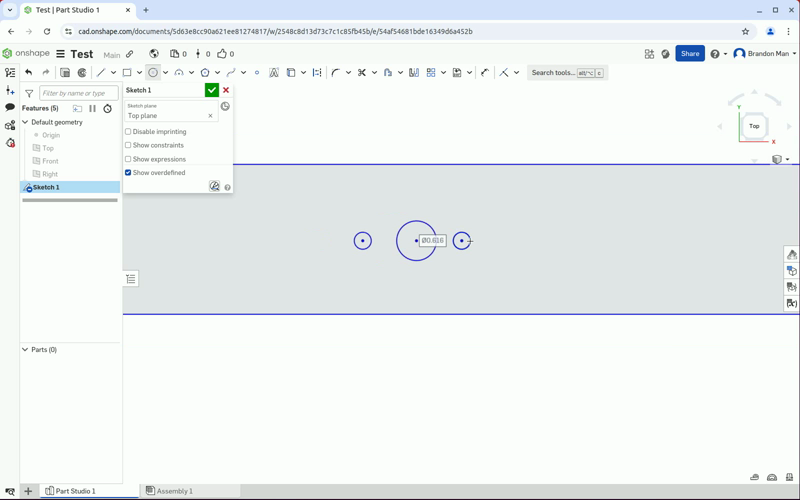
scroll(-6)
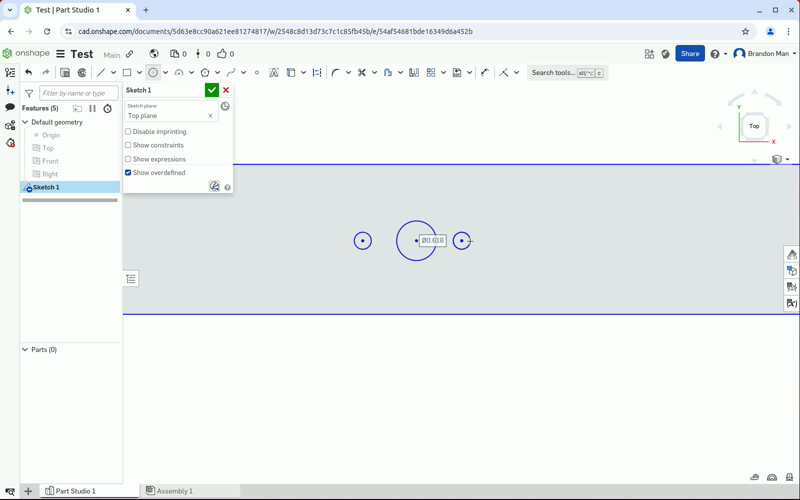
scroll(-6)
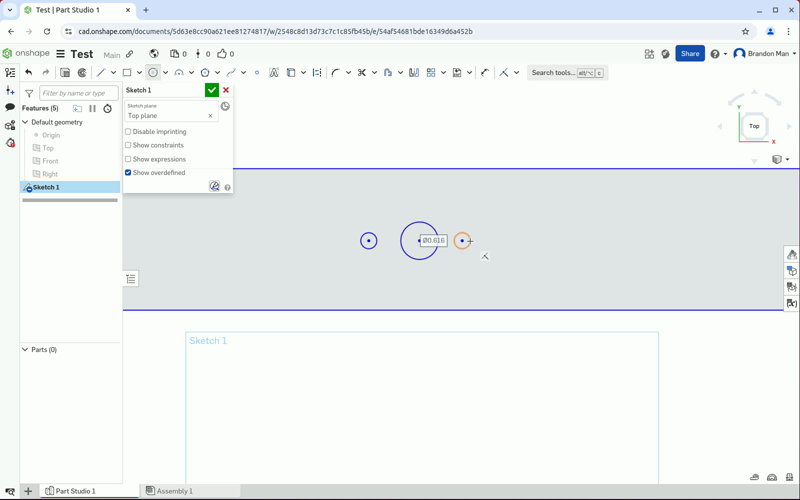
scroll(-6)
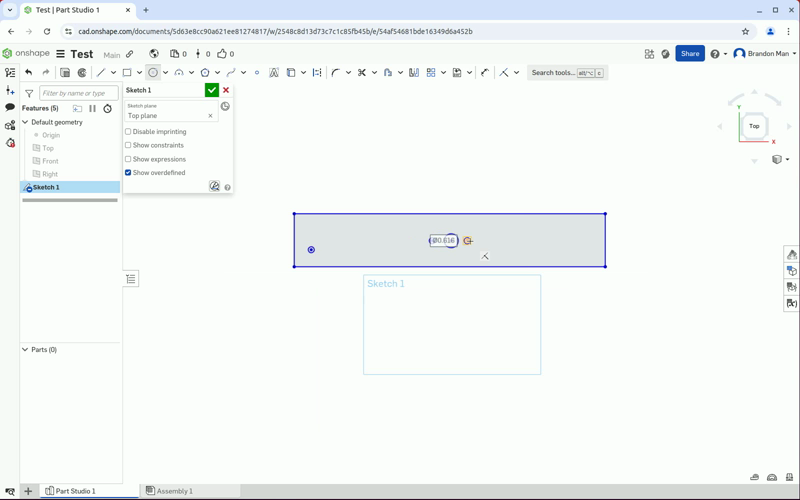
scroll(-6)
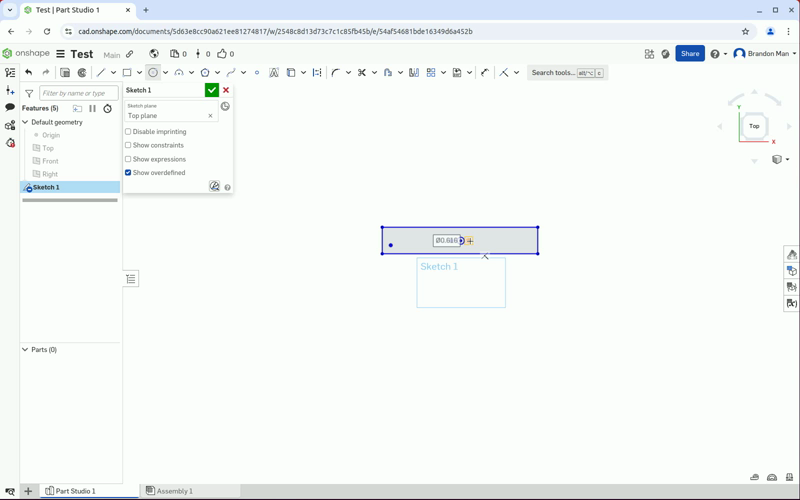
key(esc)
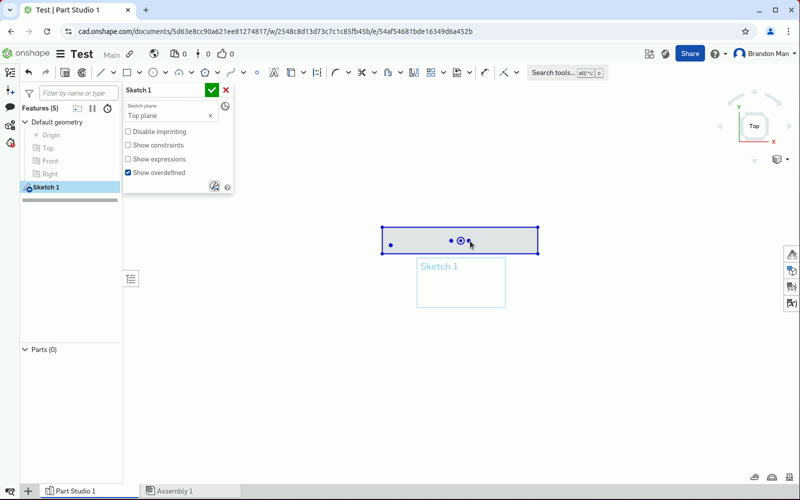
mouse_move(528, 247)
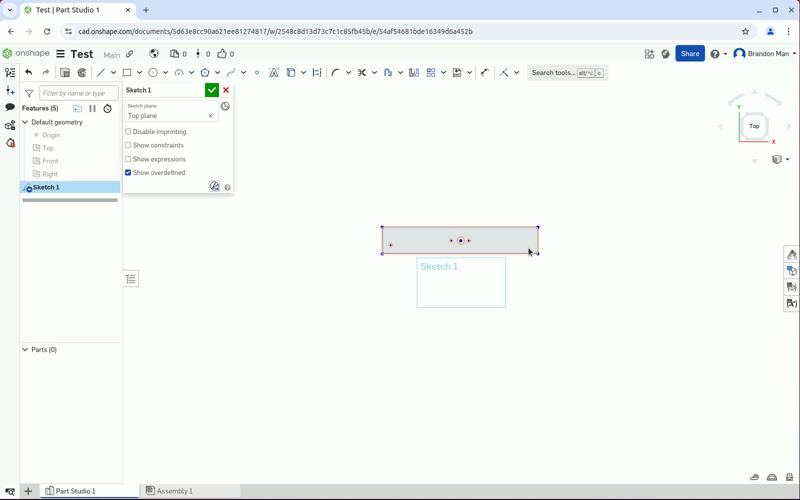
click(528, 247)
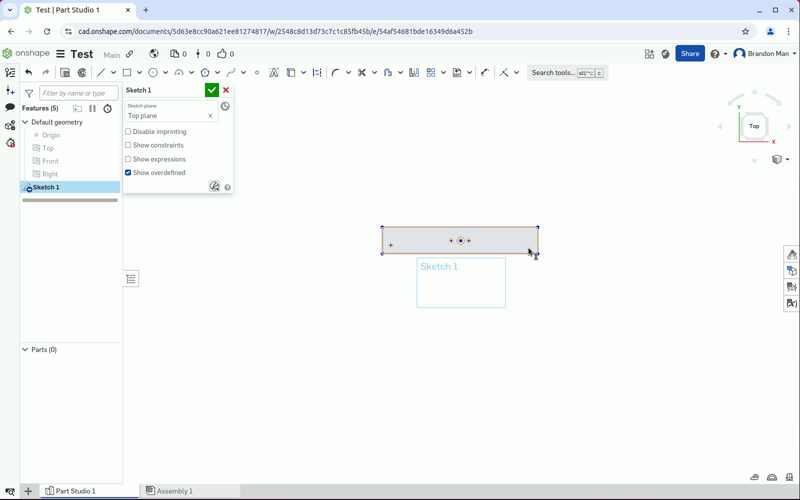
mouse_move(73, 352)
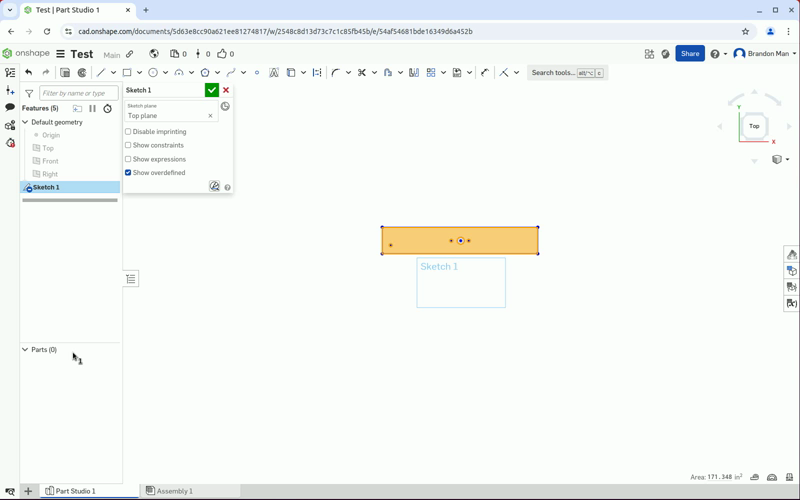
key(shift+y)
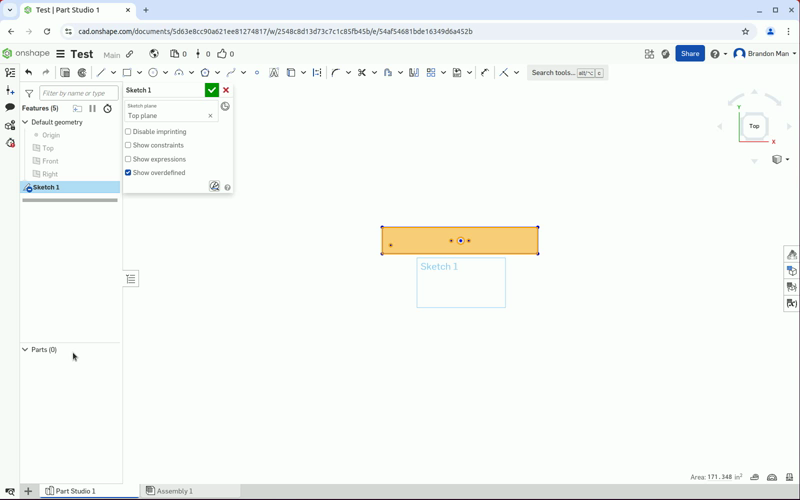
key(shift+e)
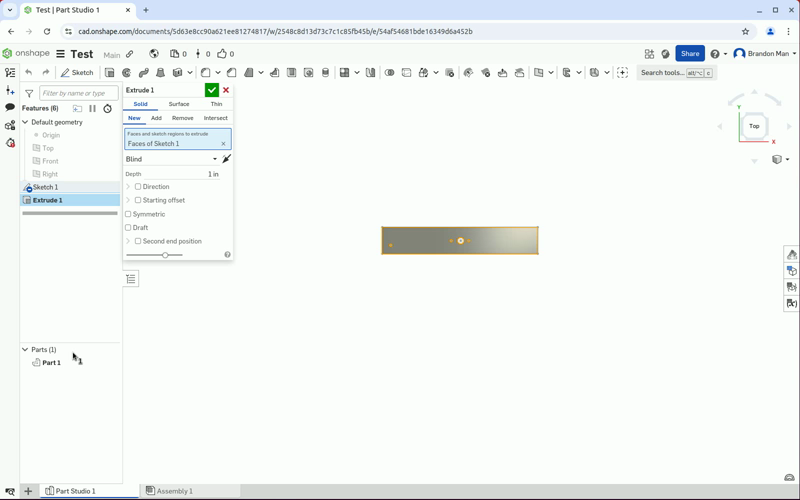
mouse_move(143, 106)
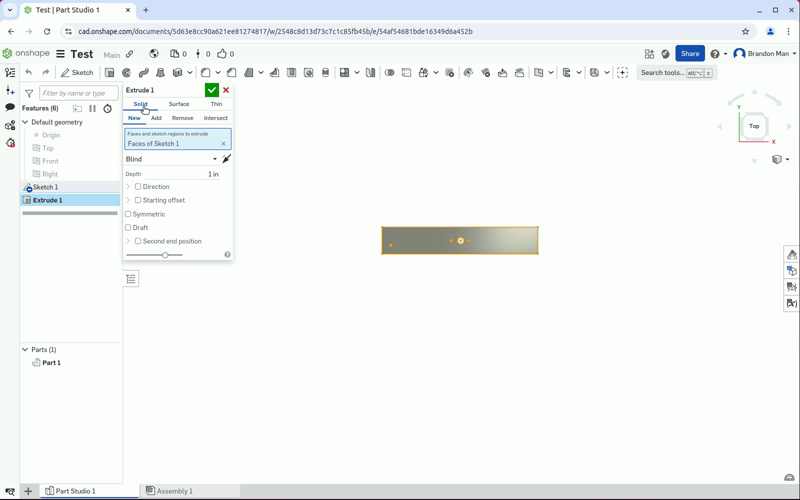
click(143, 106)
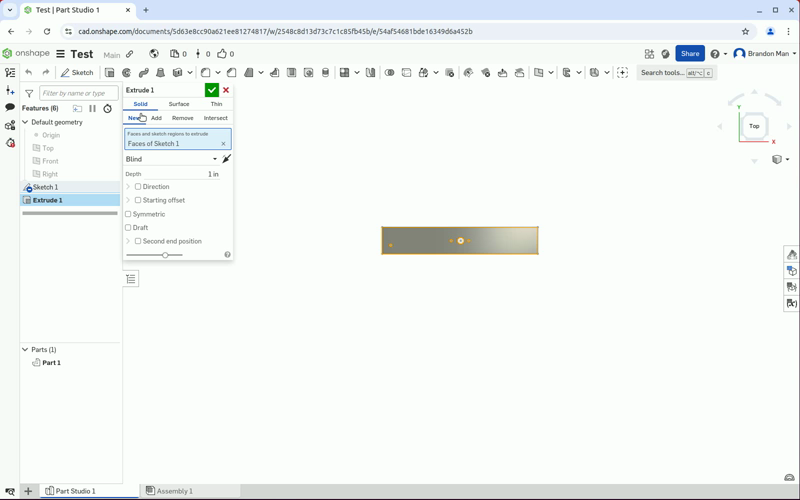
mouse_move(137, 120)
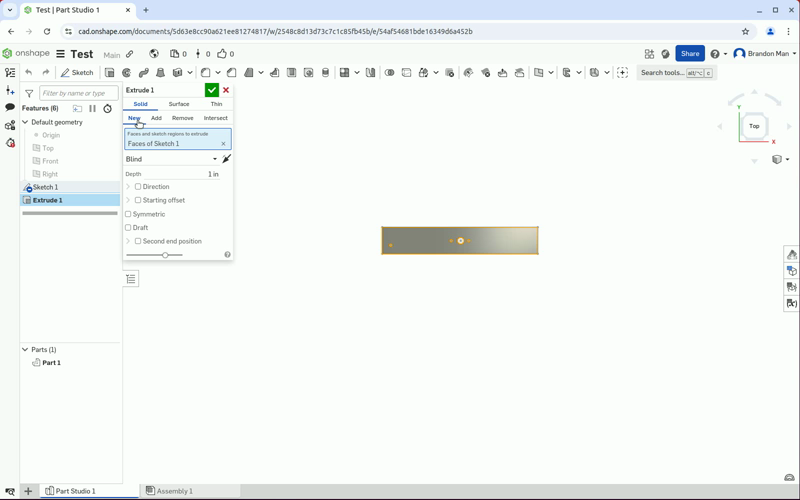
click(137, 120)
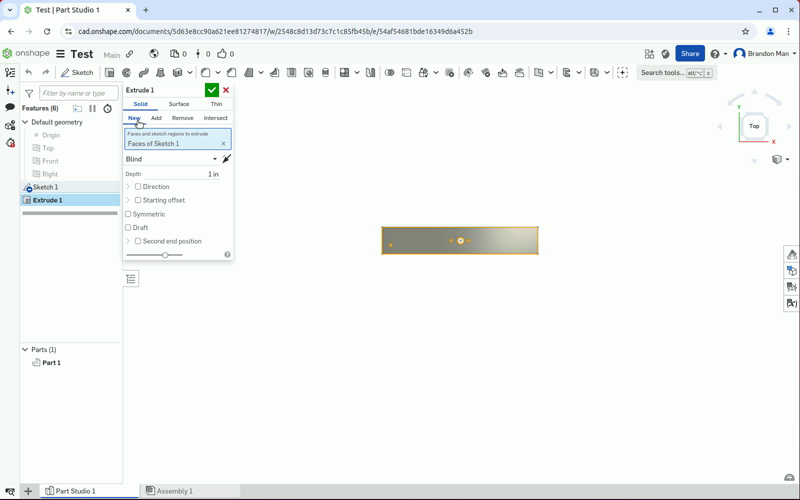
key(tab, 4)
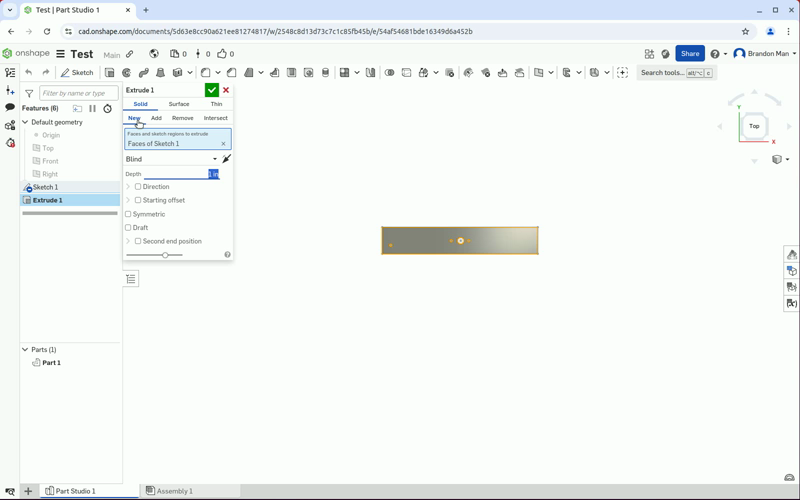
text(0.481)
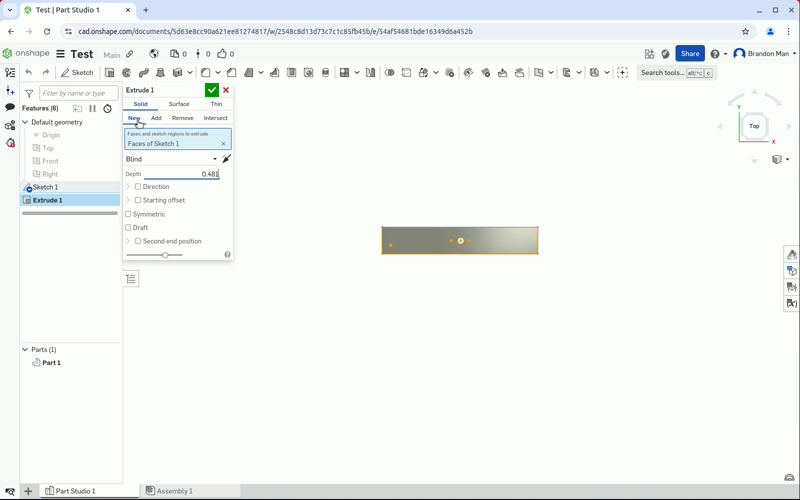
key(enter)
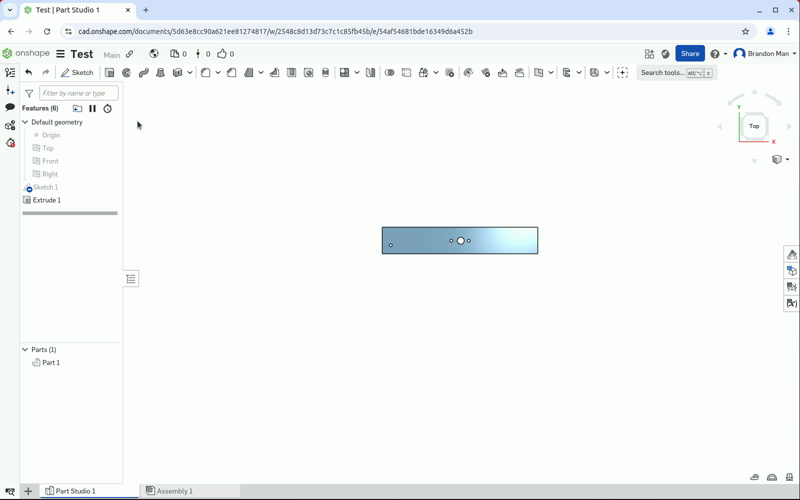
key(shift+h)
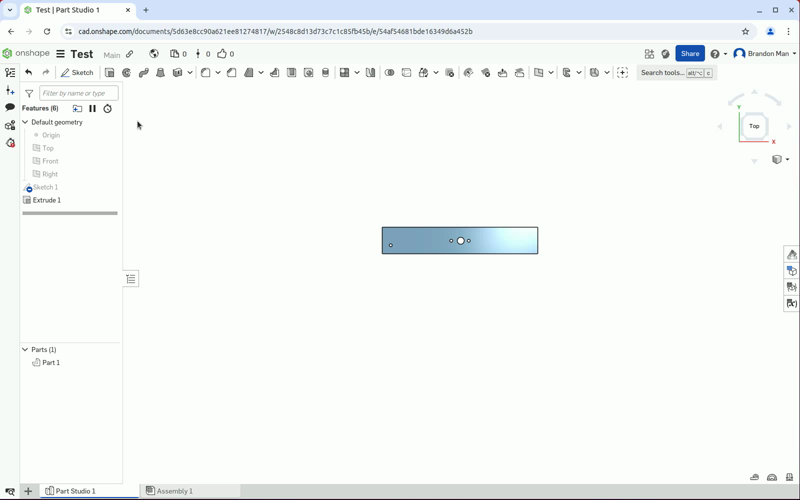
key(shift+h)
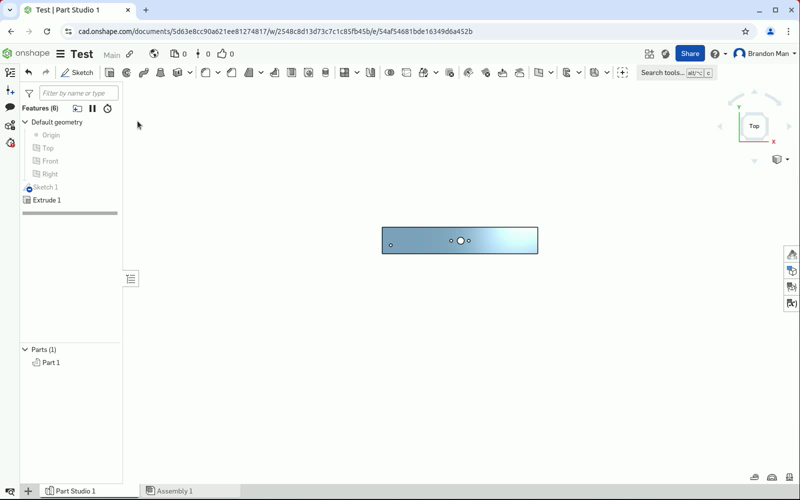
mouse_move(73, 189)
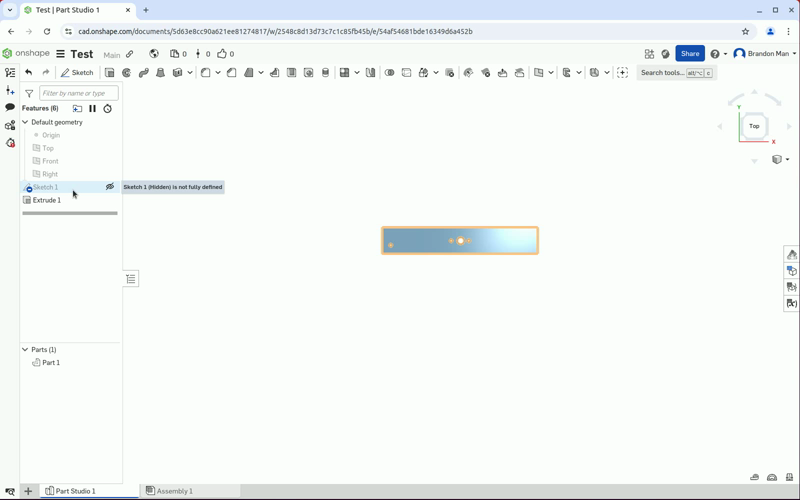
click(73, 189)
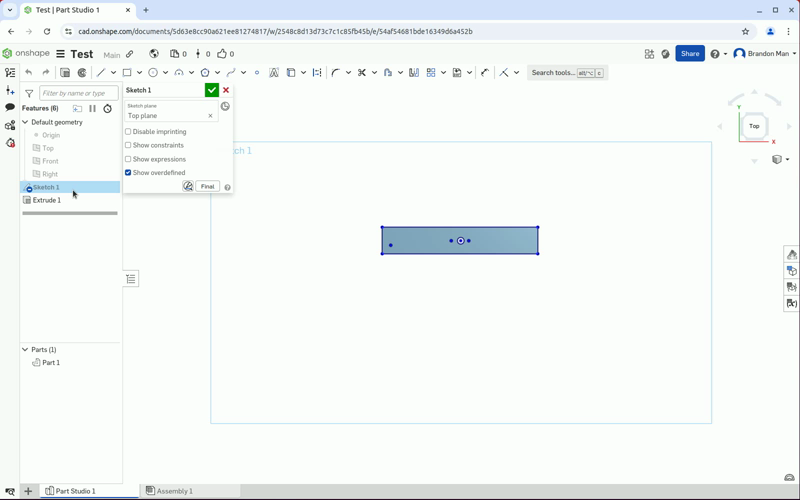
mouse_move(229, 92)
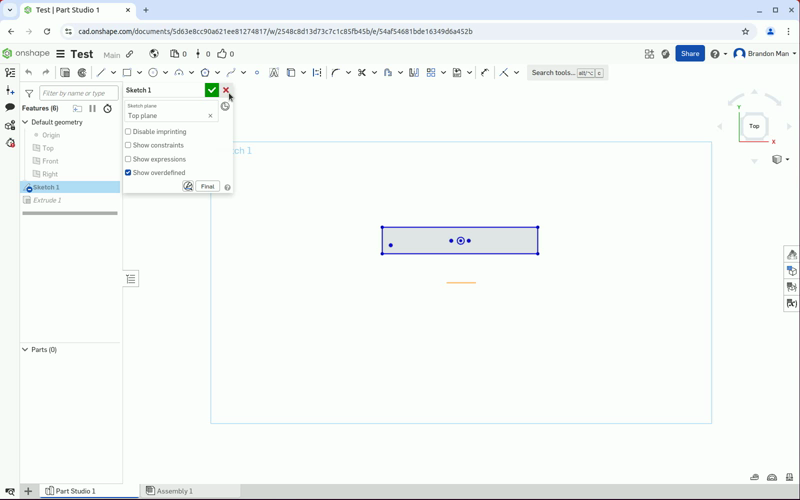
click(229, 92)
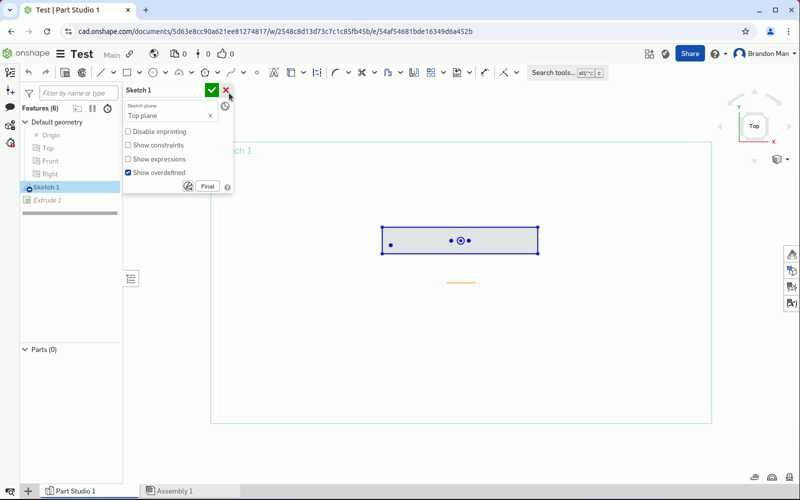
key(shift+s)
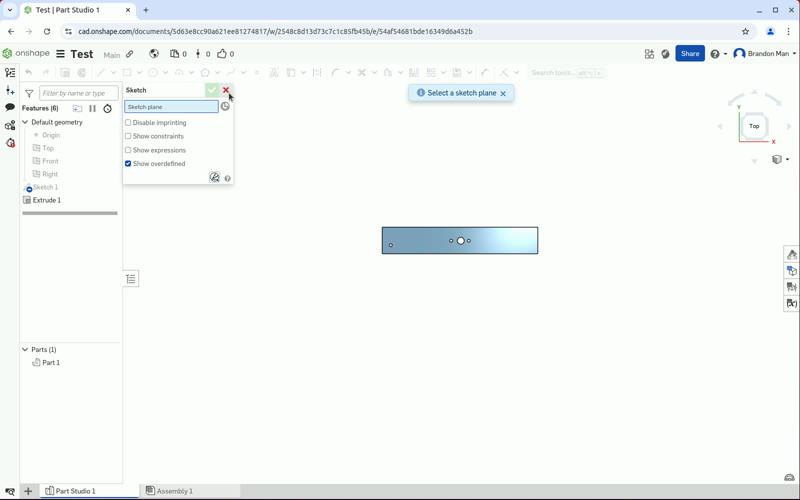
mouse_move(73, 150)
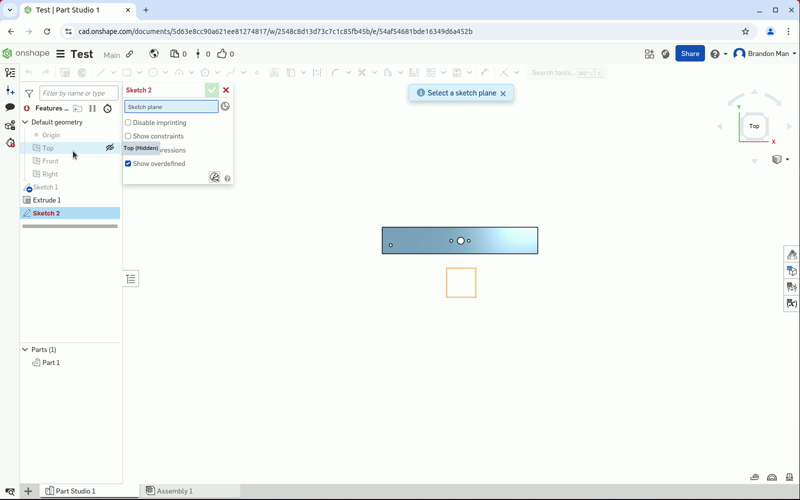
click(73, 150)
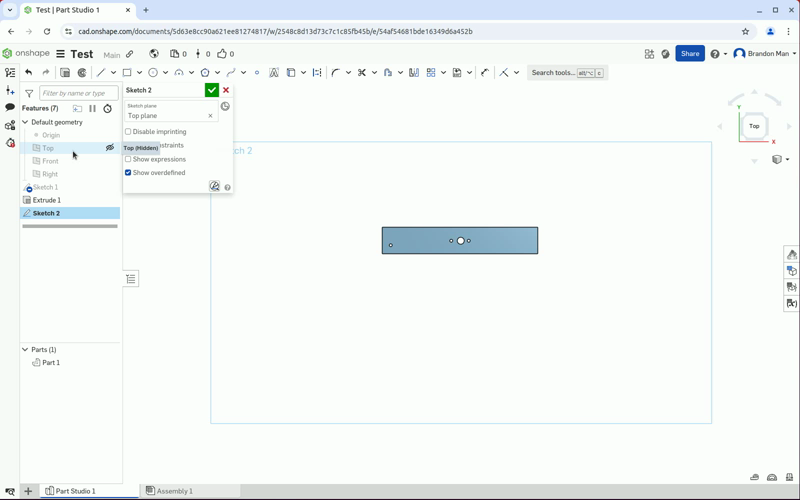
mouse_move(73, 352)
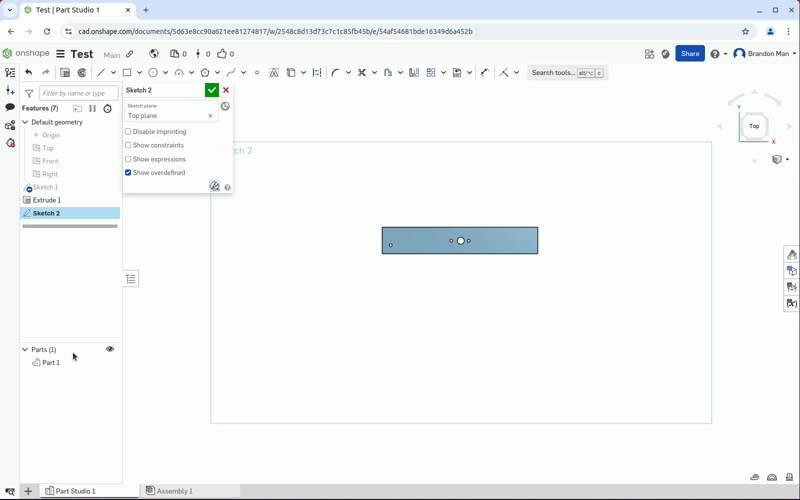
key(y)
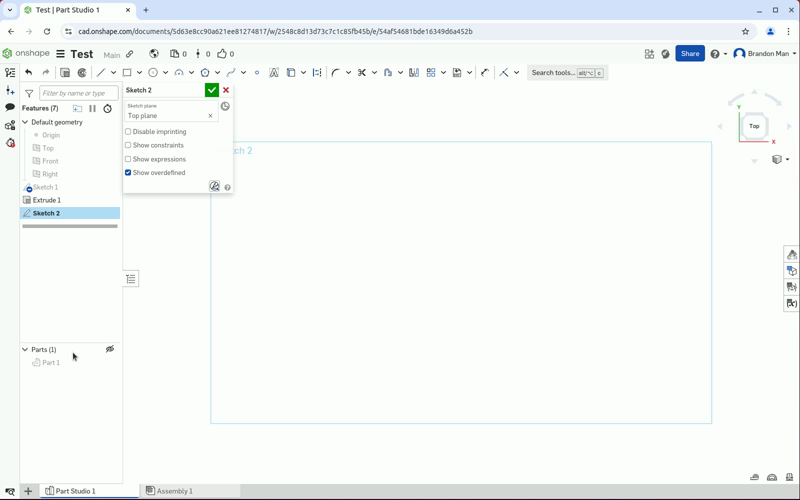
key(l)
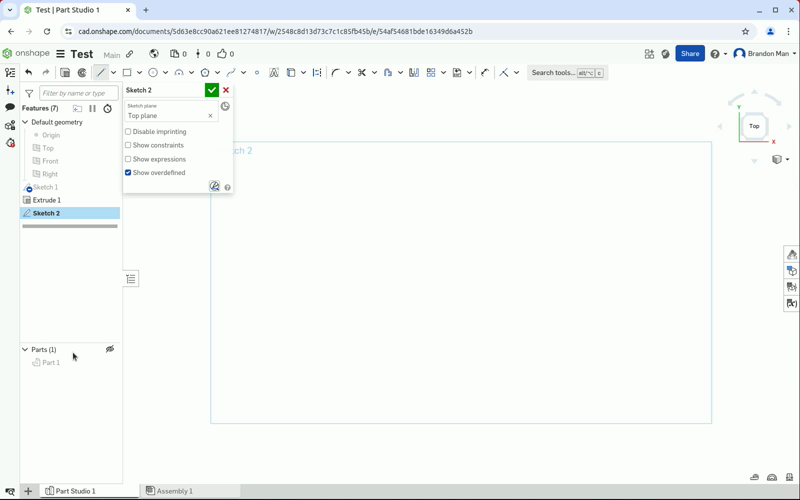
key_down(shift)
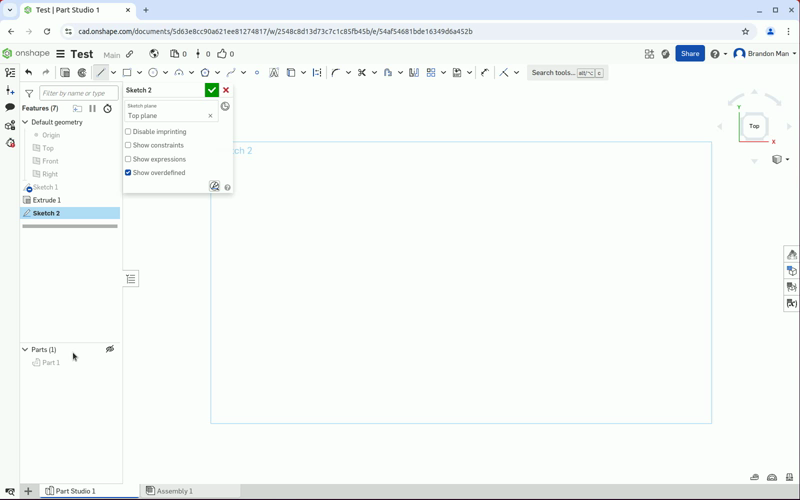
mouse_move(382, 309)
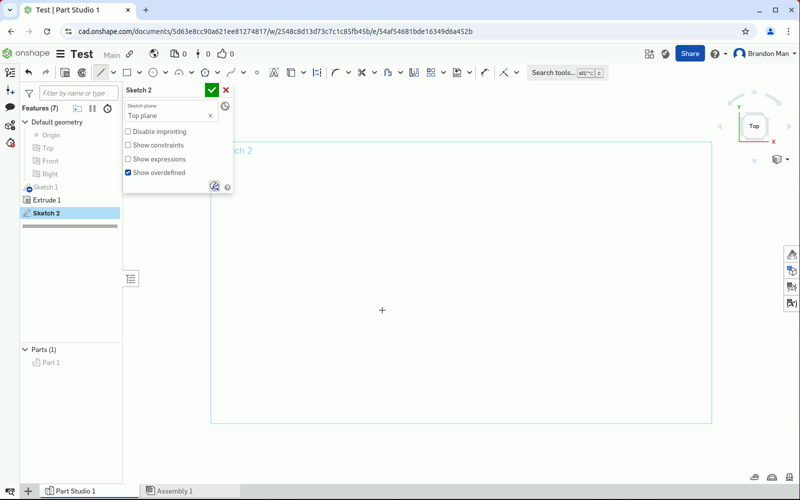
click(382, 309)
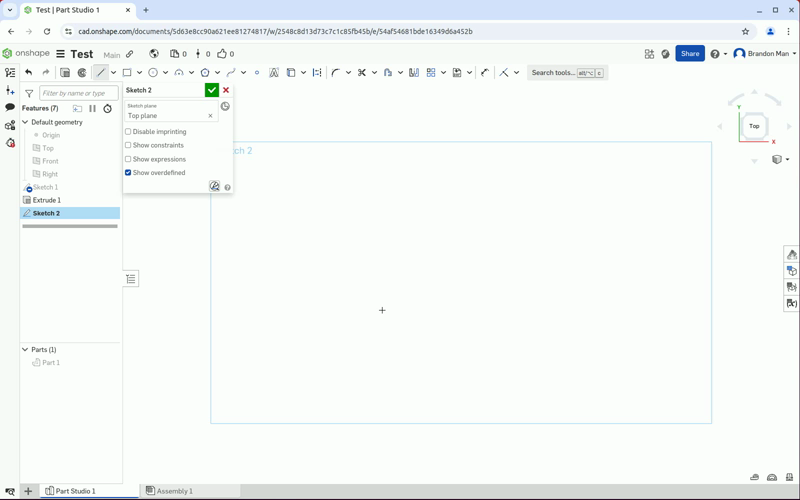
key_up(shift)
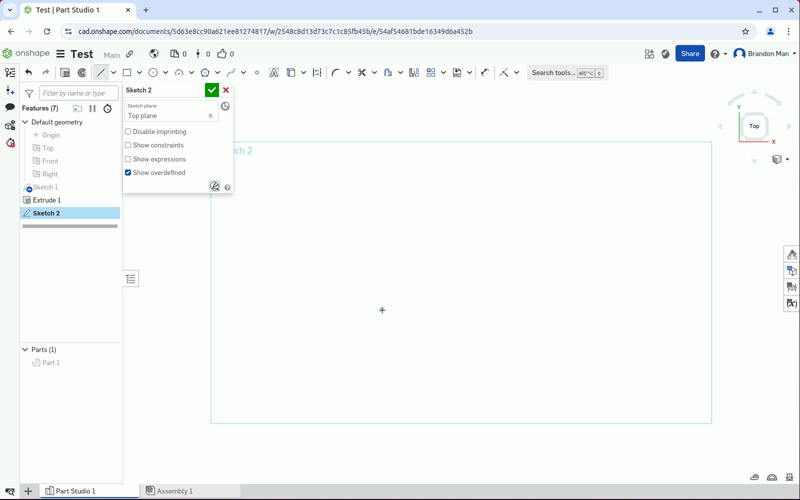
key_down(shift)
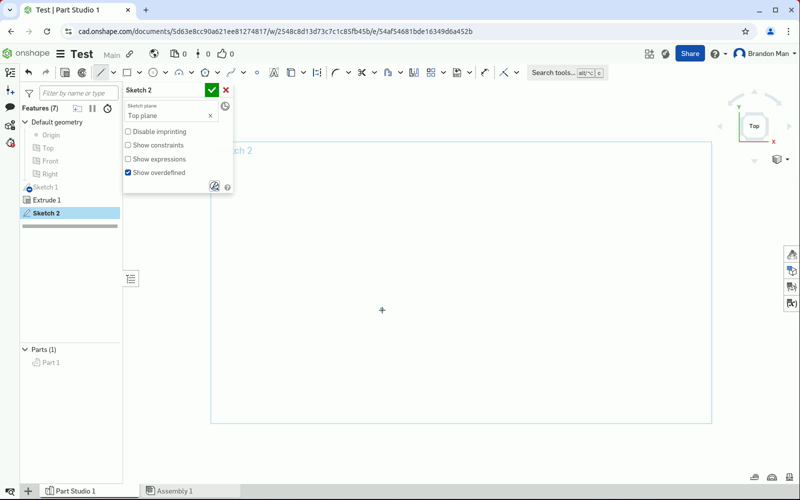
mouse_move(520, 309)
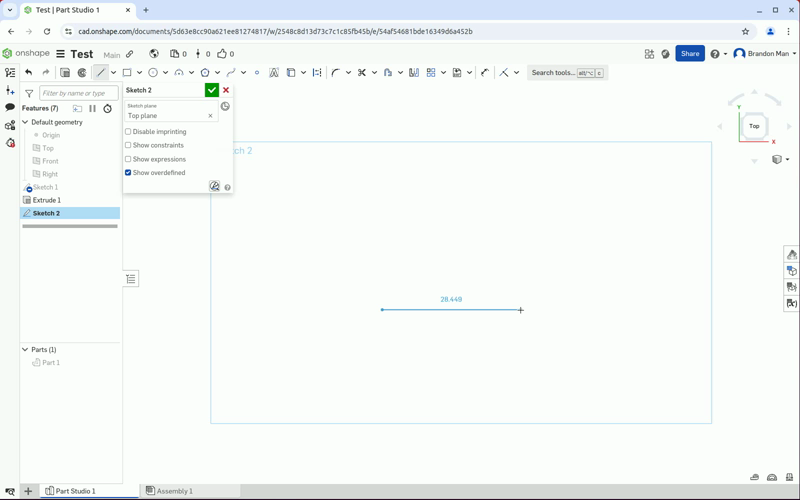
click(520, 309)
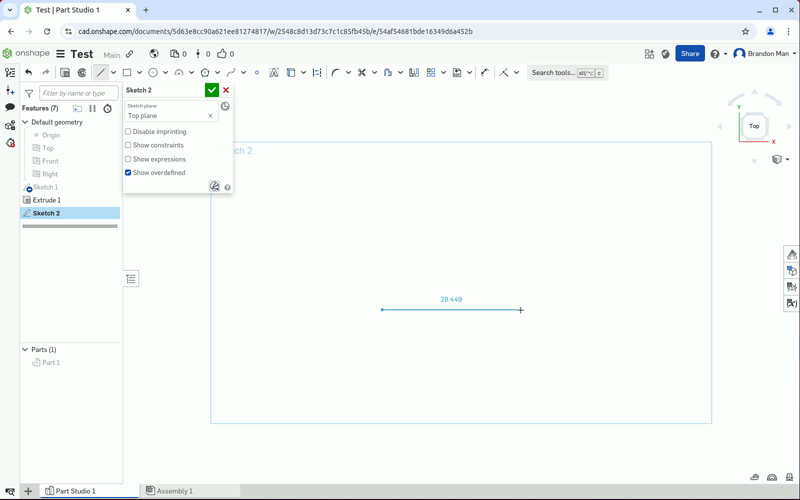
key_up(shift)
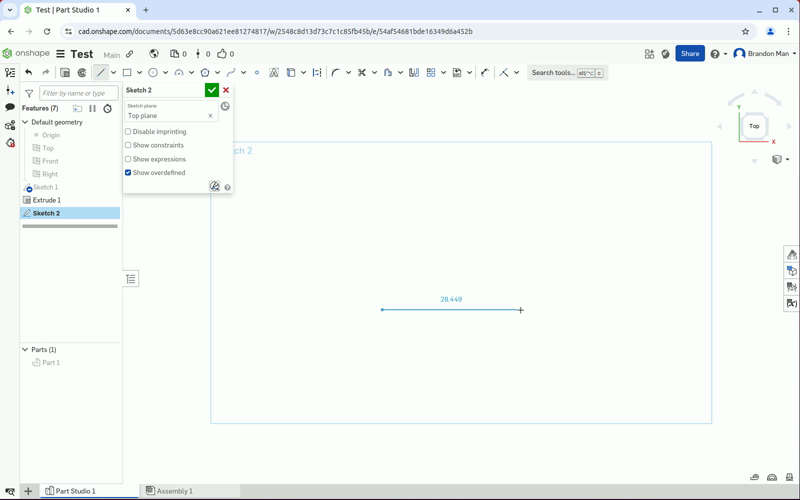
key_down(shift)
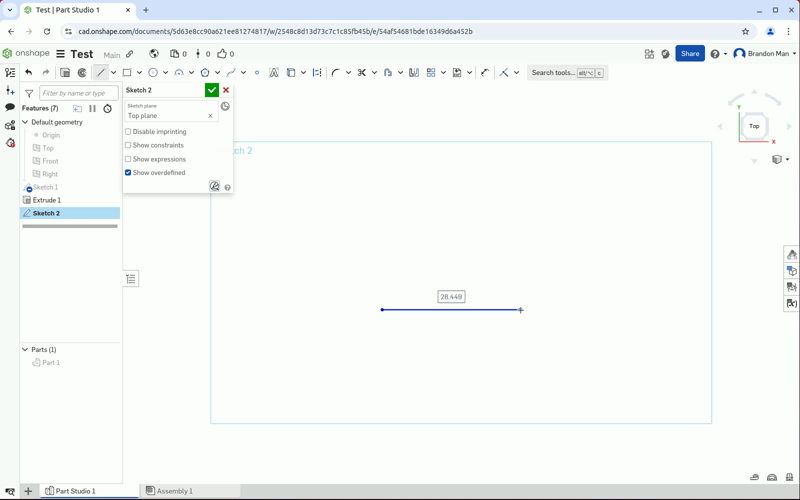
mouse_move(550, 309)
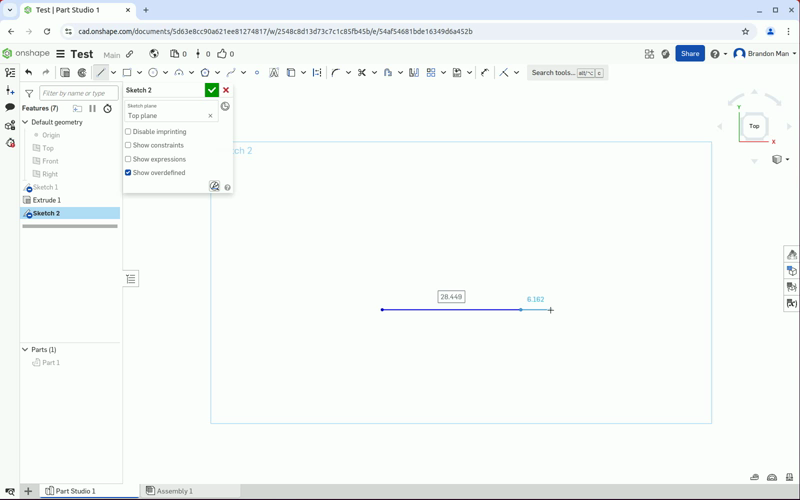
mouse_move(572, 309)
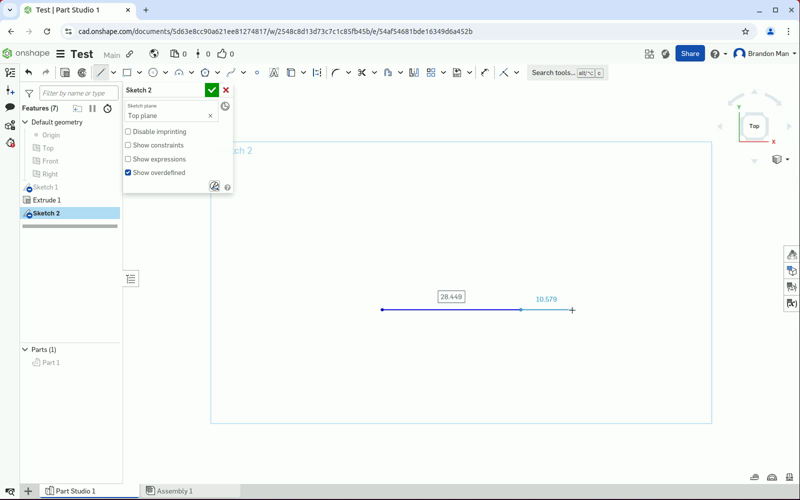
click(572, 309)
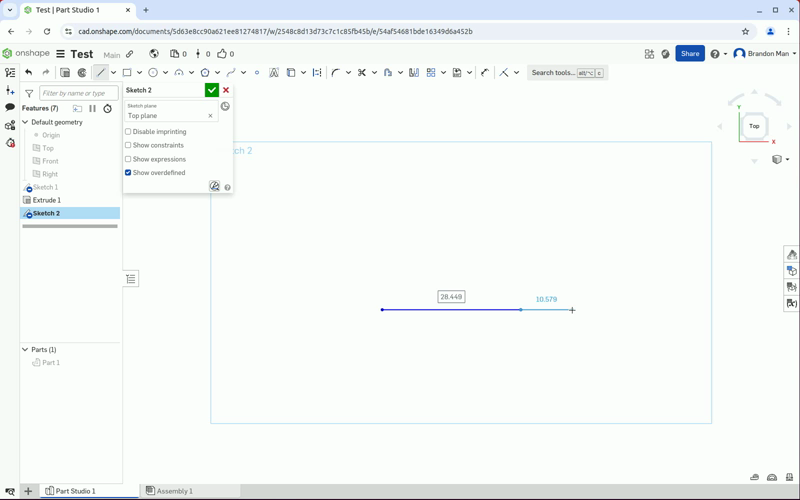
key_up(shift)
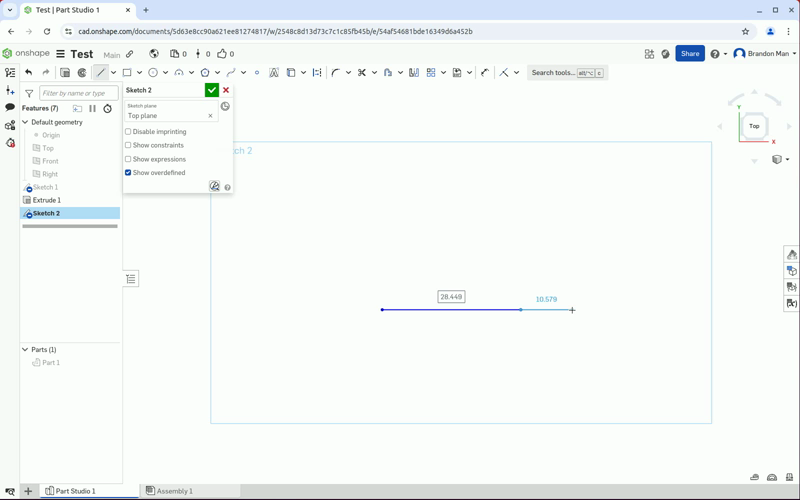
key_down(shift)
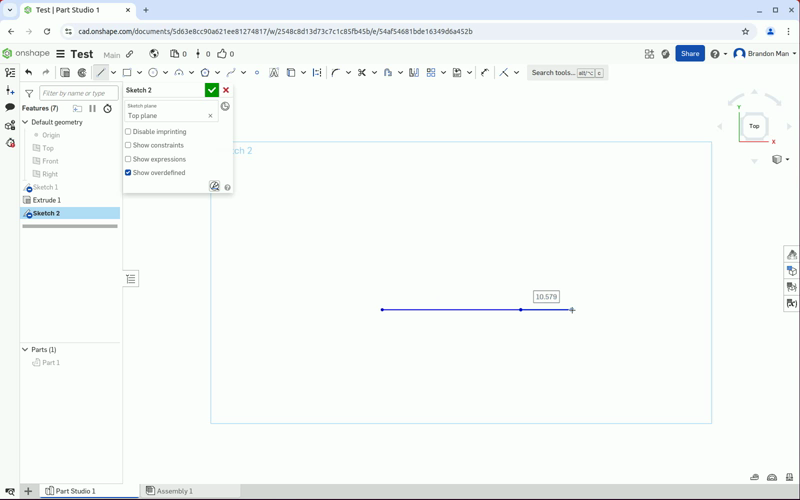
mouse_move(589, 309)
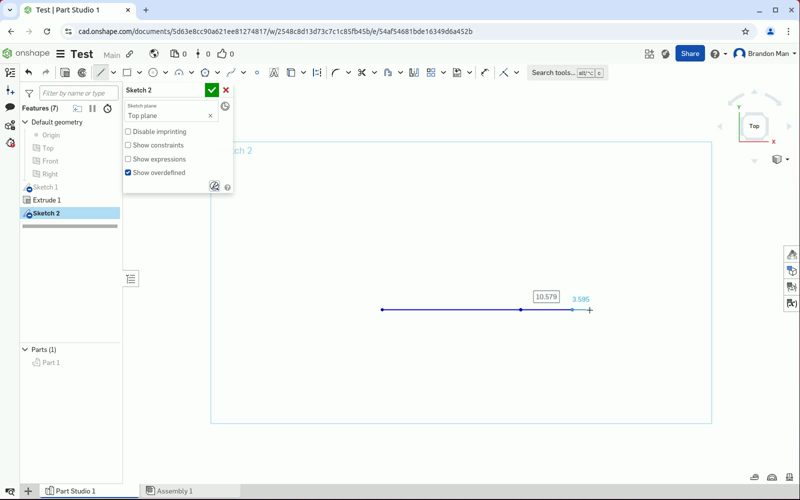
mouse_move(572, 253)
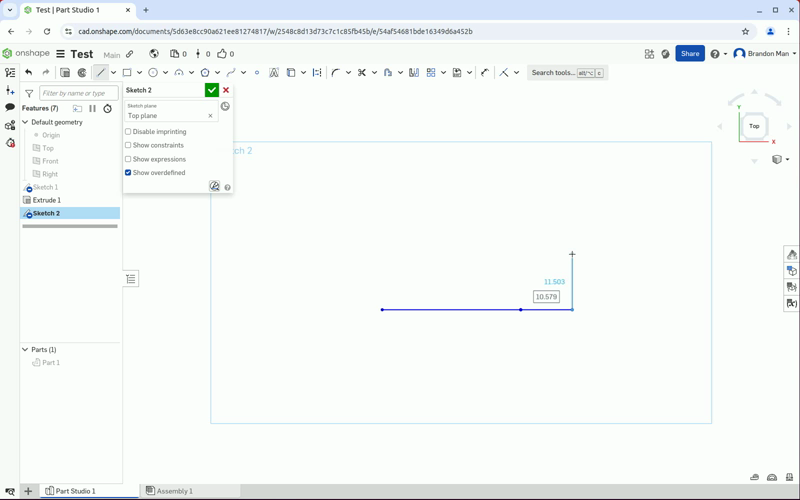
click(572, 253)
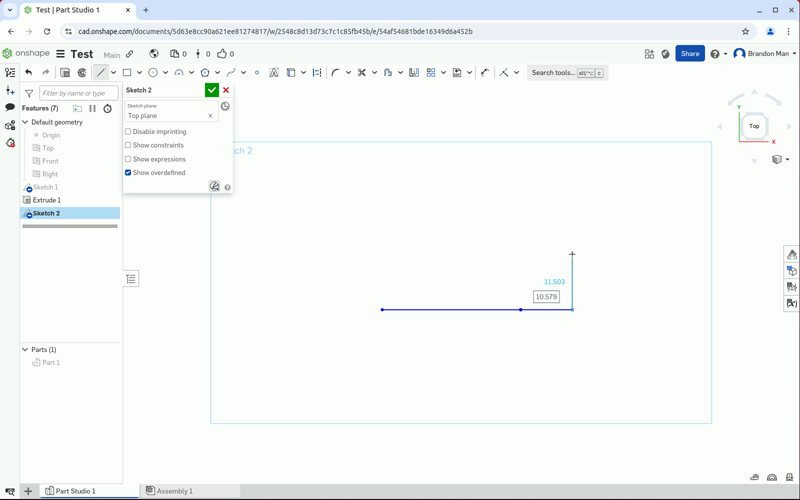
key_up(shift)
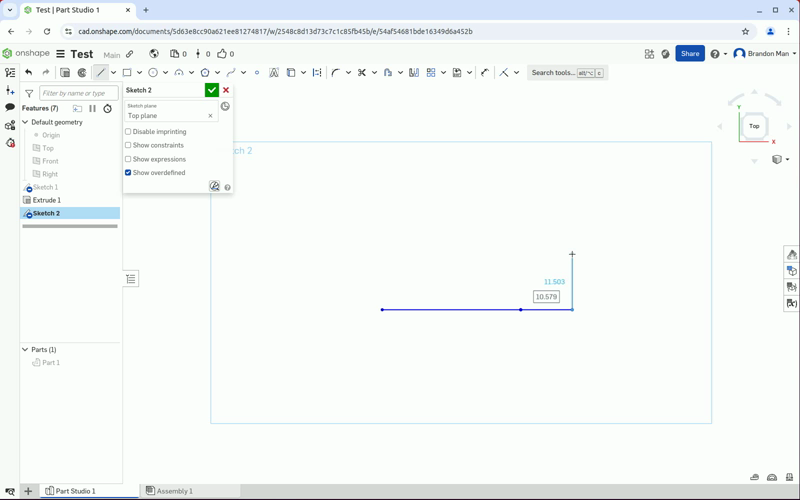
key_down(shift)
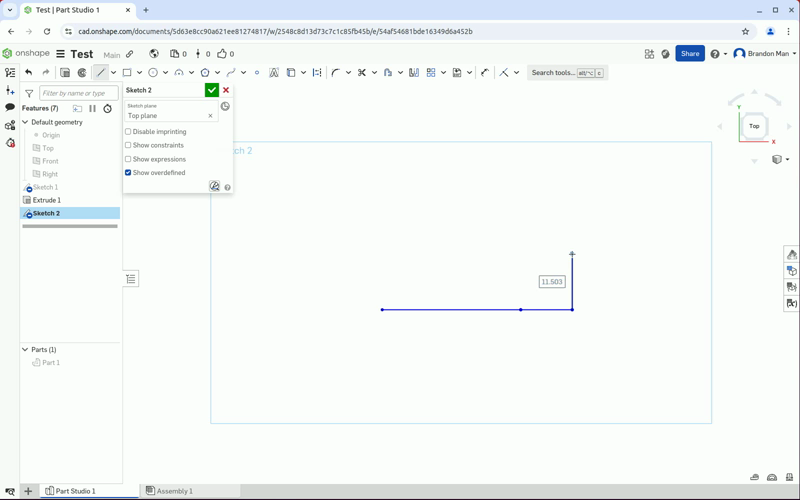
mouse_move(589, 253)
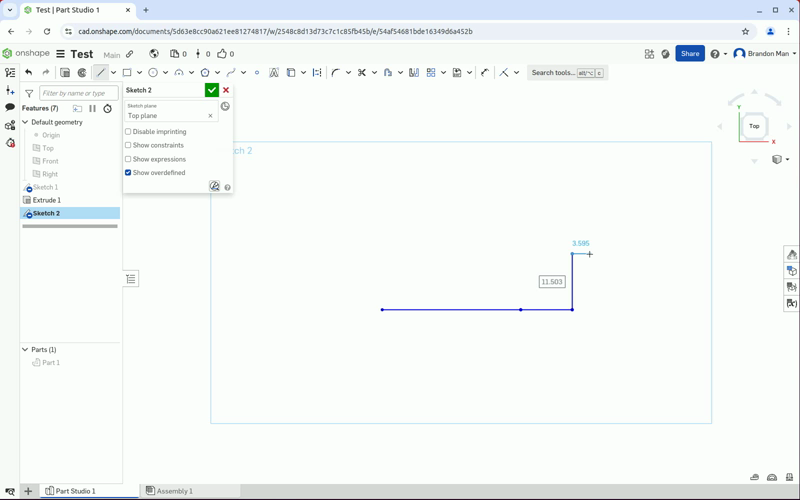
mouse_move(538, 253)
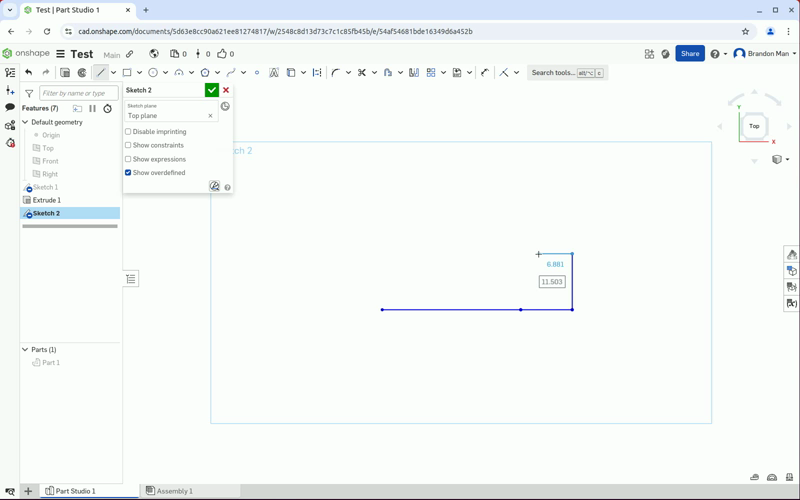
click(538, 253)
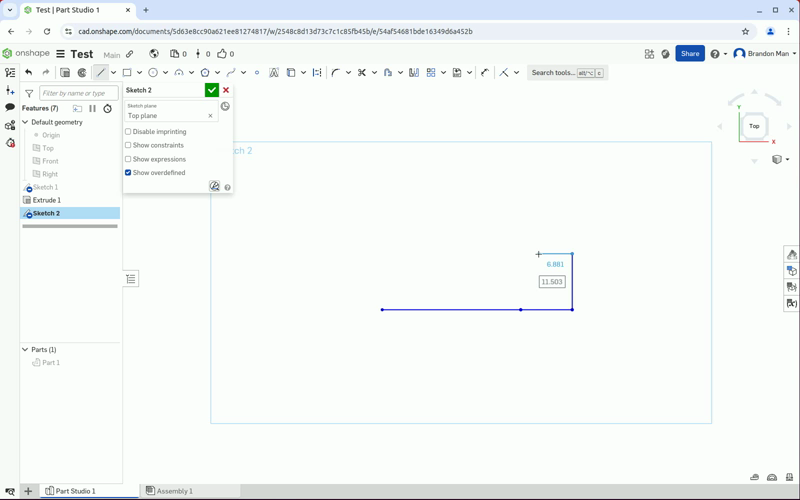
key_up(shift)
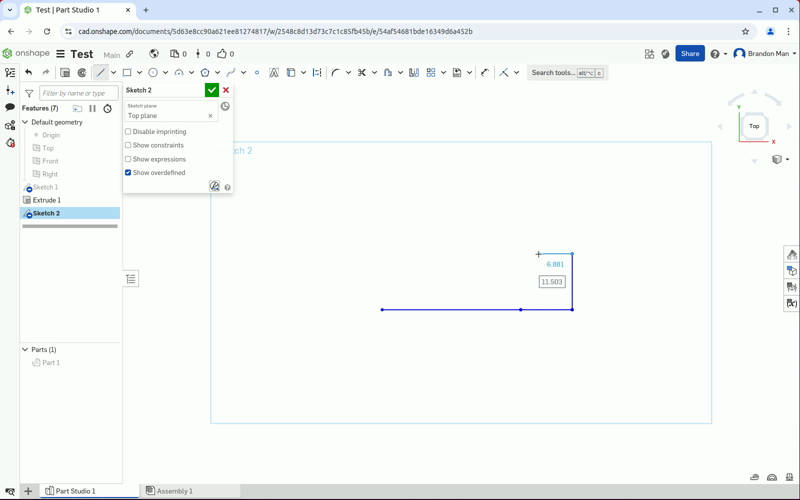
key_down(shift)
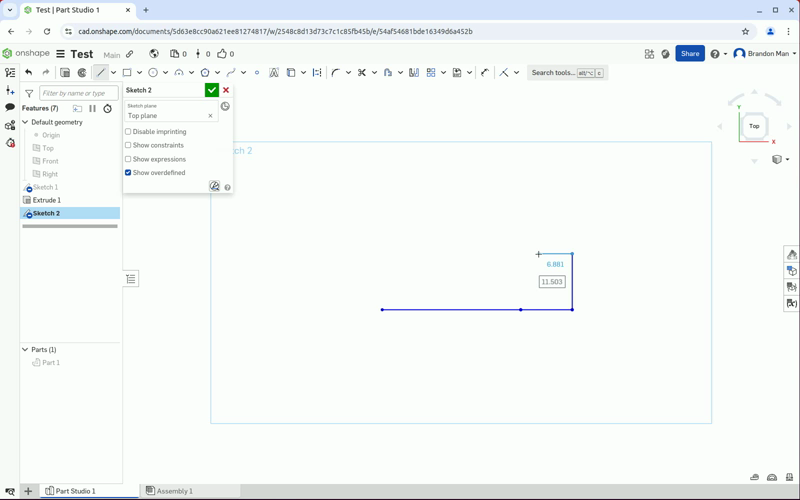
mouse_move(382, 253)
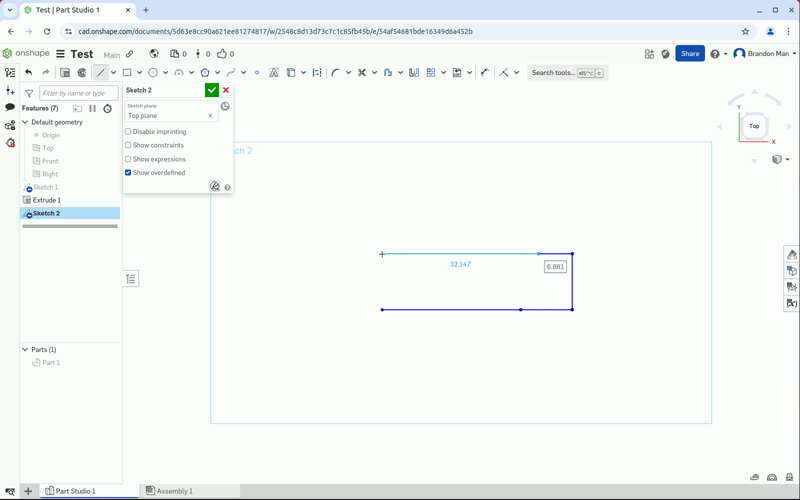
click(382, 253)
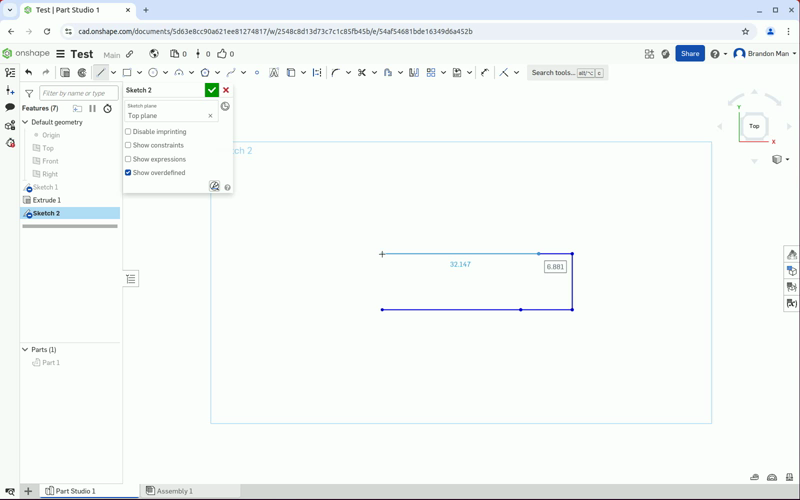
key_up(shift)
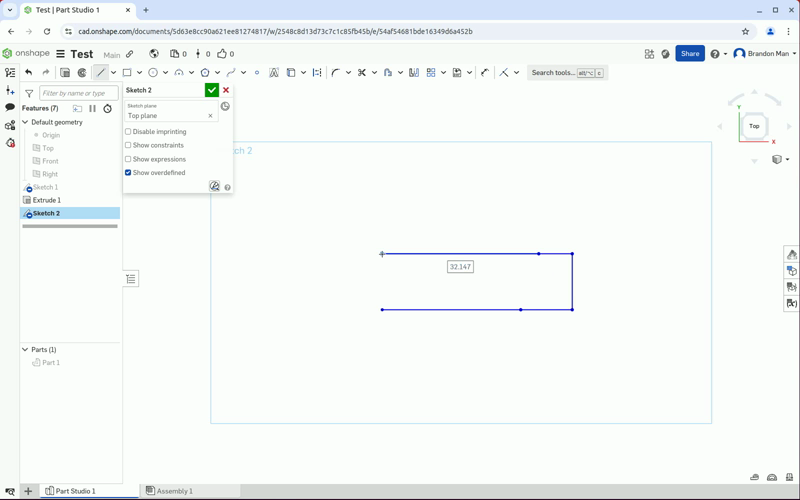
mouse_move(412, 253)
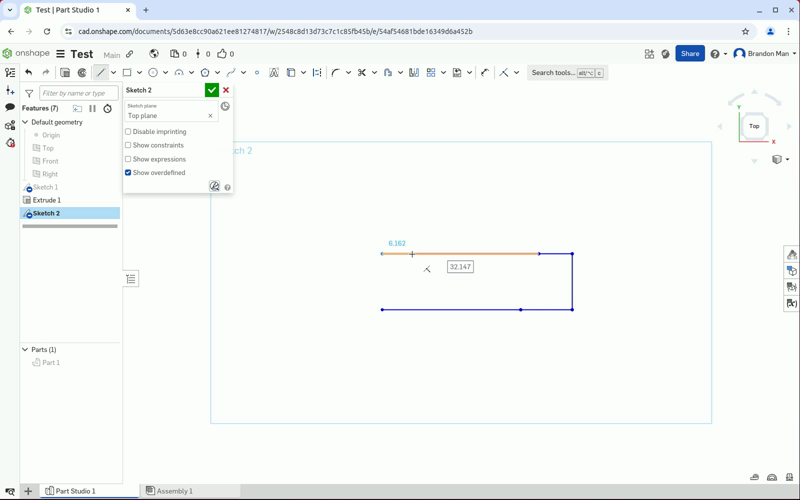
key_down(shift)
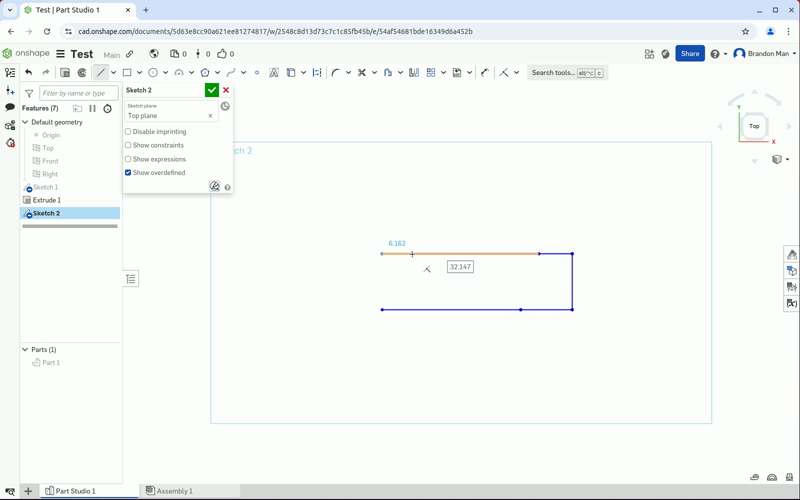
mouse_move(382, 309)
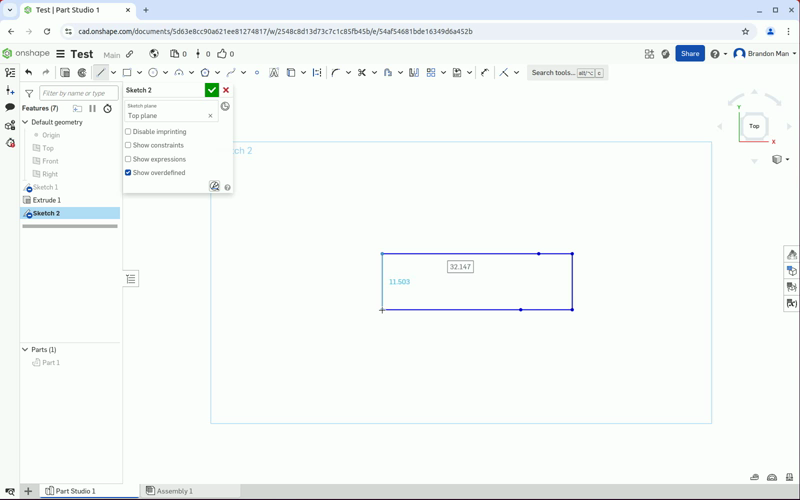
key_up(shift)
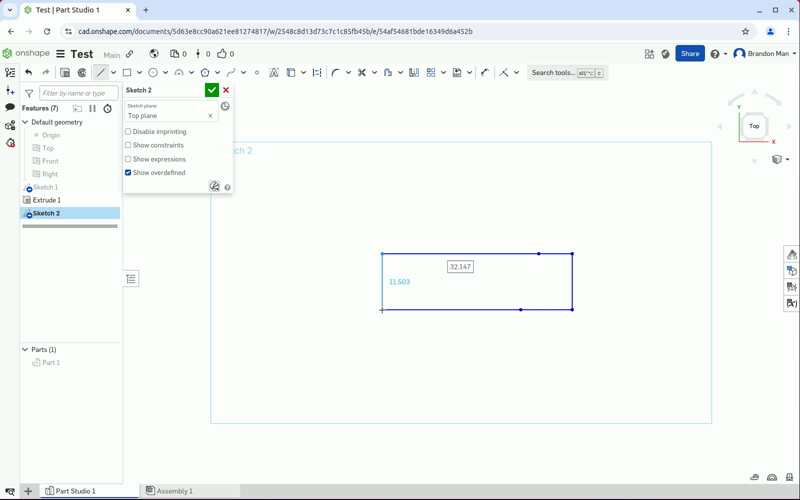
click(382, 309)
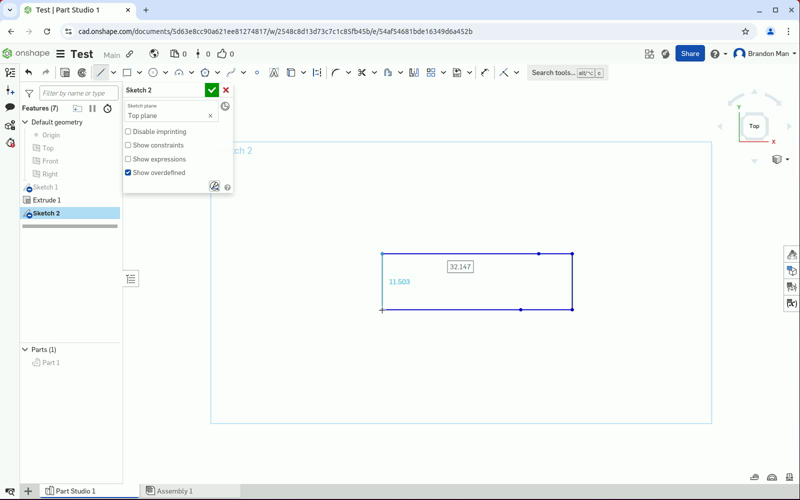
key(esc)
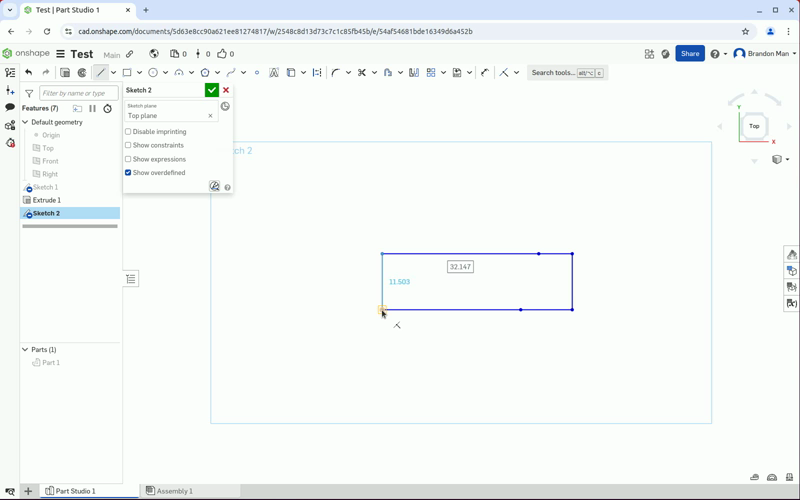
mouse_move(404, 271)
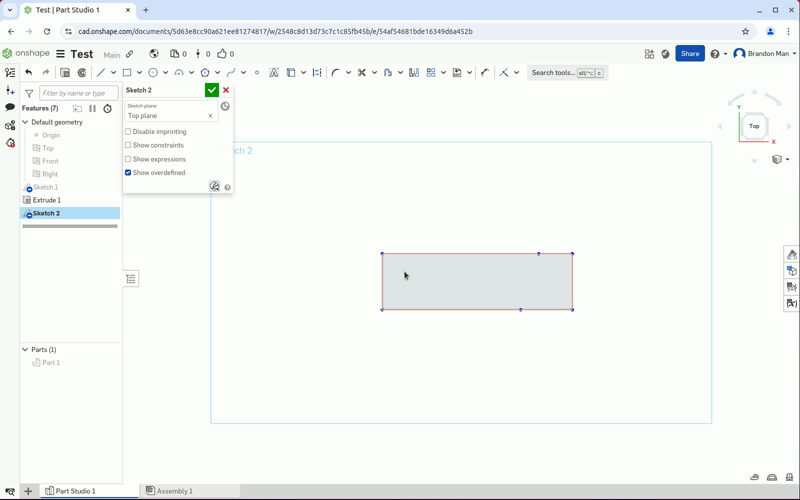
click(404, 271)
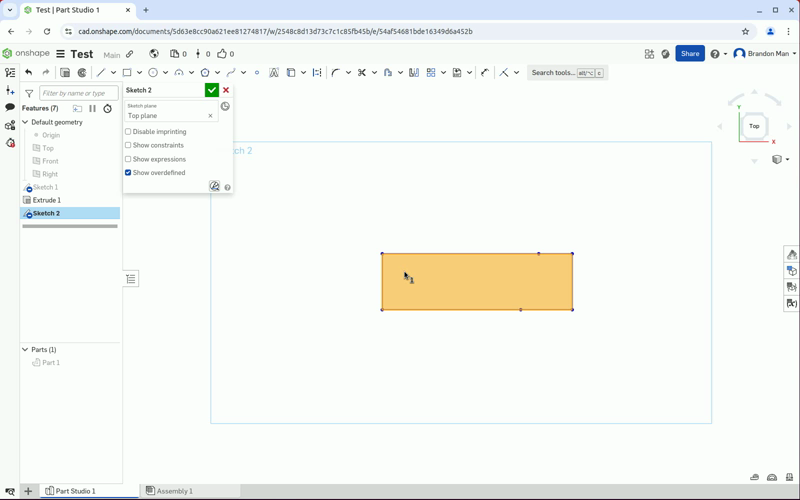
mouse_move(73, 352)
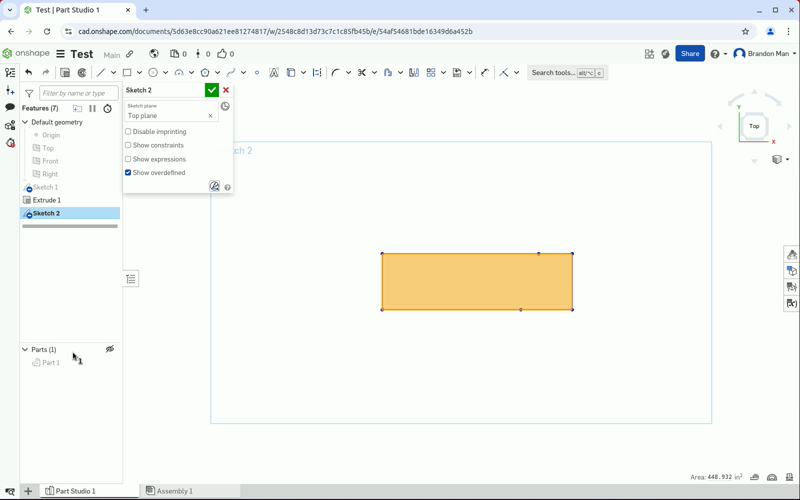
key(shift+y)
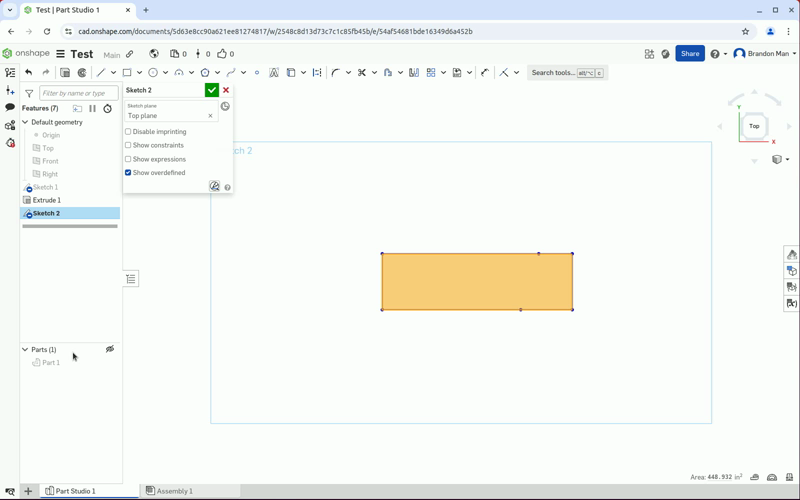
key(shift+e)
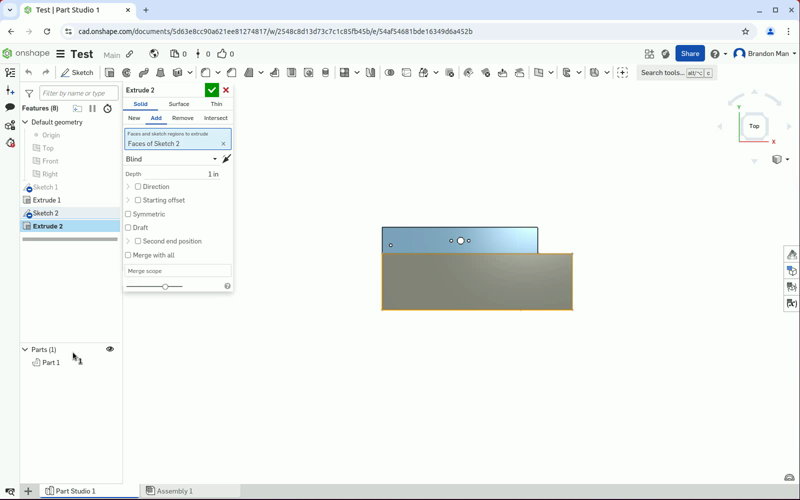
mouse_move(143, 106)
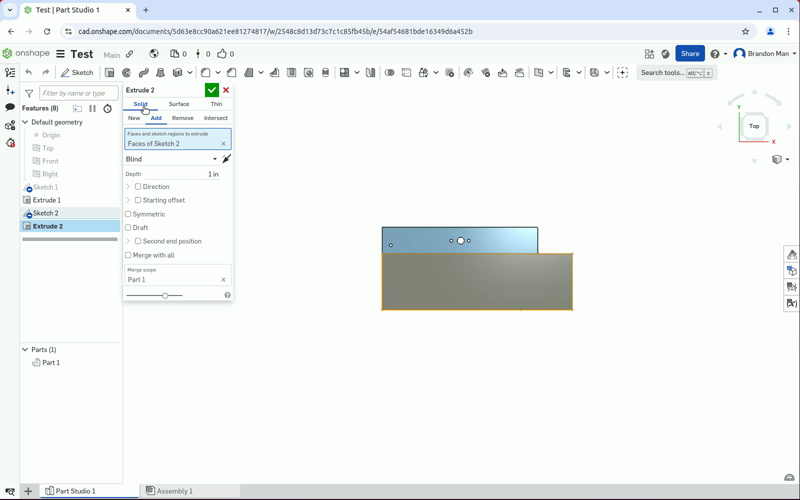
click(143, 106)
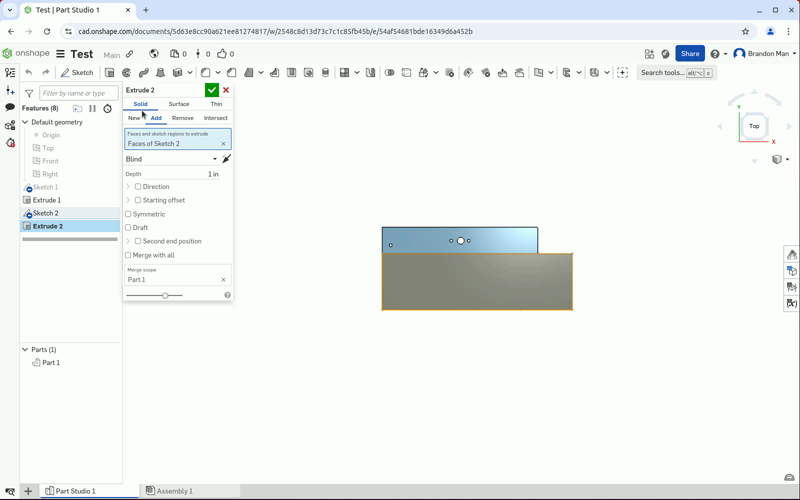
mouse_move(137, 120)
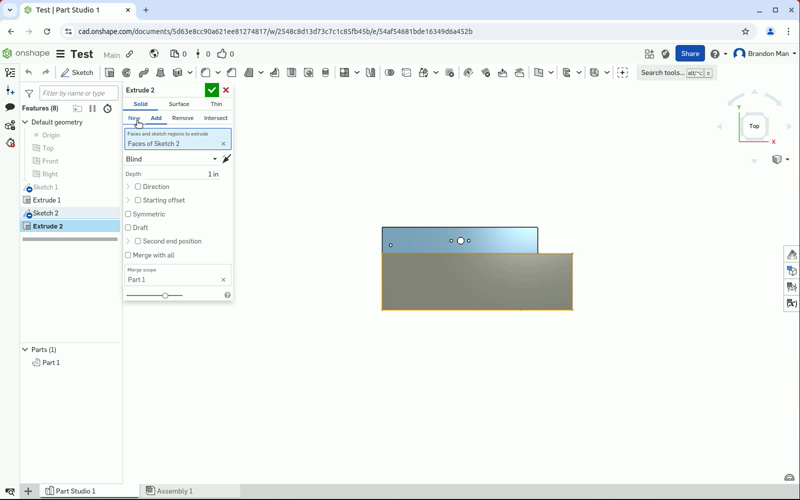
click(137, 120)
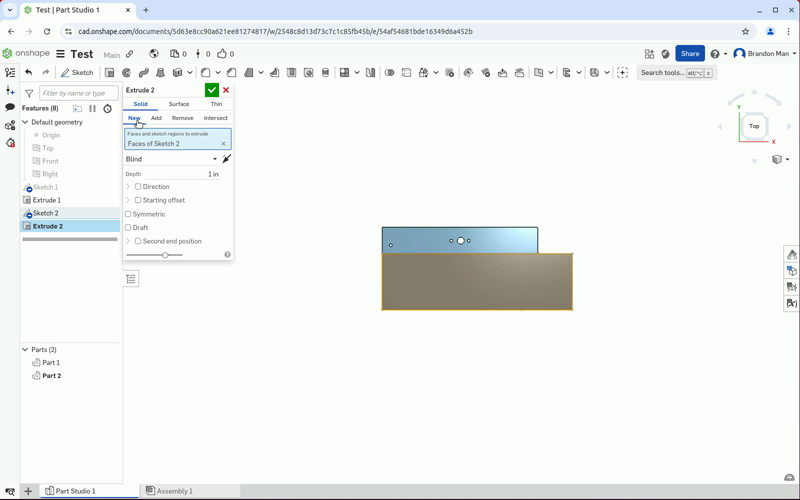
key(tab, 4)
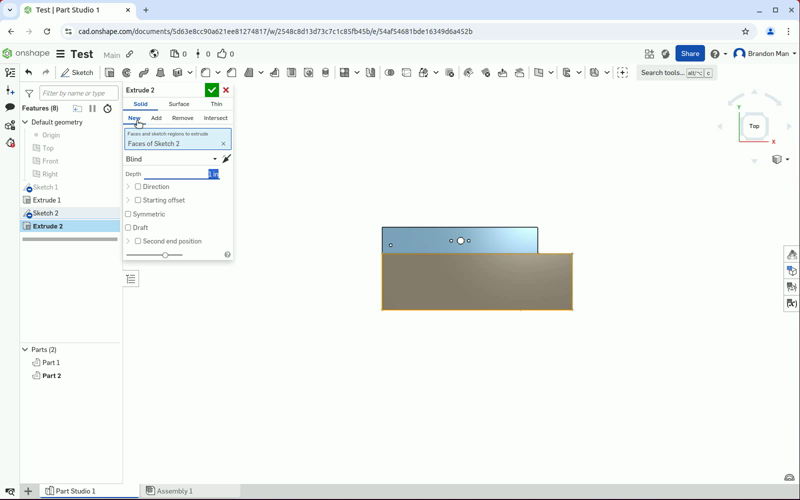
text(0.481)
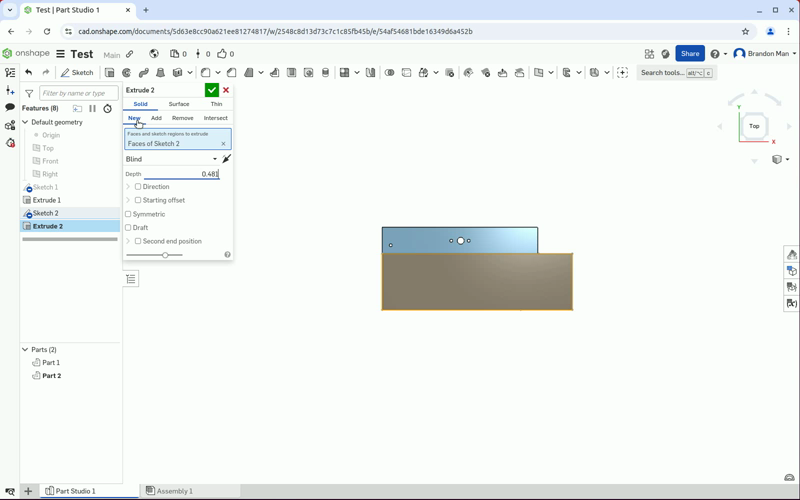
key(enter)
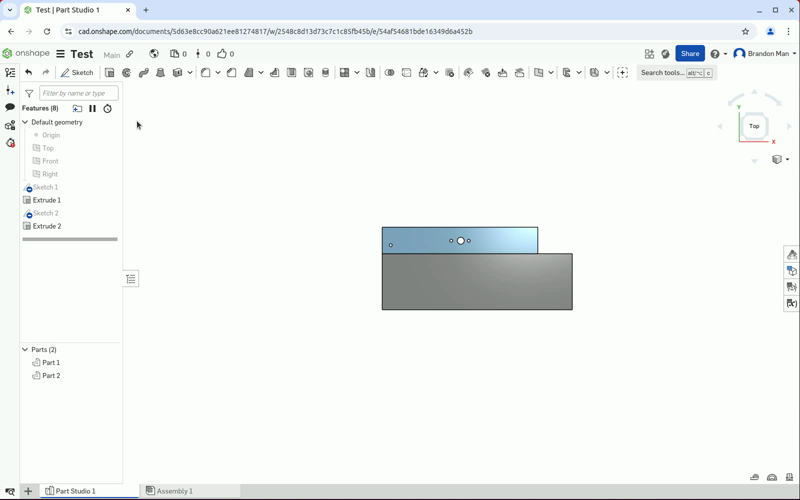
key(shift+h)
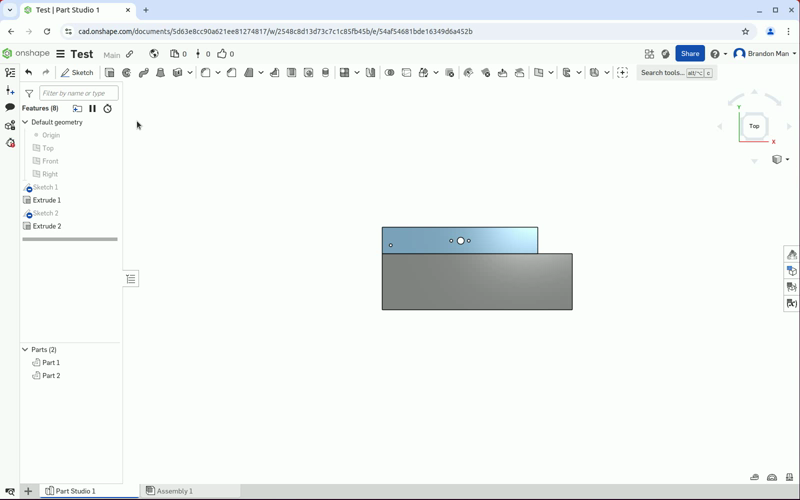
key(shift+h)
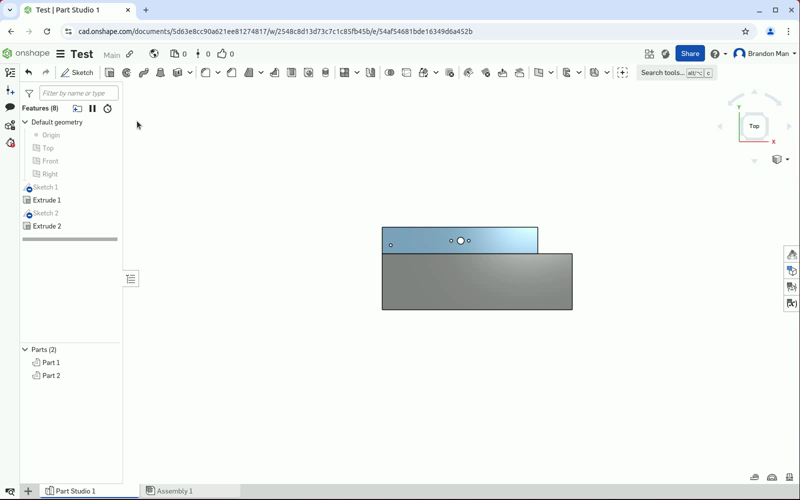
mouse_move(73, 189)
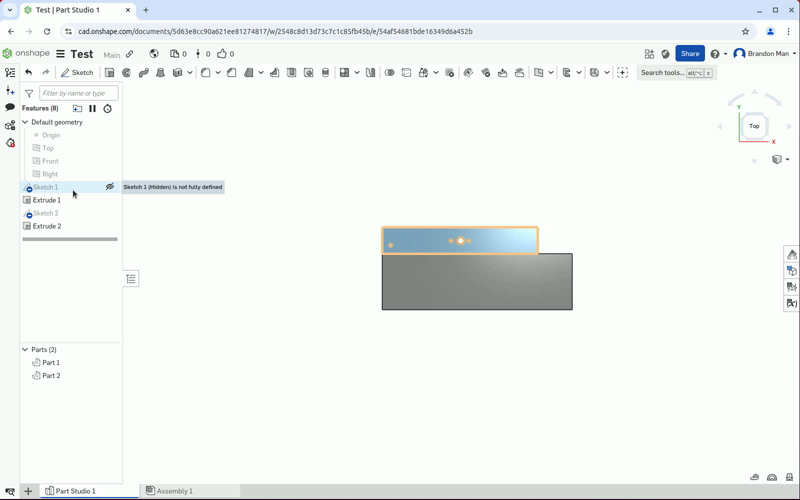
click(73, 189)
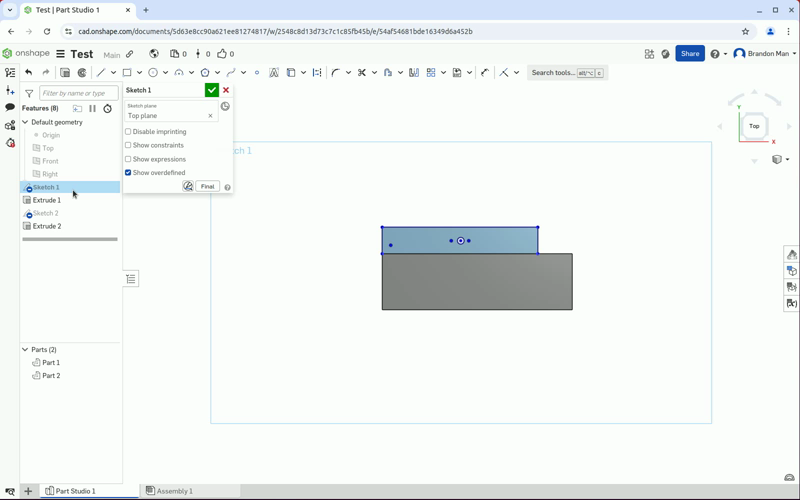
mouse_move(229, 92)
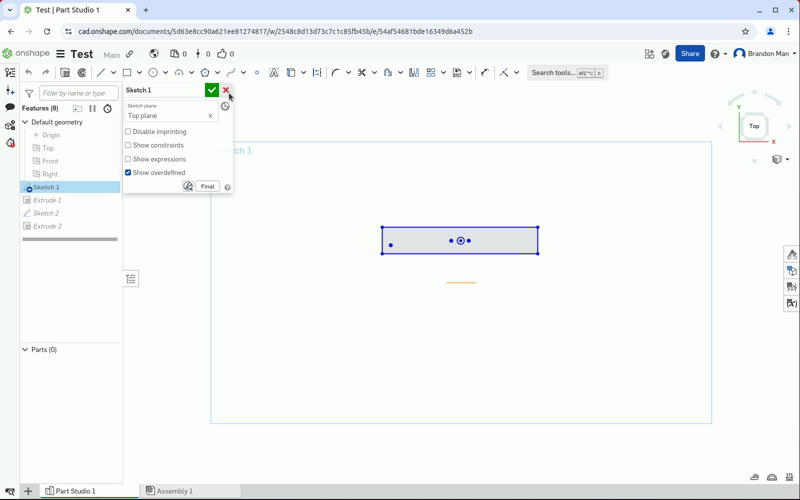
click(229, 92)
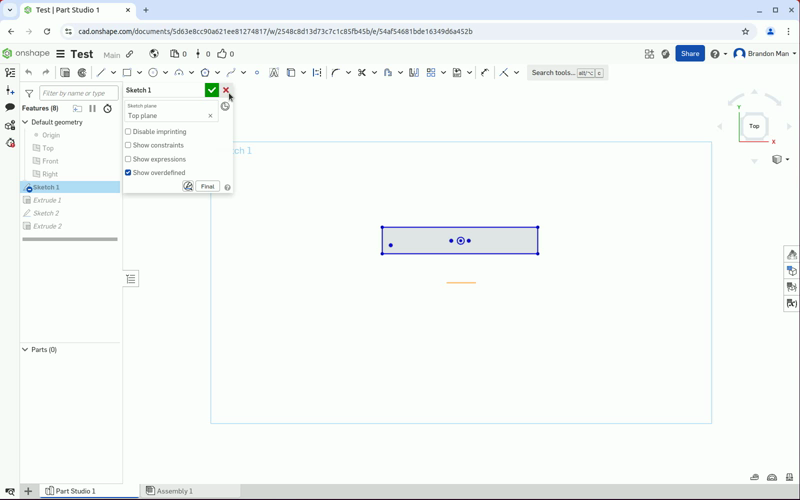
key(shift+s)
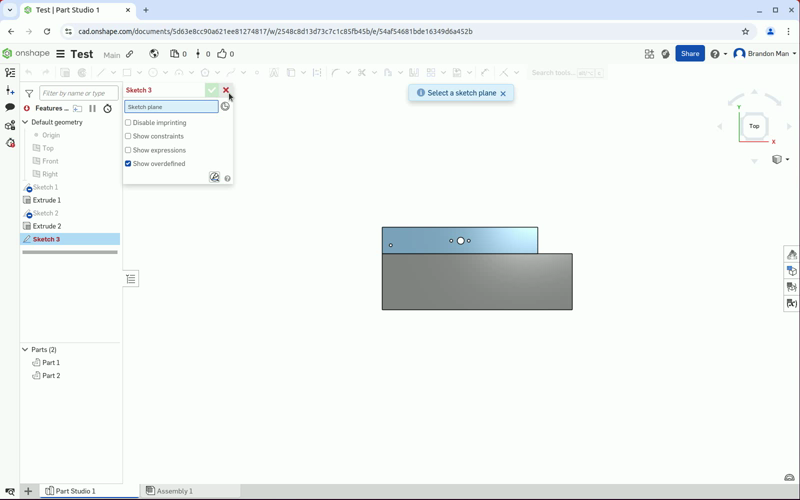
mouse_move(73, 150)
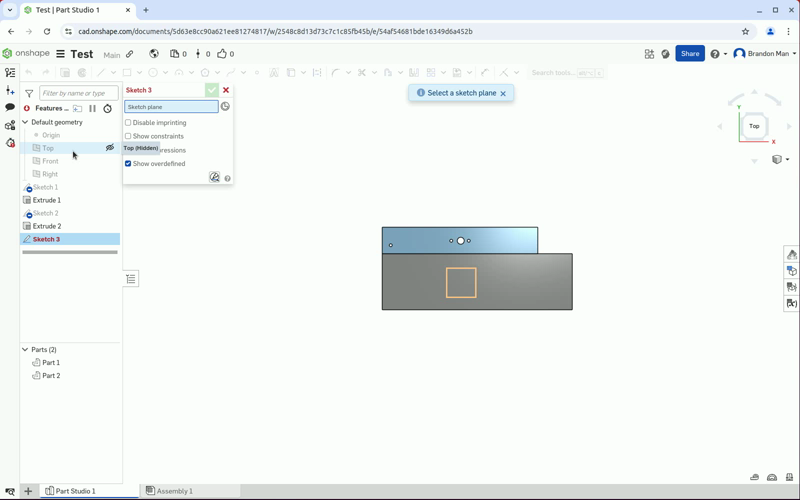
click(73, 150)
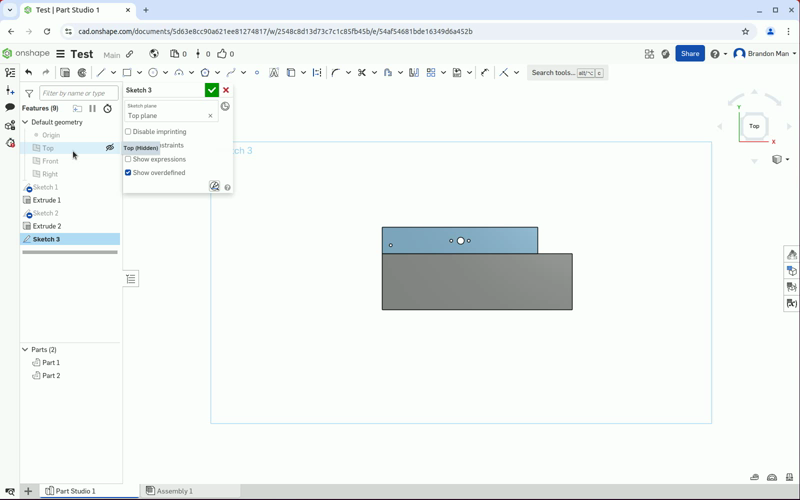
mouse_move(73, 352)
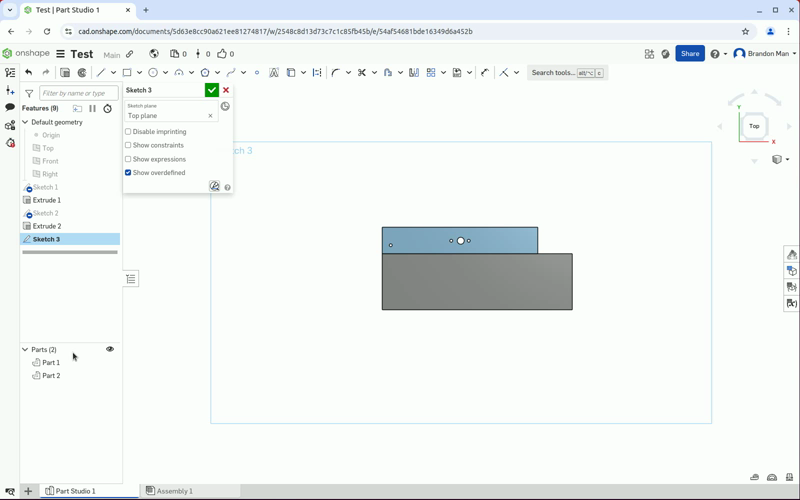
key(y)
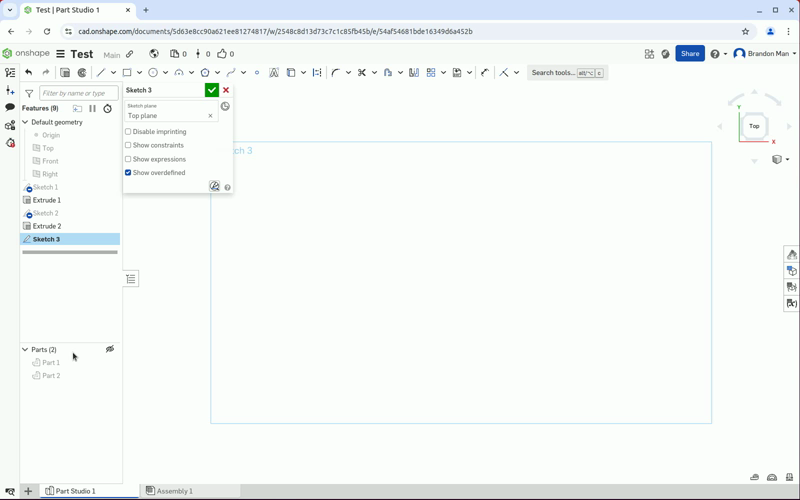
key(l)
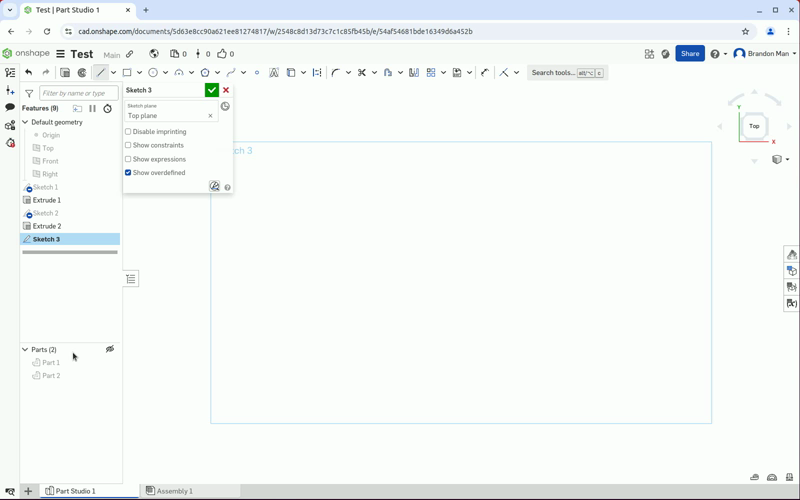
key_down(shift)
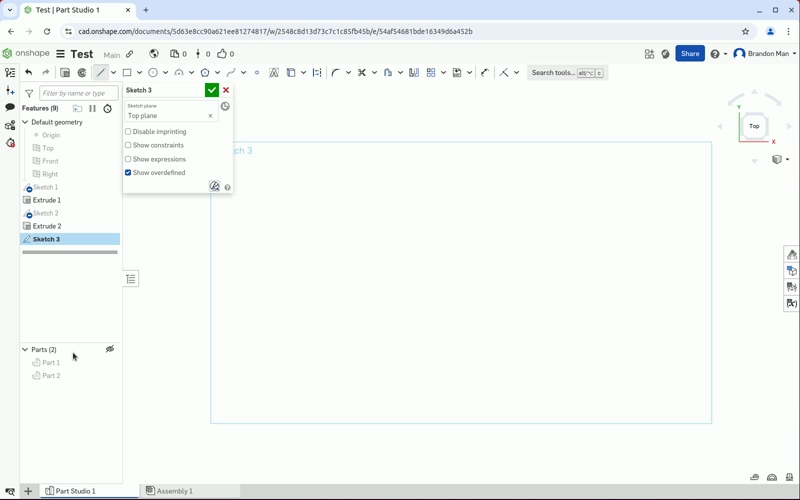
mouse_move(382, 335)
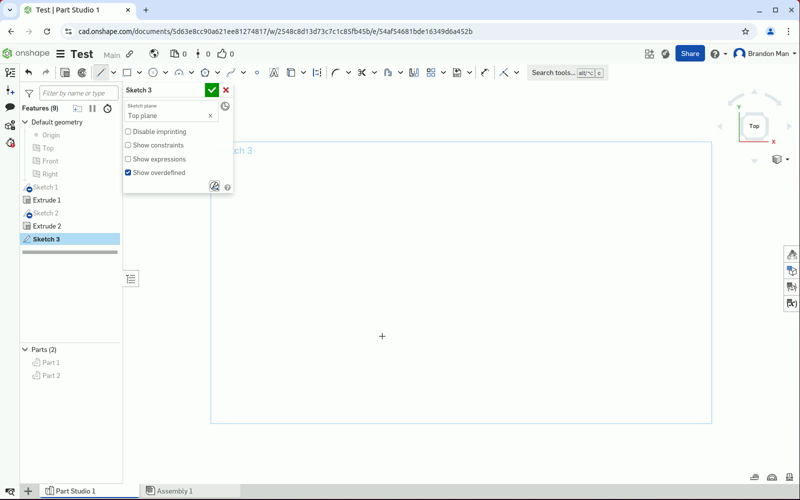
click(382, 335)
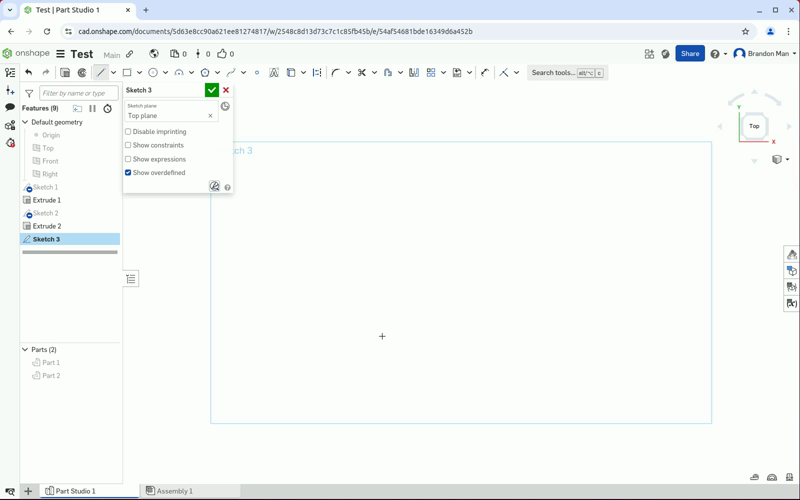
key_up(shift)
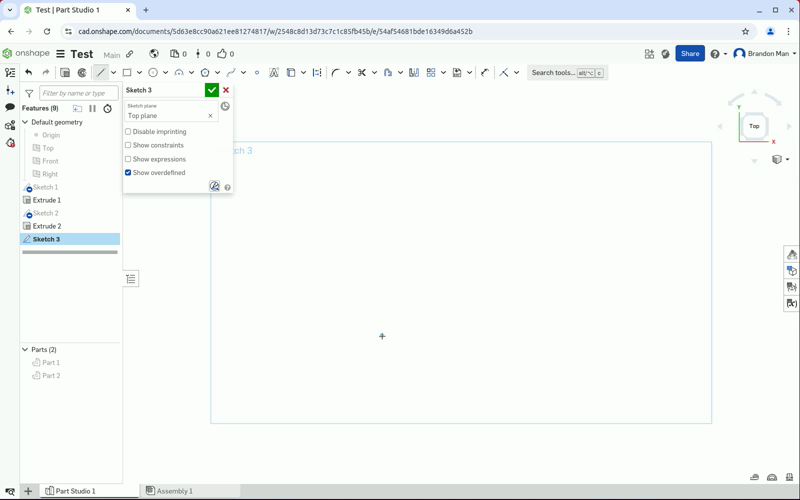
key_down(shift)
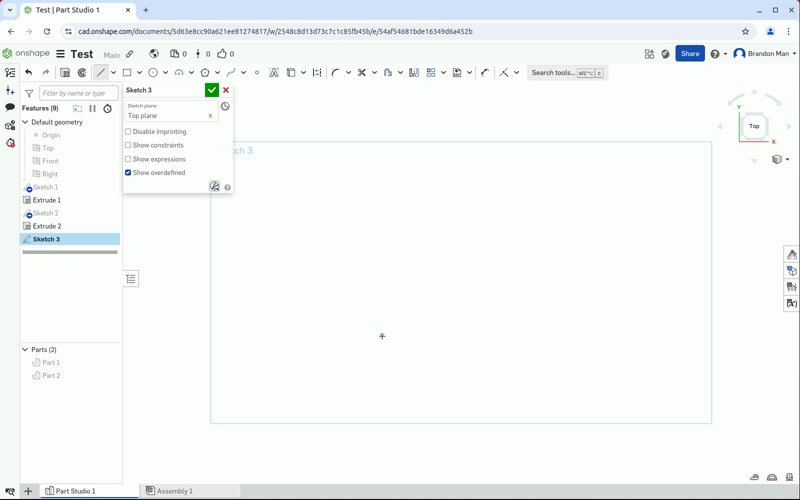
mouse_move(521, 335)
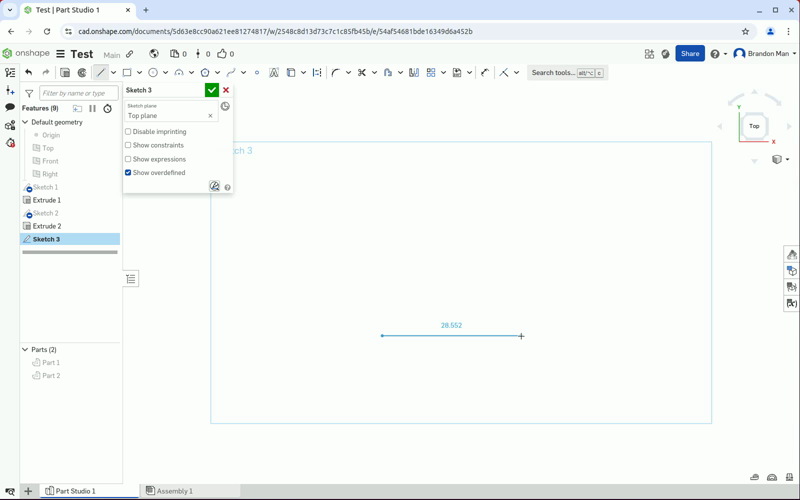
click(521, 335)
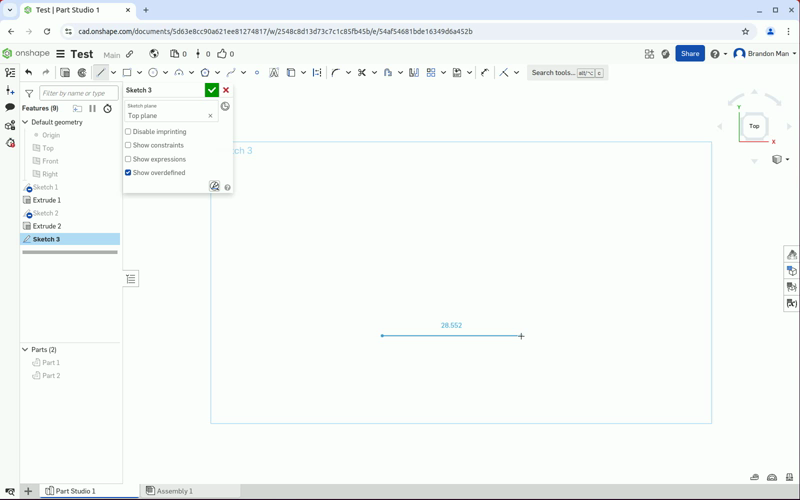
key_up(shift)
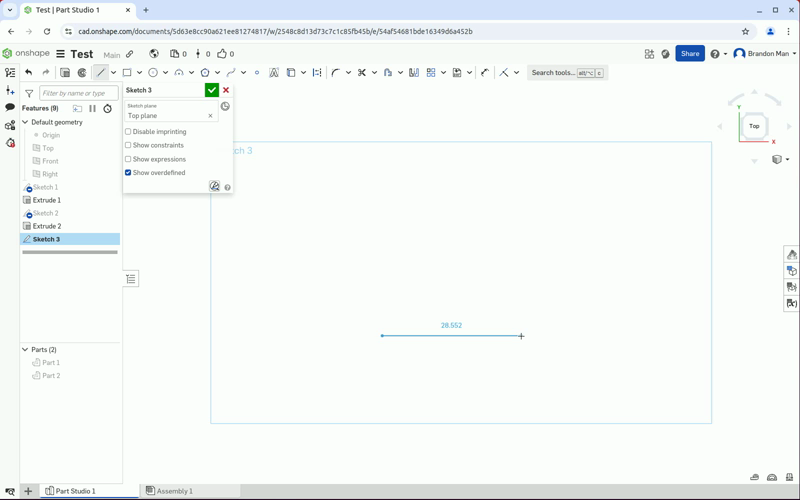
key_down(shift)
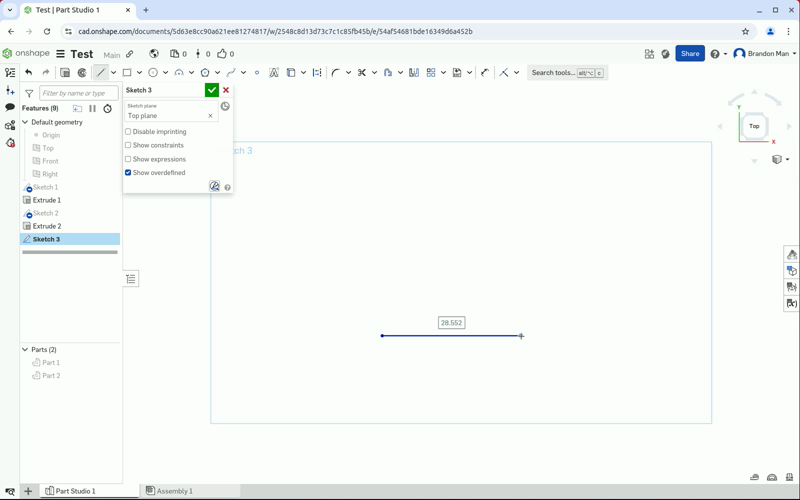
mouse_move(551, 335)
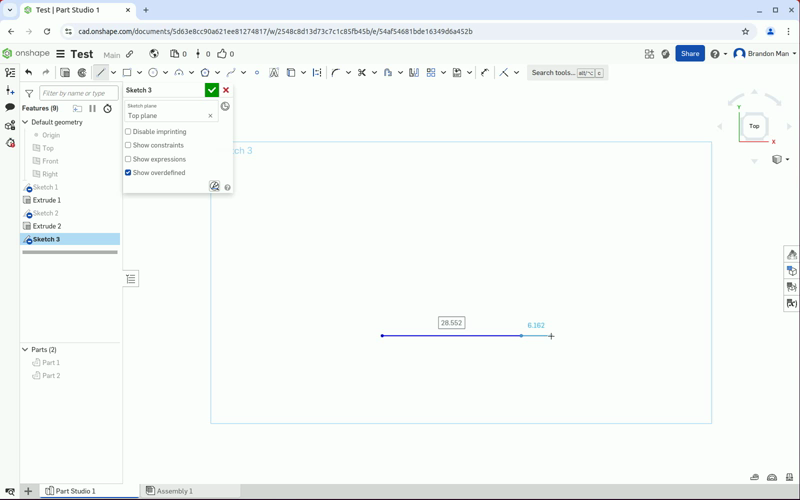
mouse_move(521, 309)
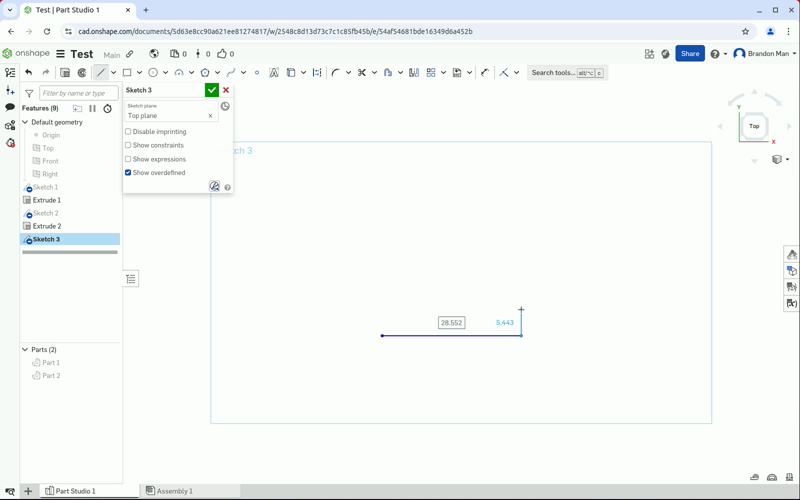
click(521, 309)
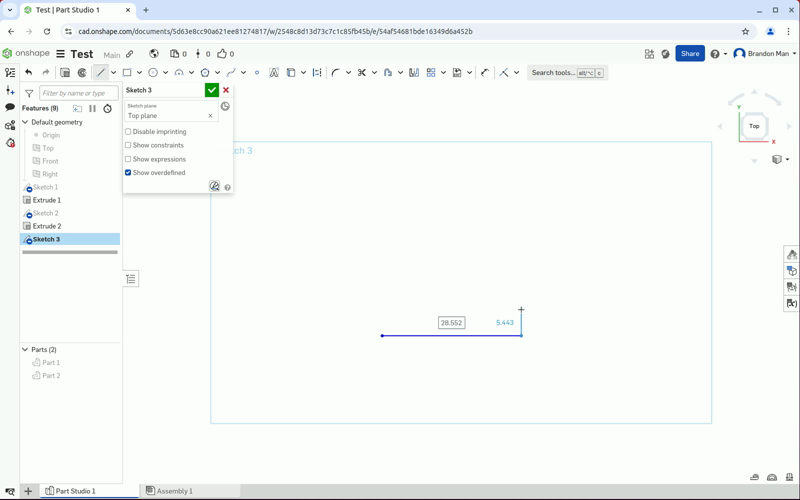
key_up(shift)
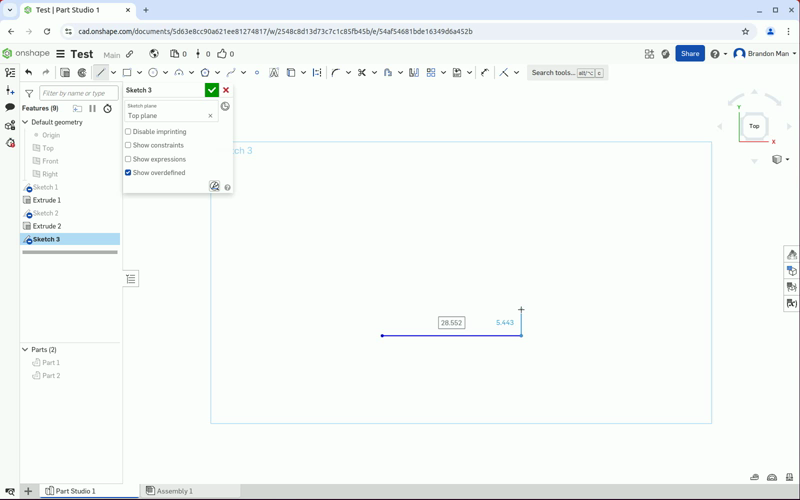
key_down(shift)
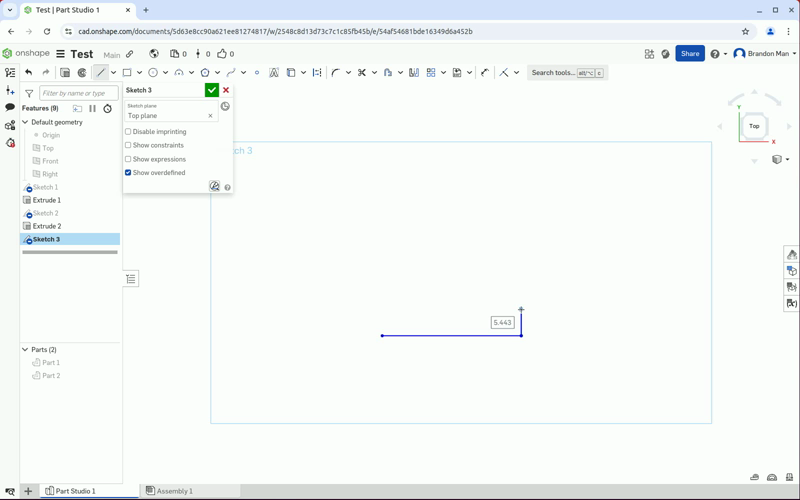
mouse_move(382, 309)
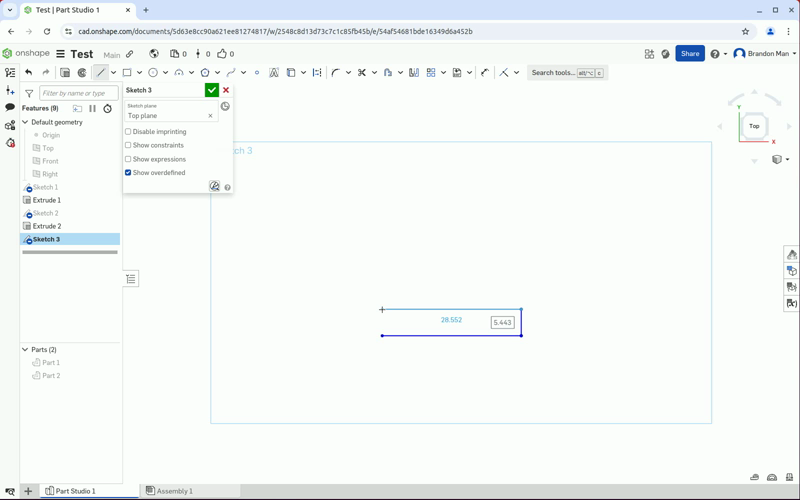
click(382, 309)
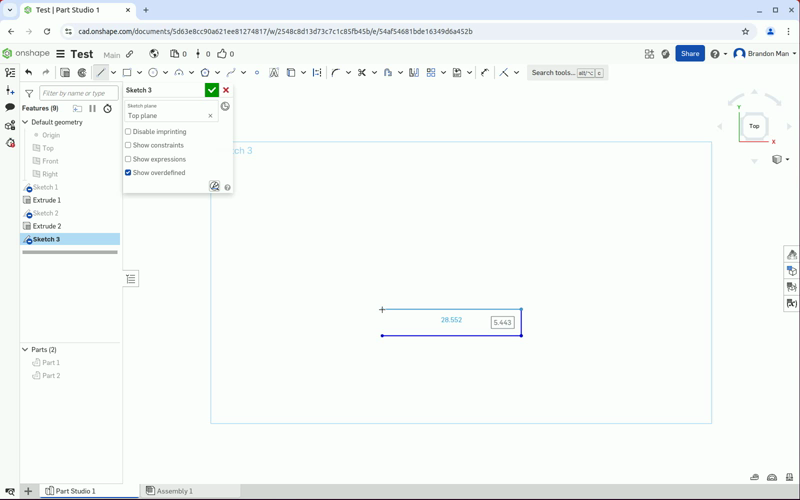
key_up(shift)
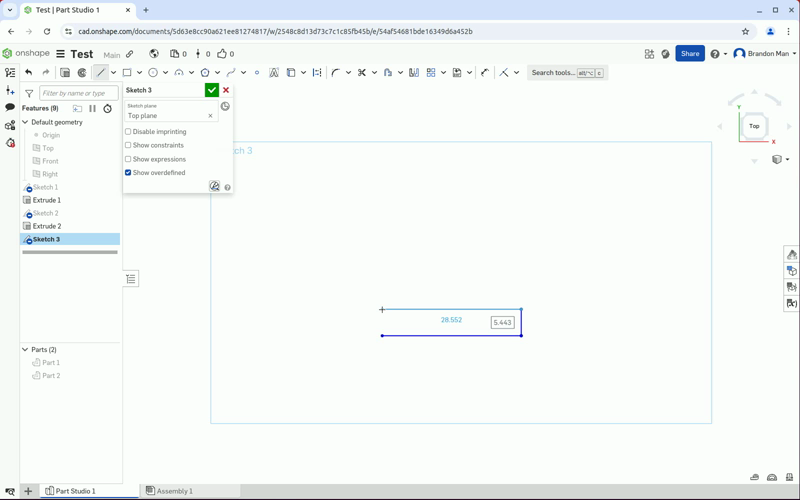
mouse_move(412, 309)
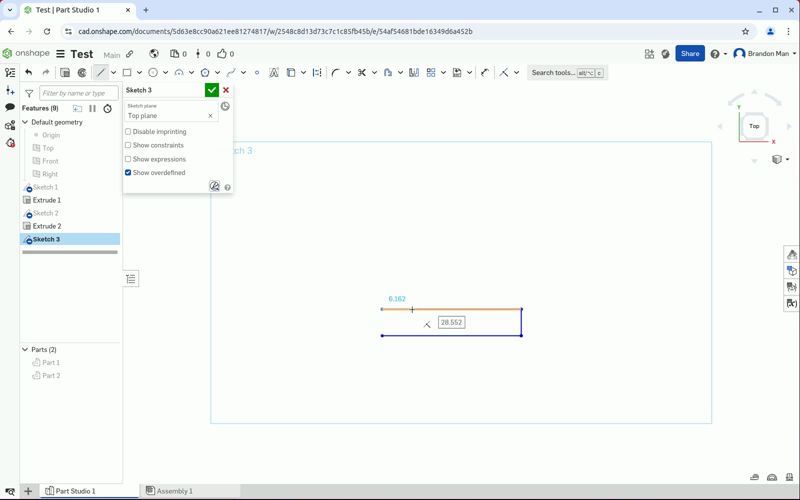
key_down(shift)
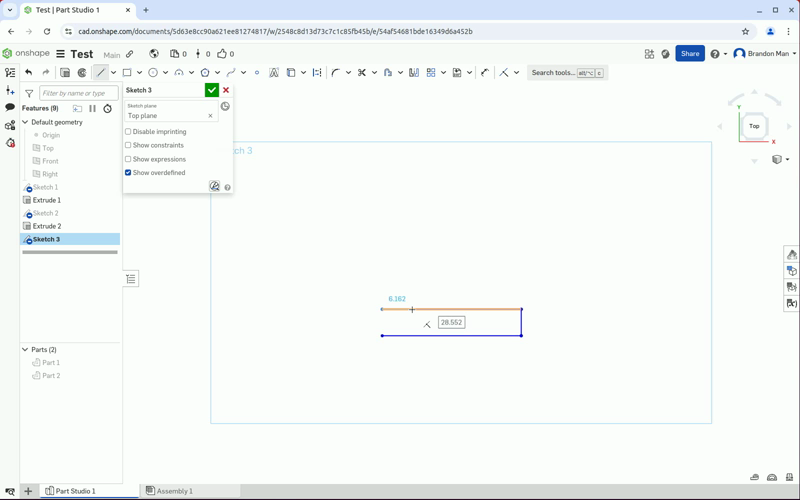
mouse_move(382, 335)
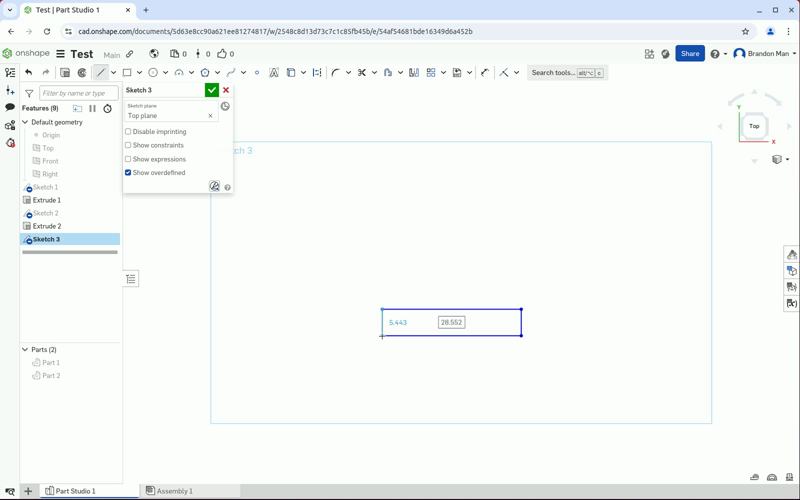
key_up(shift)
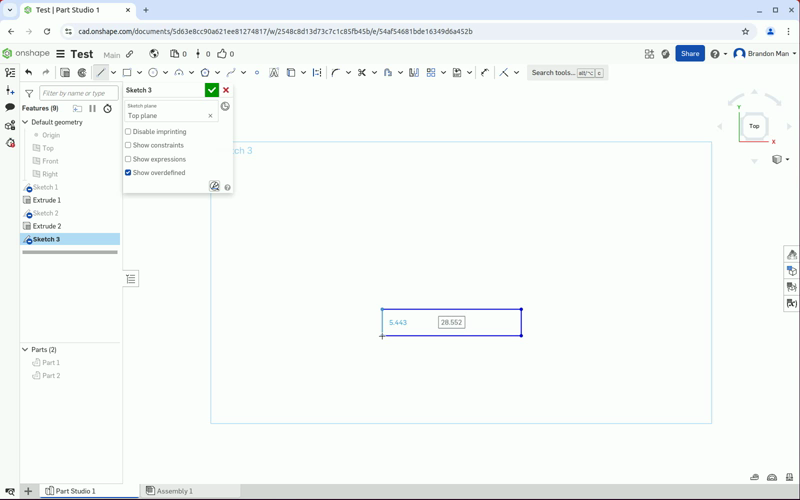
click(382, 335)
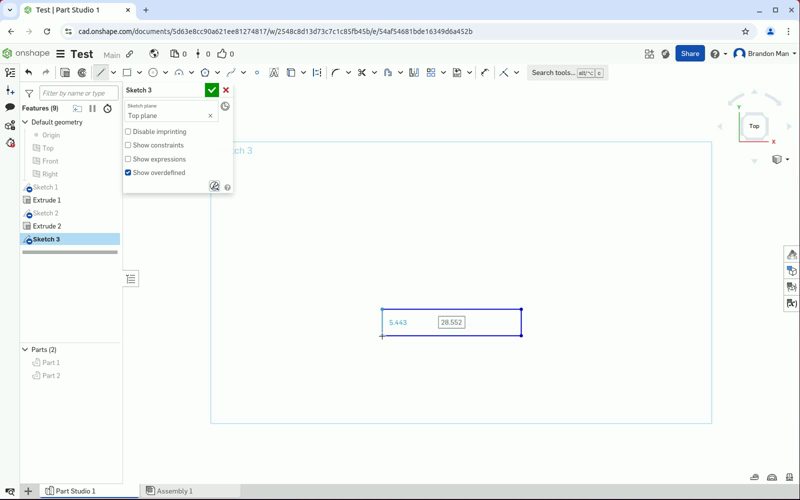
key(esc)
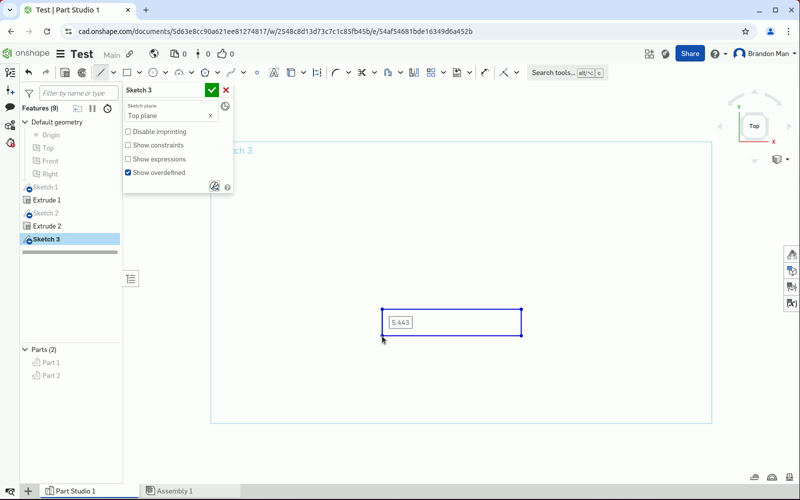
key(c)
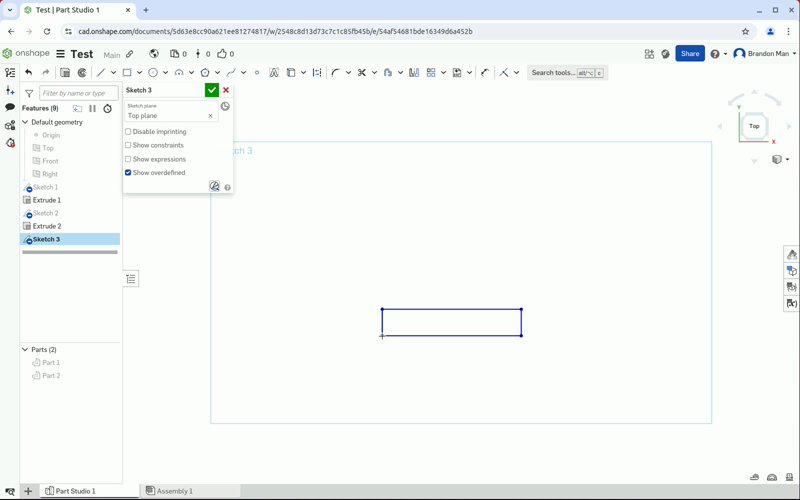
key_down(shift)
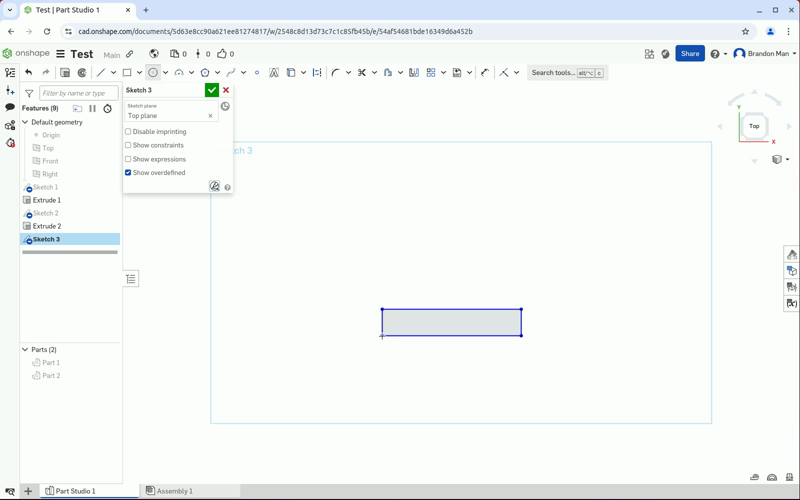
mouse_move(391, 318)
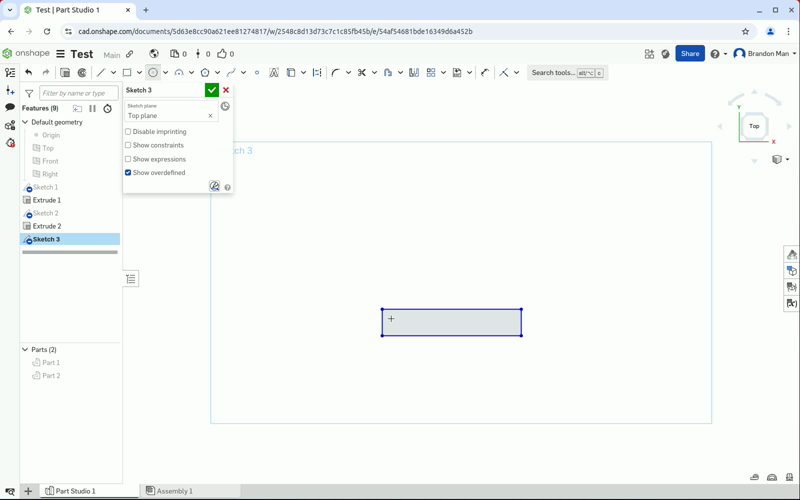
click(391, 318)
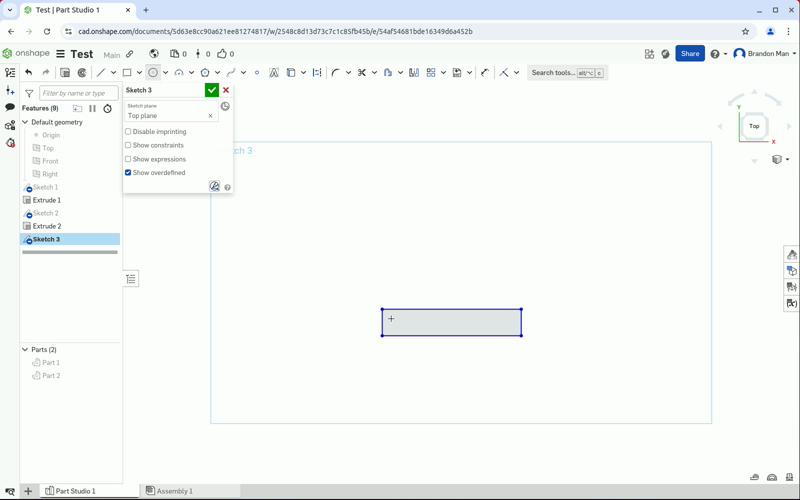
key_up(shift)
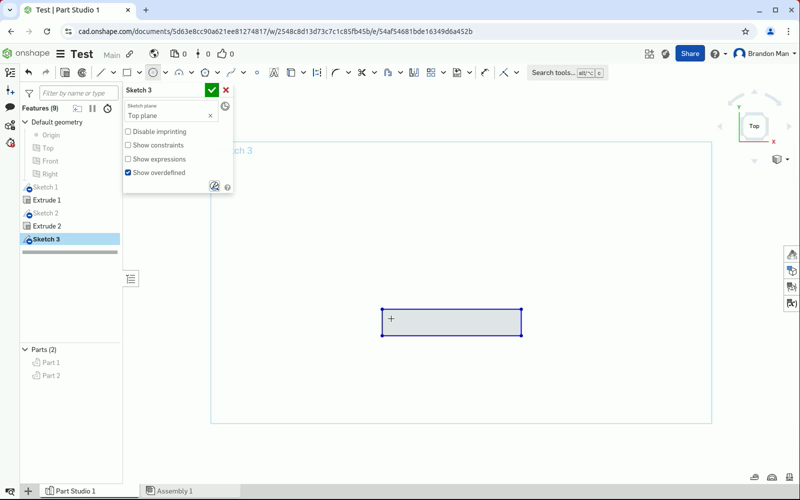
mouse_move(392, 318)
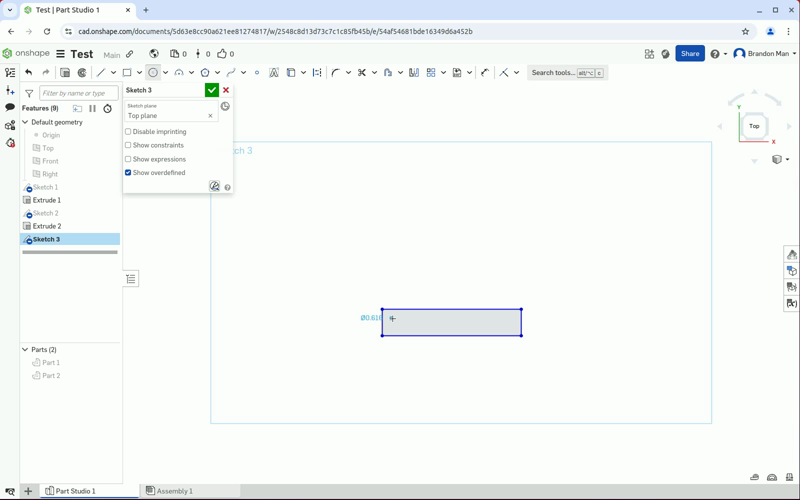
scroll(6)
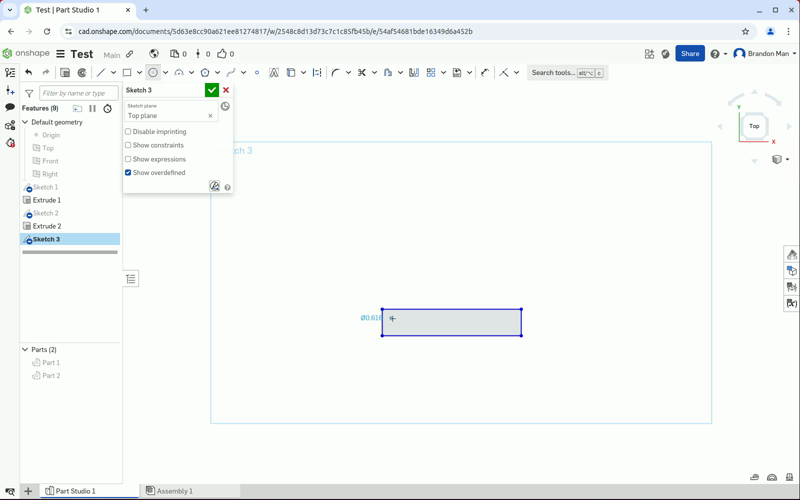
scroll(6)
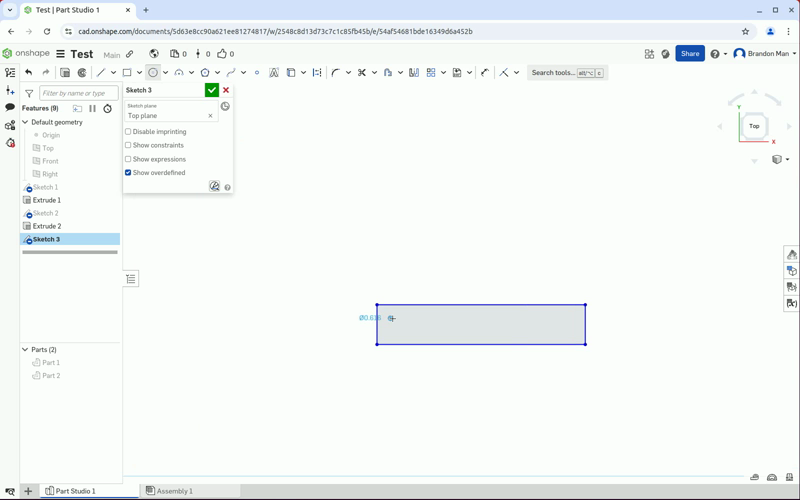
scroll(6)
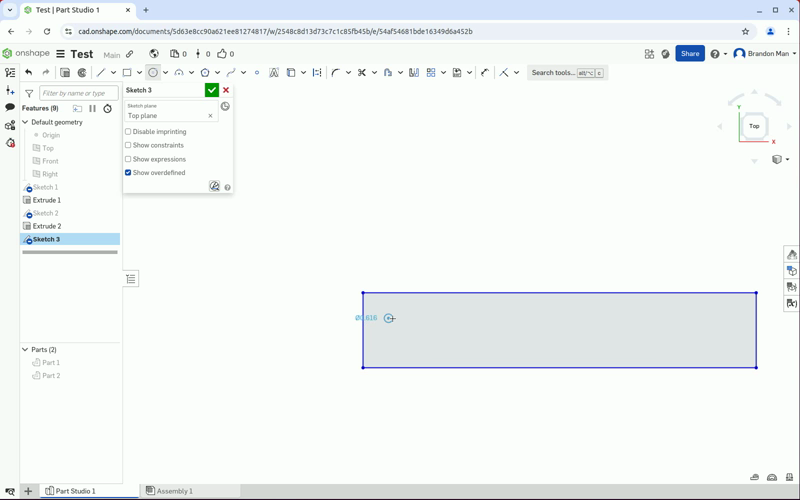
scroll(6)
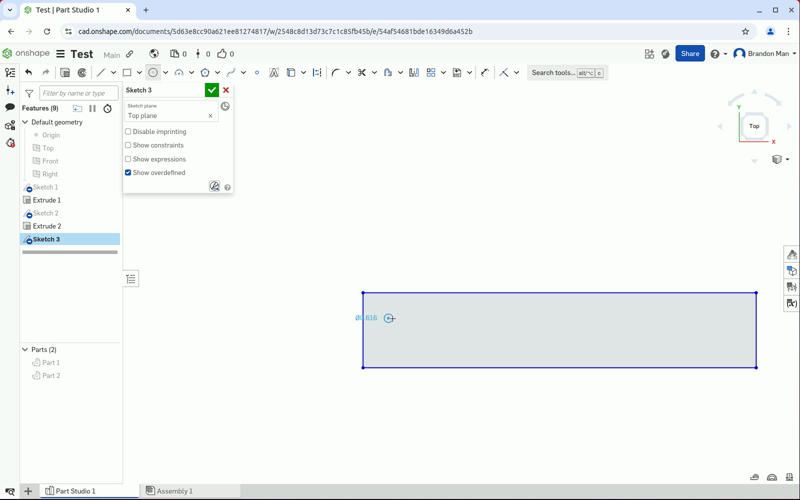
scroll(6)
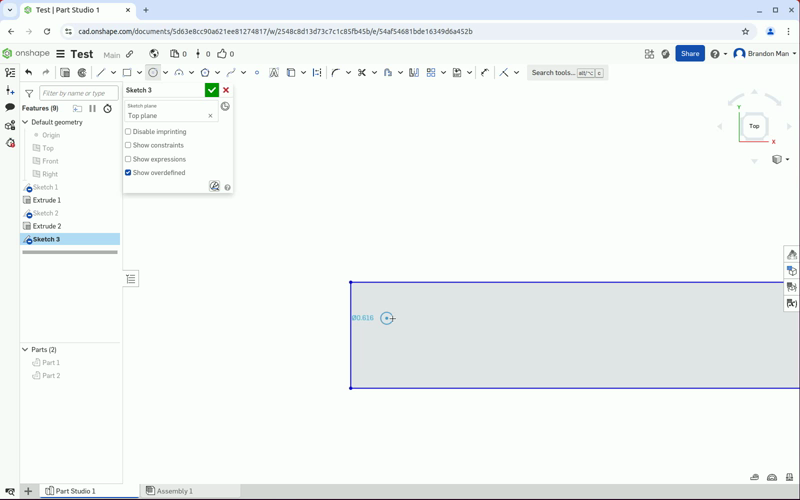
scroll(6)
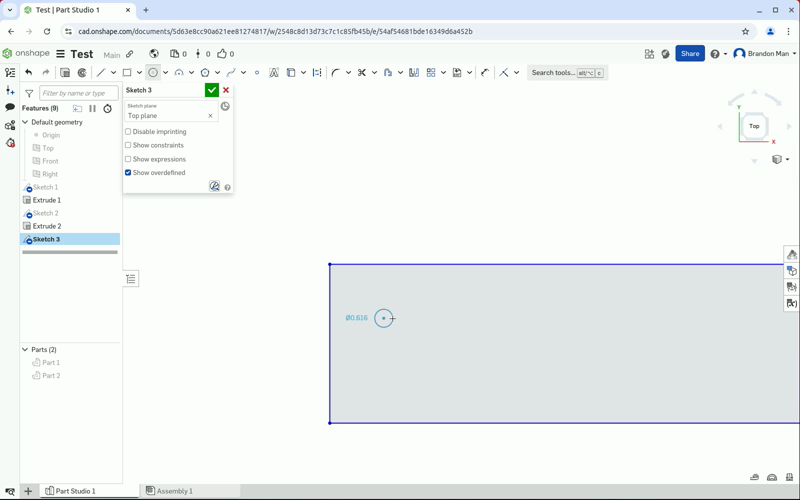
scroll(6)
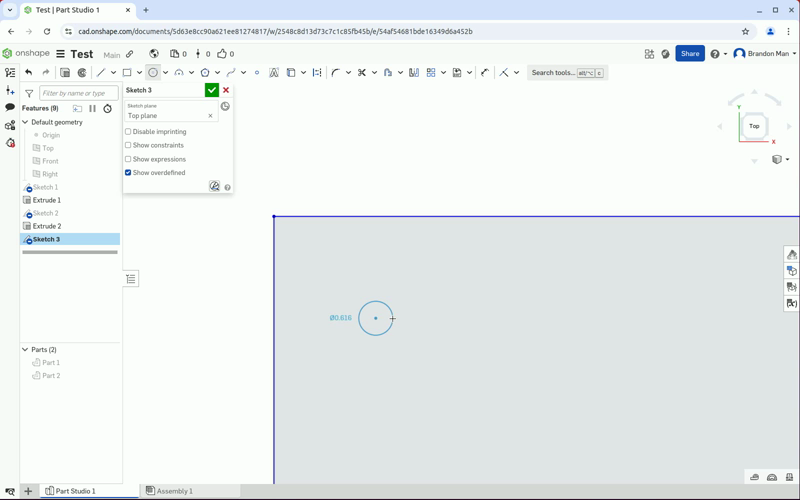
click(392, 318)
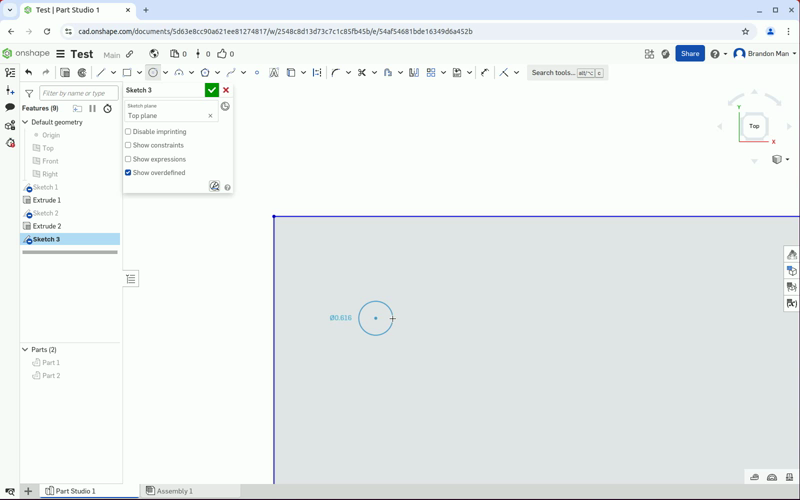
scroll(-6)
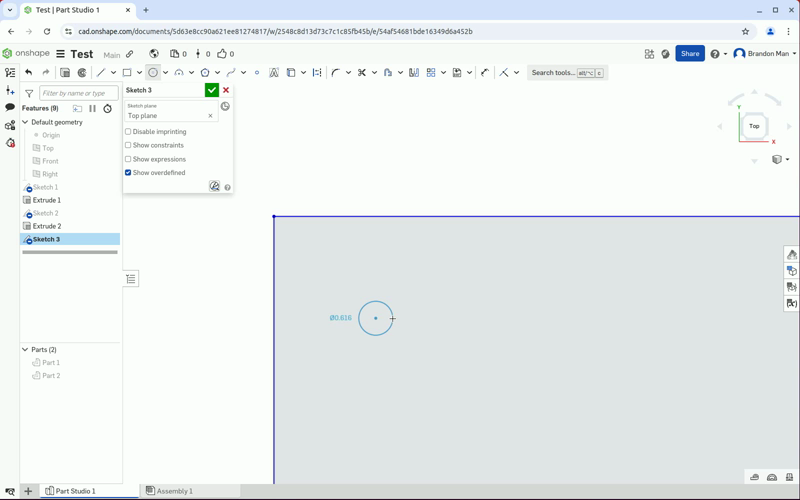
scroll(-6)
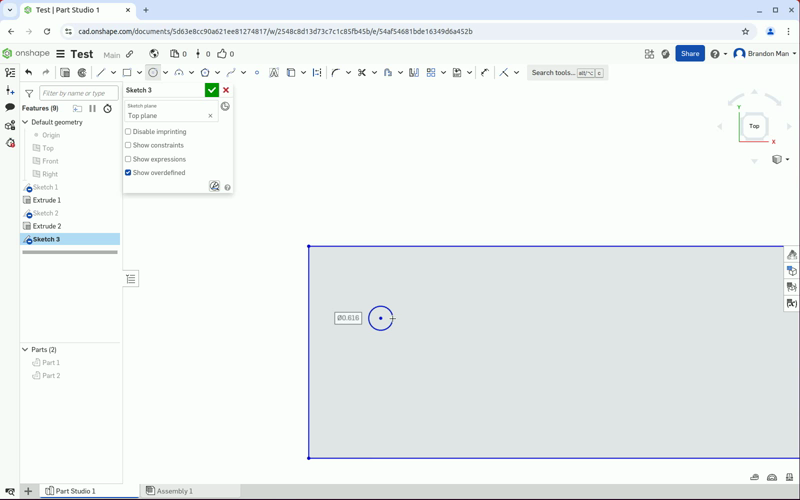
scroll(-6)
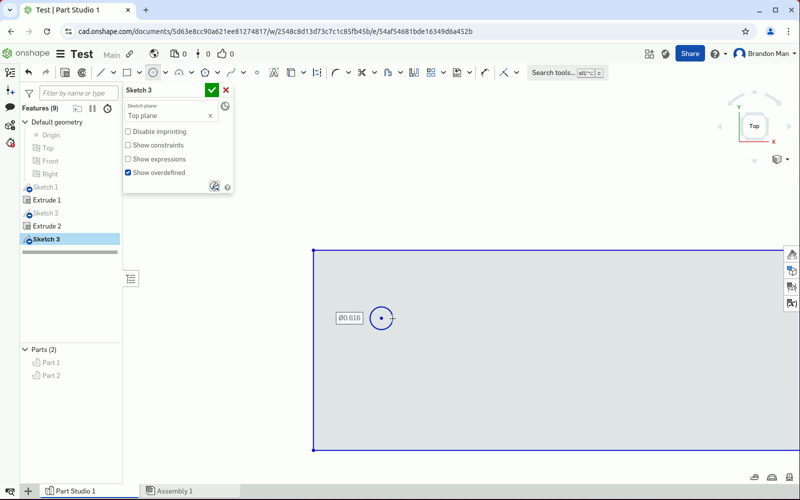
scroll(-6)
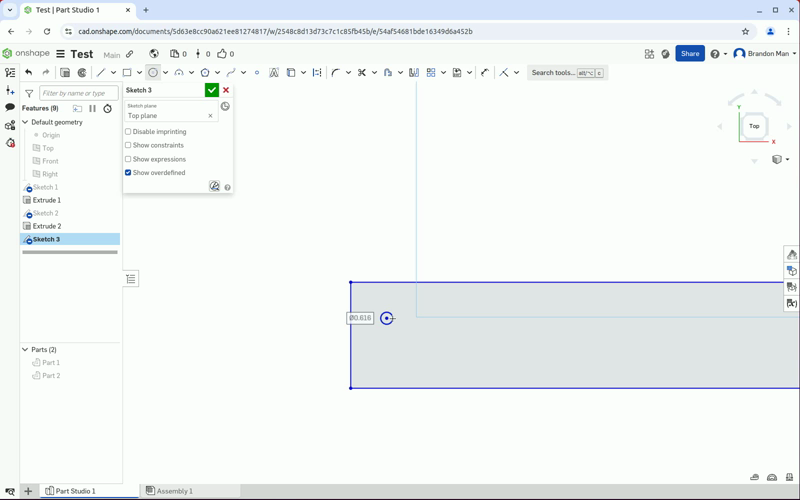
scroll(-6)
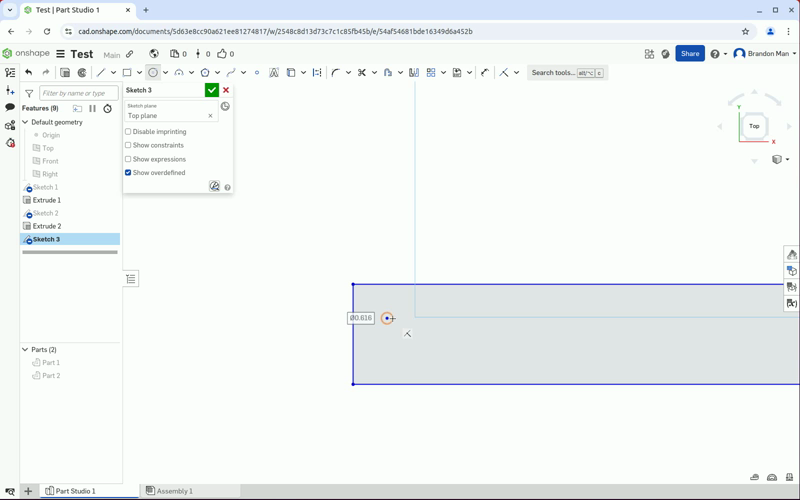
scroll(-6)
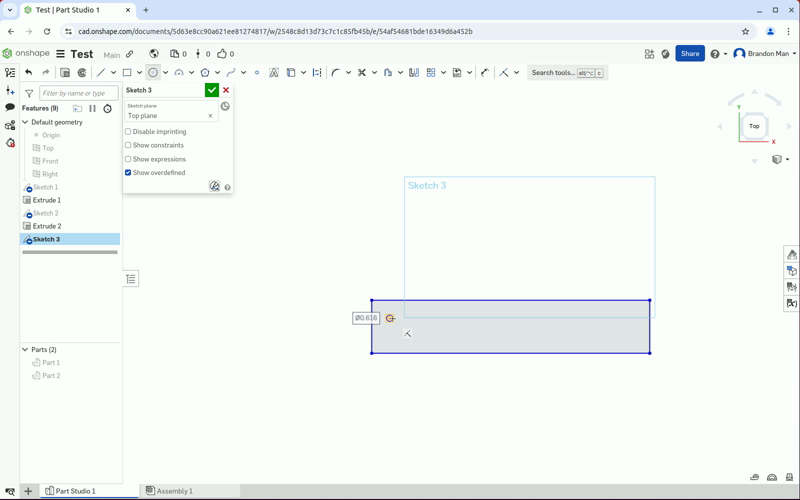
scroll(-6)
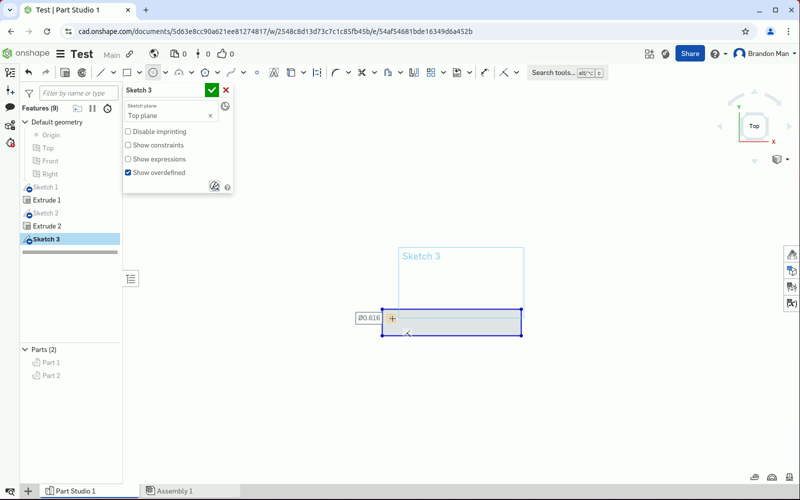
key(esc)
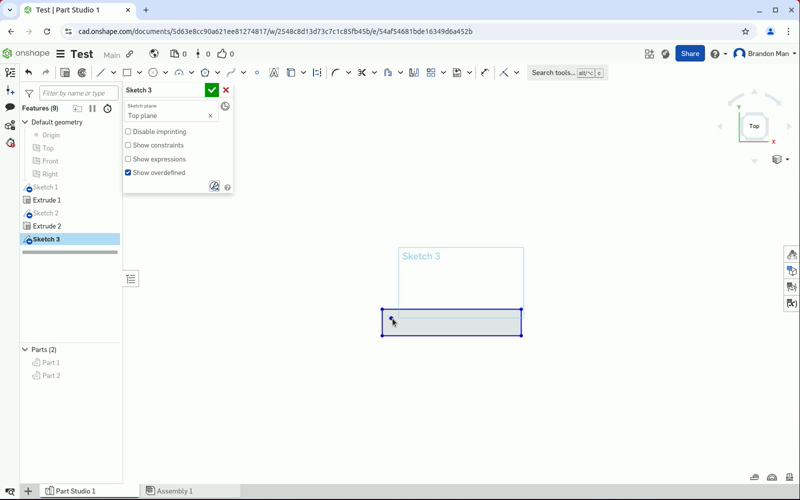
mouse_move(467, 329)
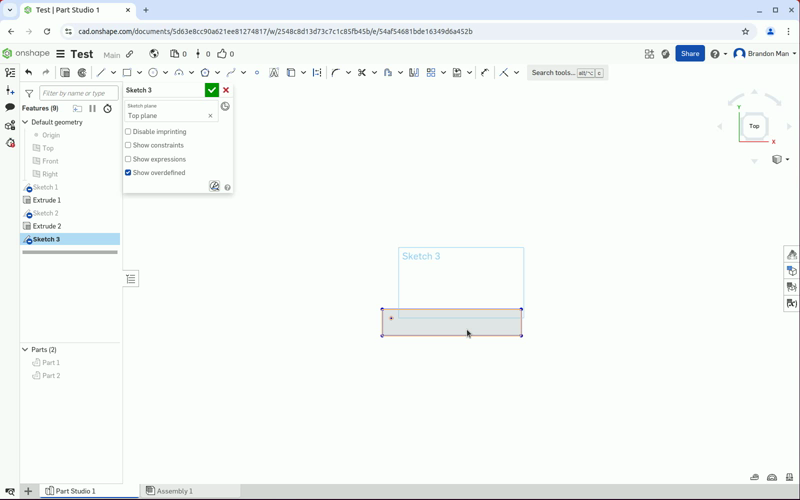
click(467, 329)
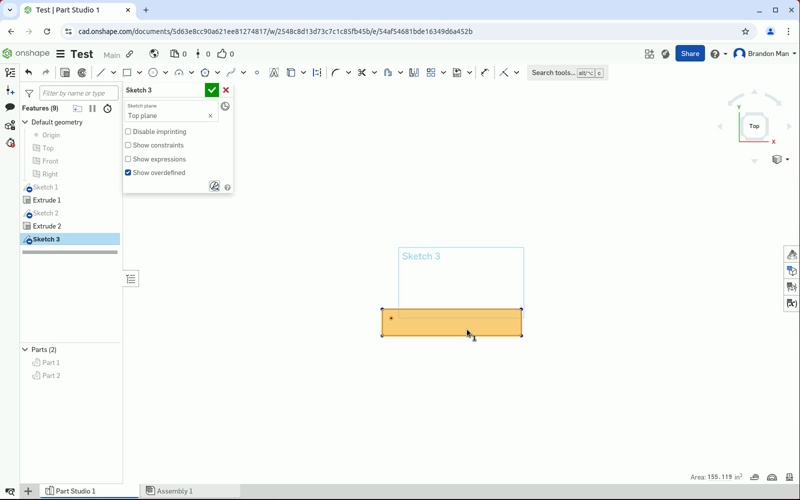
mouse_move(73, 352)
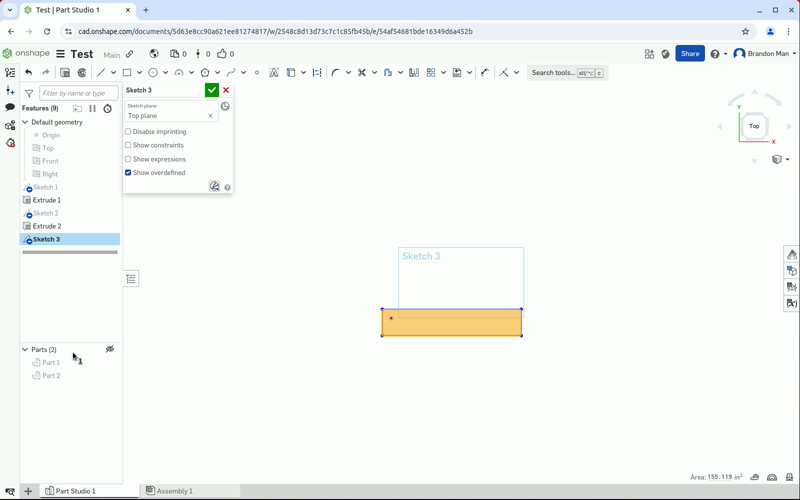
key(shift+y)
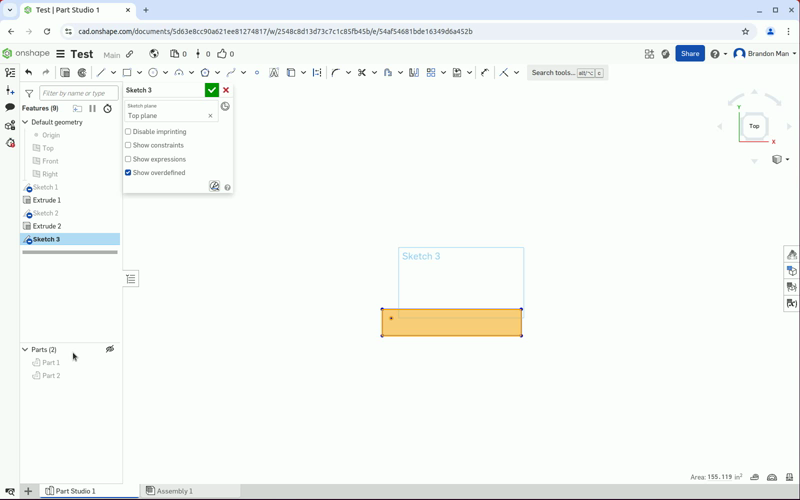
key(shift+e)
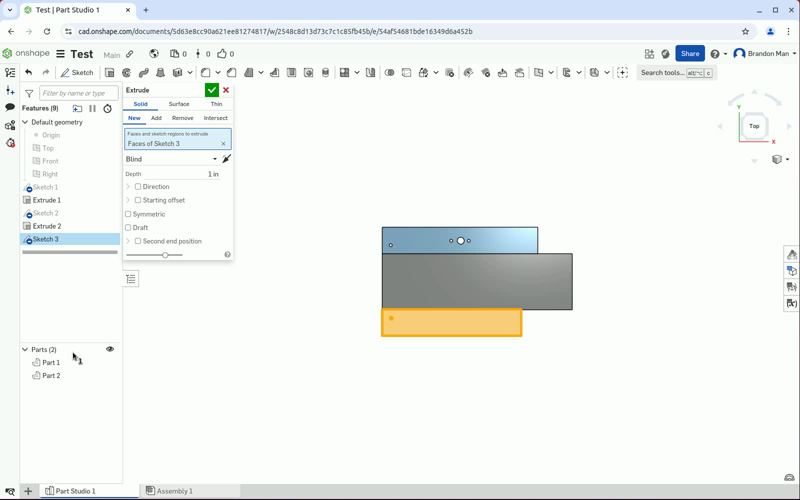
mouse_move(143, 106)
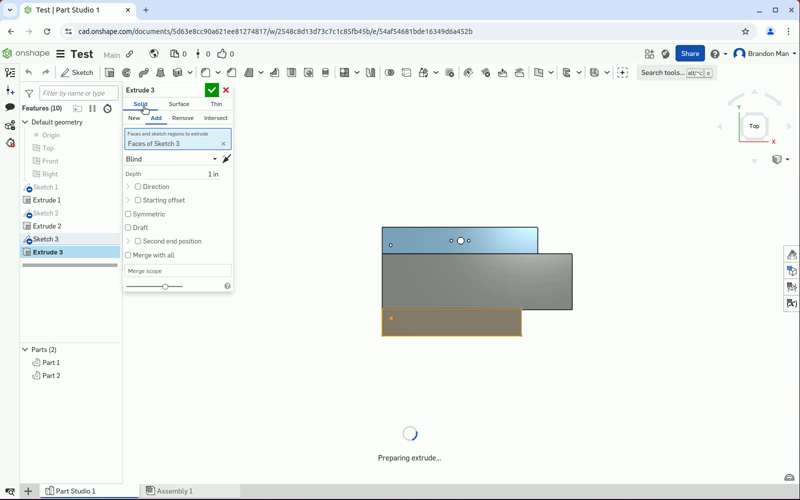
click(143, 106)
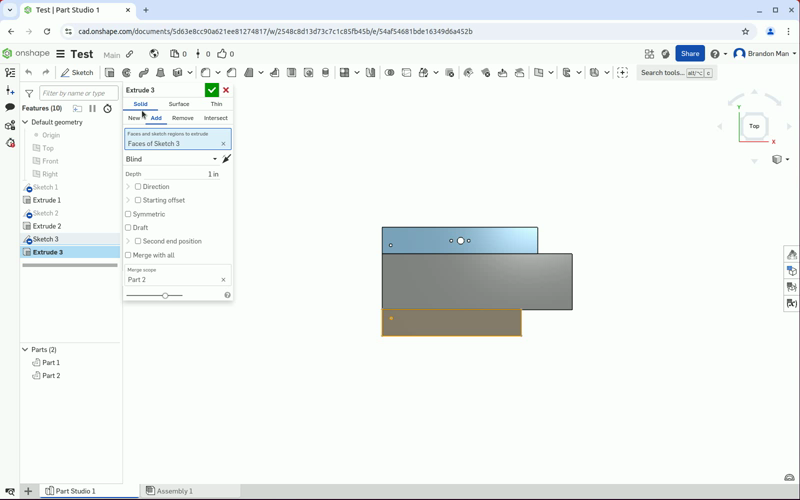
mouse_move(137, 120)
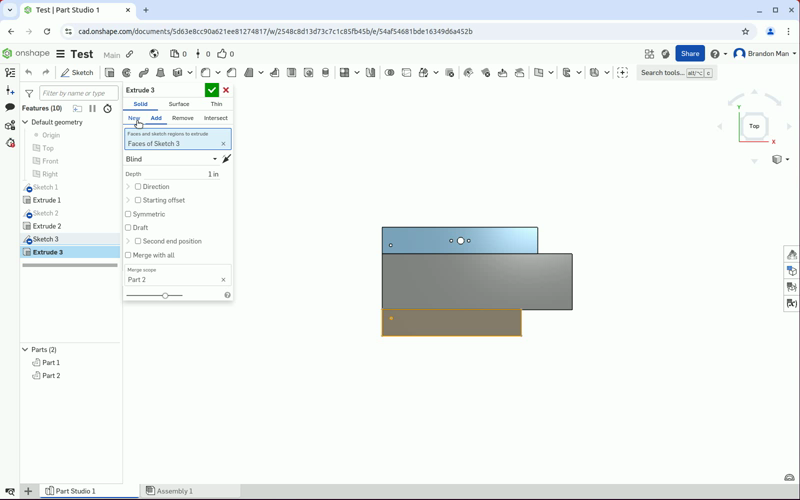
click(137, 120)
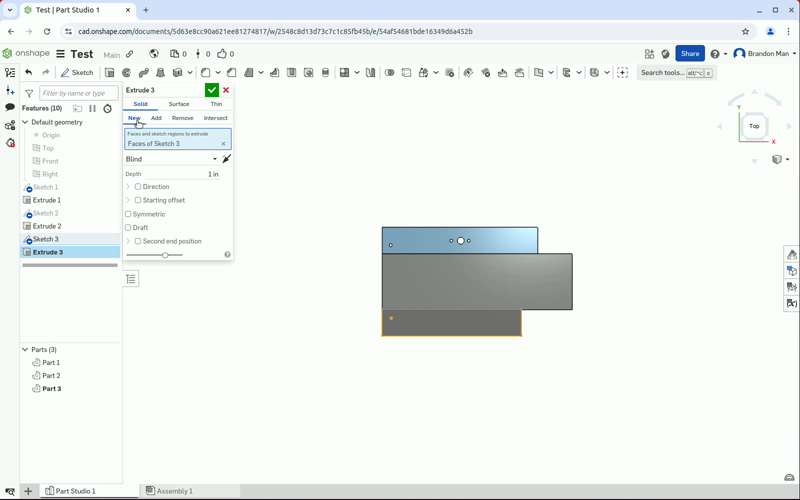
key(tab, 4)
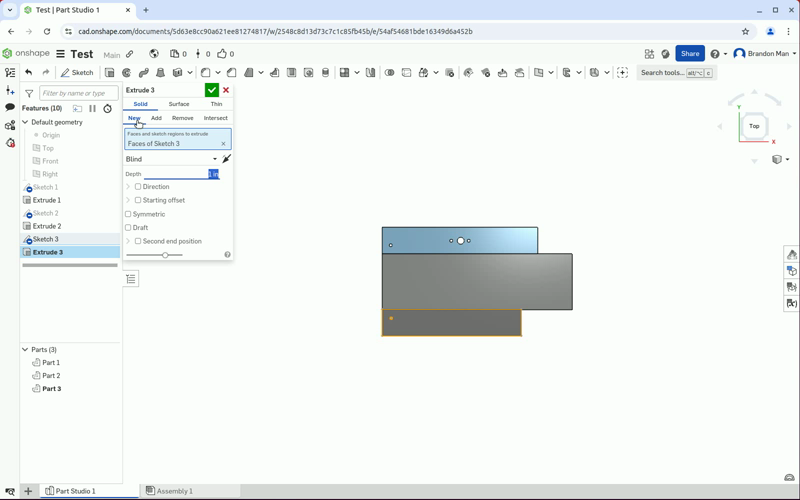
text(0.481)
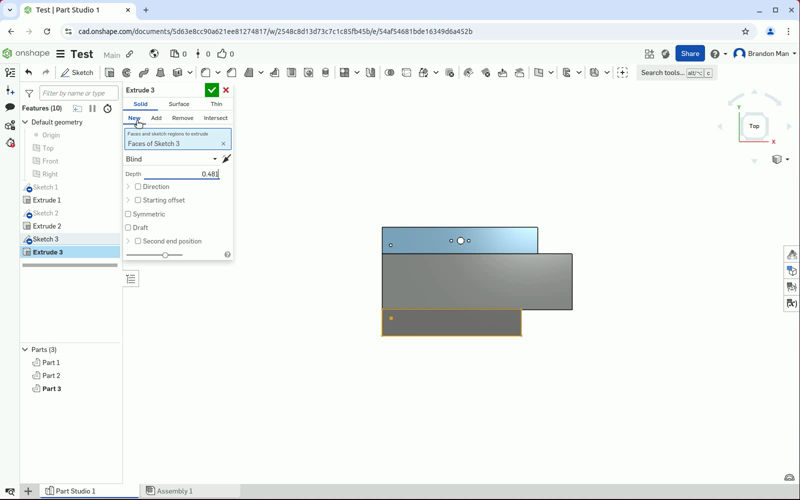
key(enter)
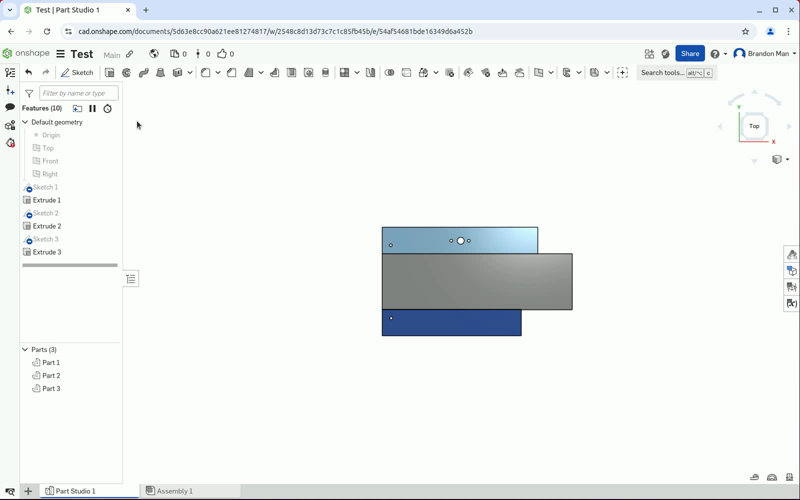
key(shift+h)
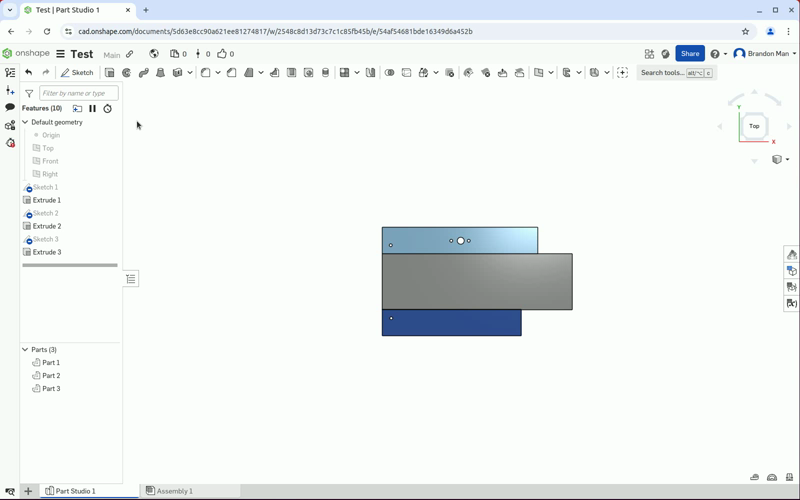
key(shift+h)
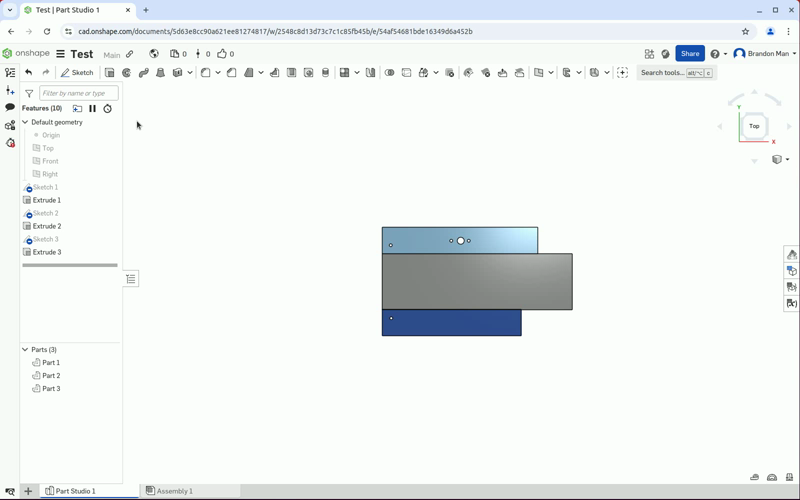
mouse_move(73, 189)
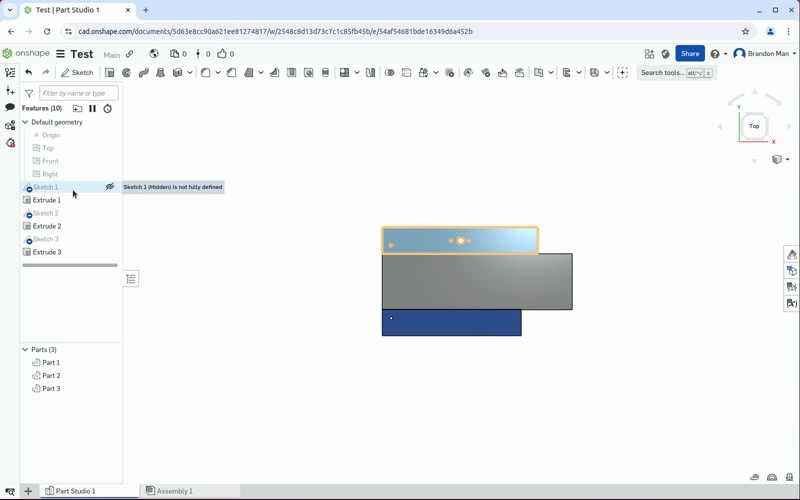
click(73, 189)
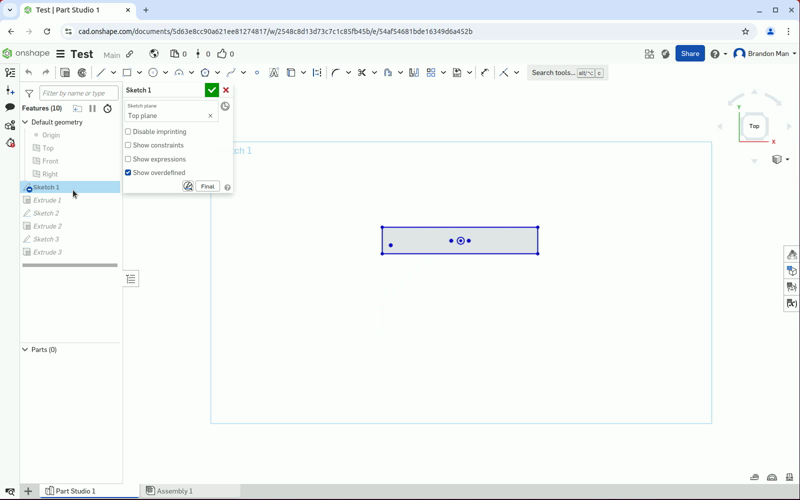
mouse_move(229, 92)
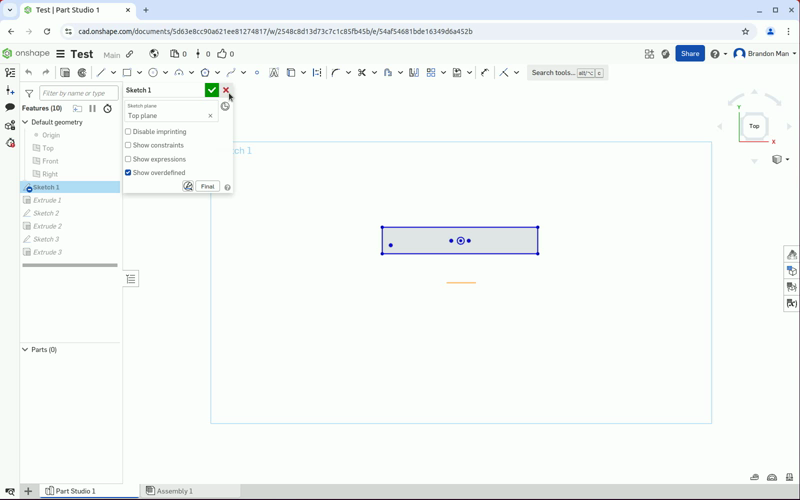
click(229, 92)
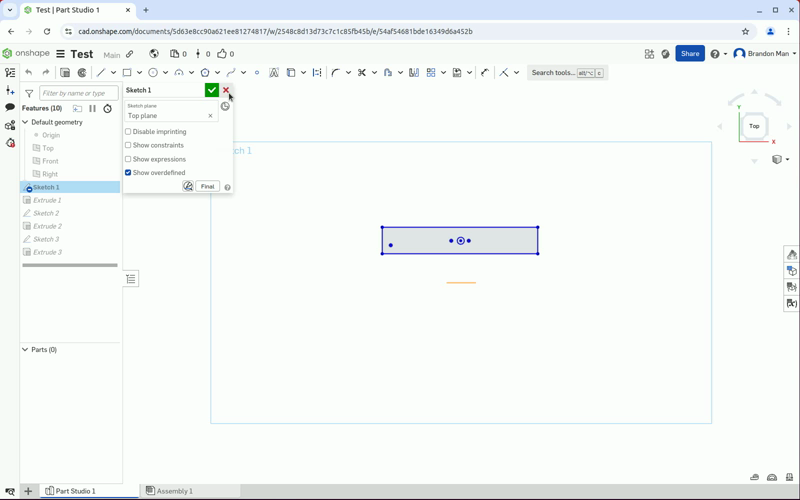
key(shift+s)
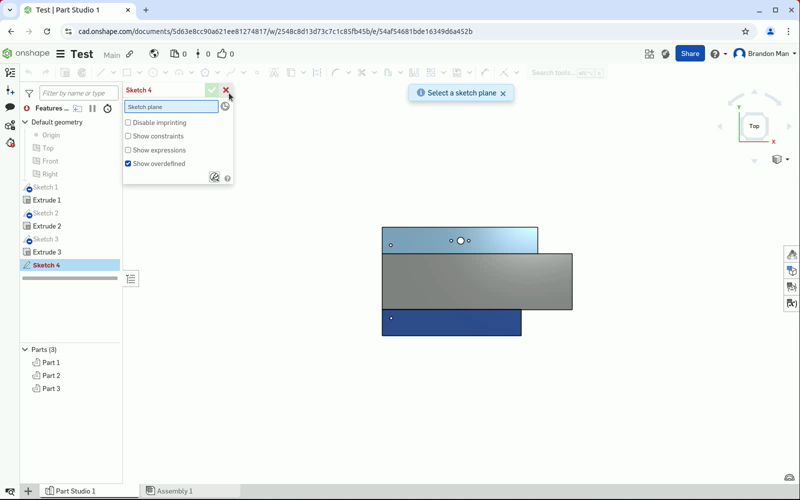
mouse_move(73, 150)
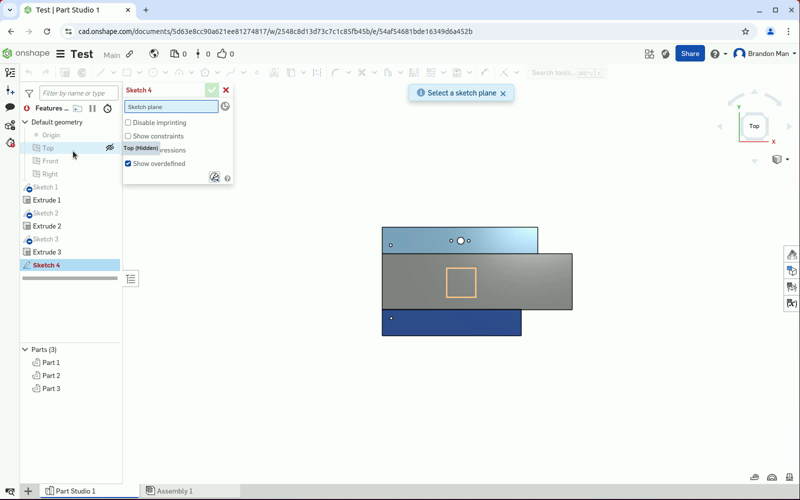
click(73, 150)
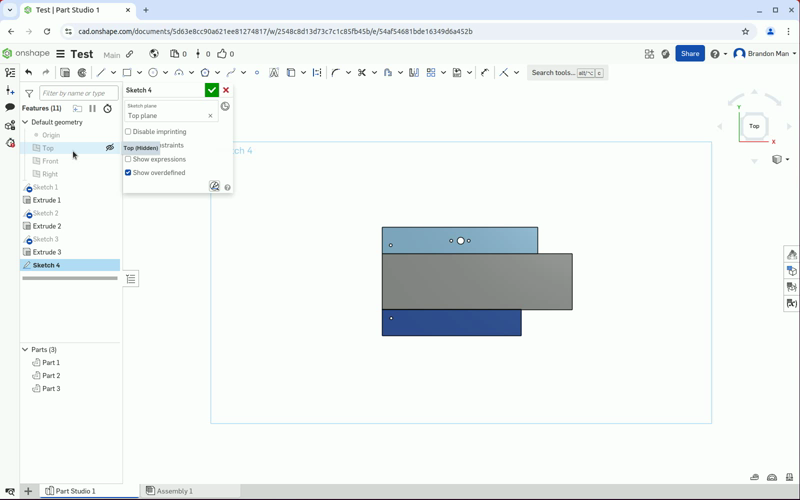
mouse_move(73, 352)
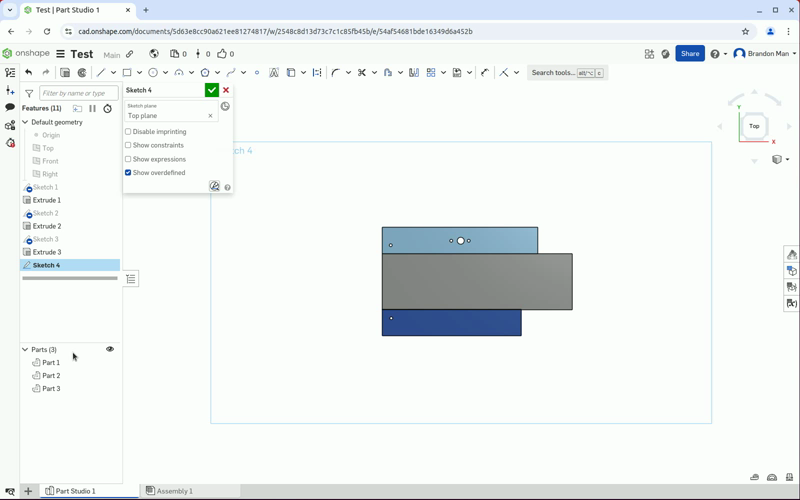
key(y)
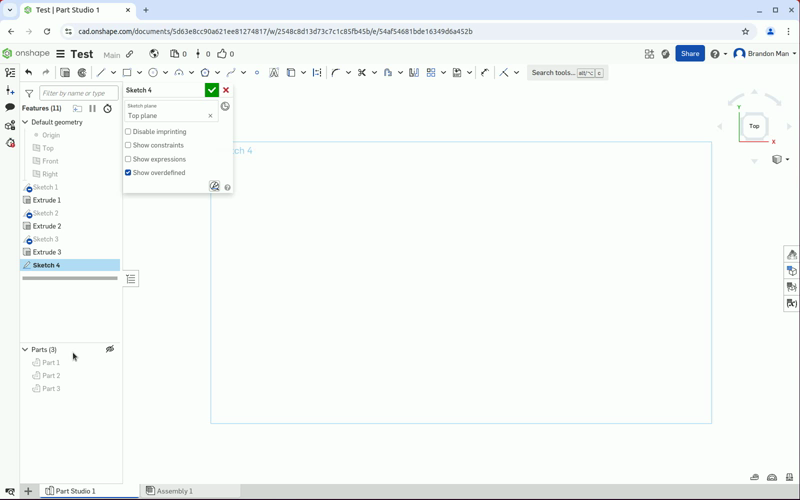
key(l)
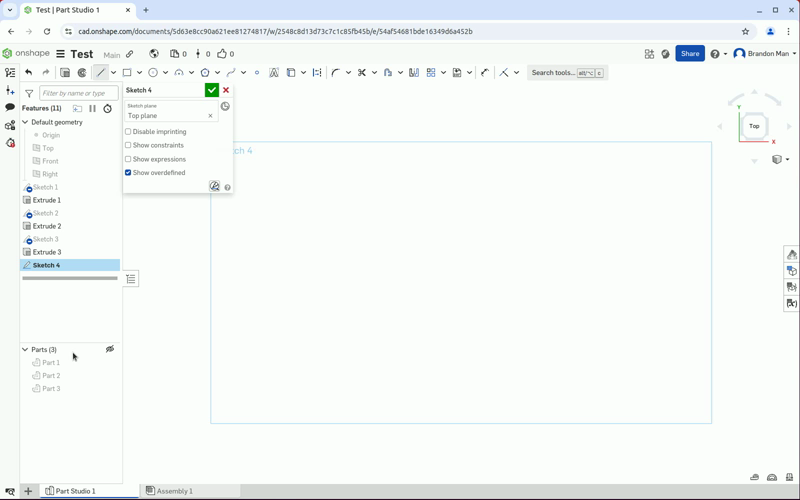
key_down(shift)
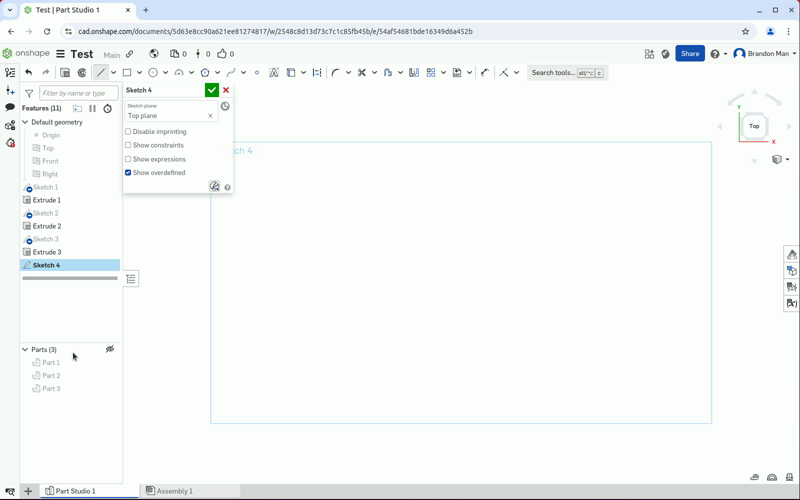
mouse_move(382, 309)
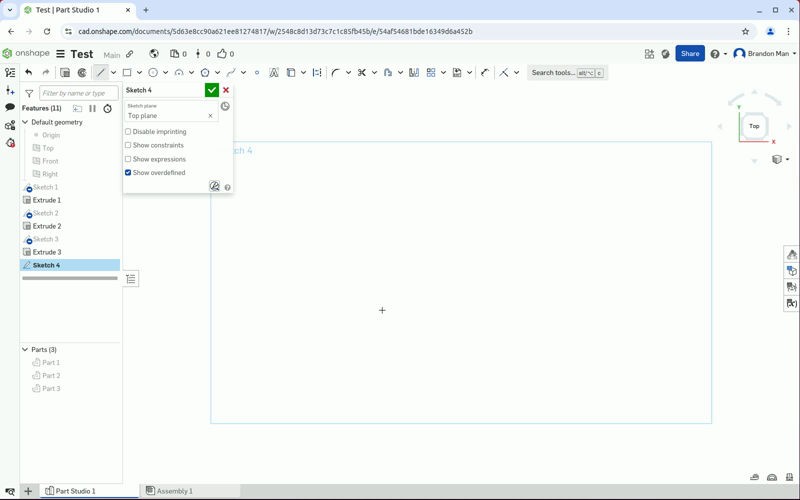
click(382, 309)
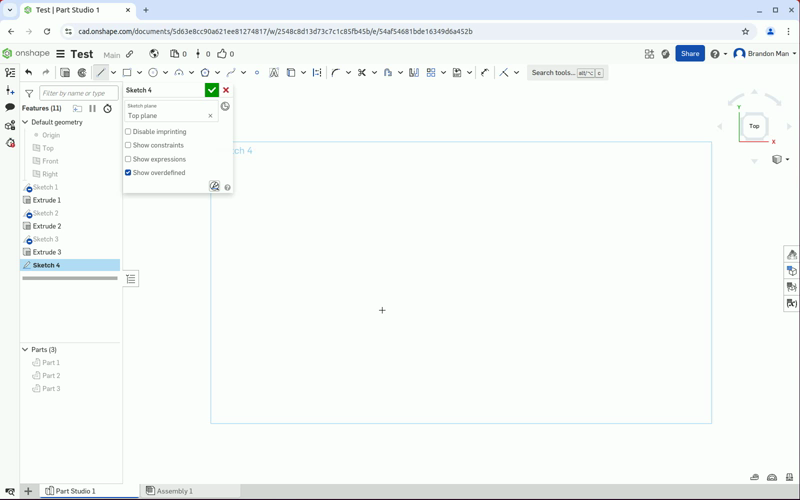
key_up(shift)
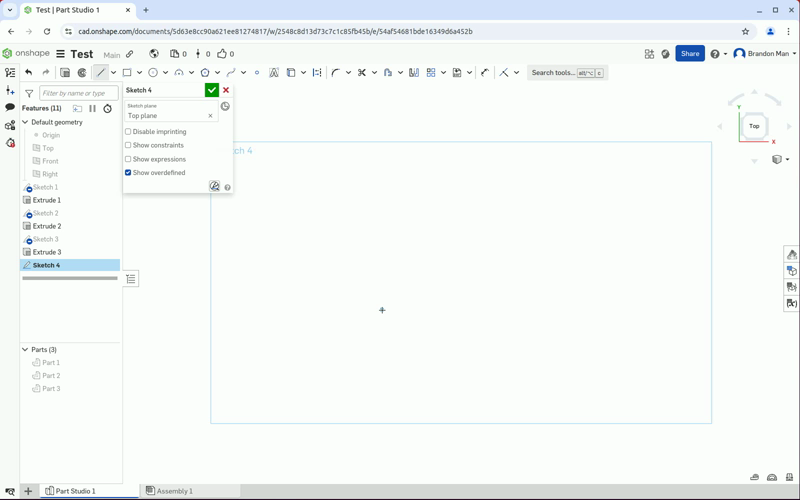
key_down(shift)
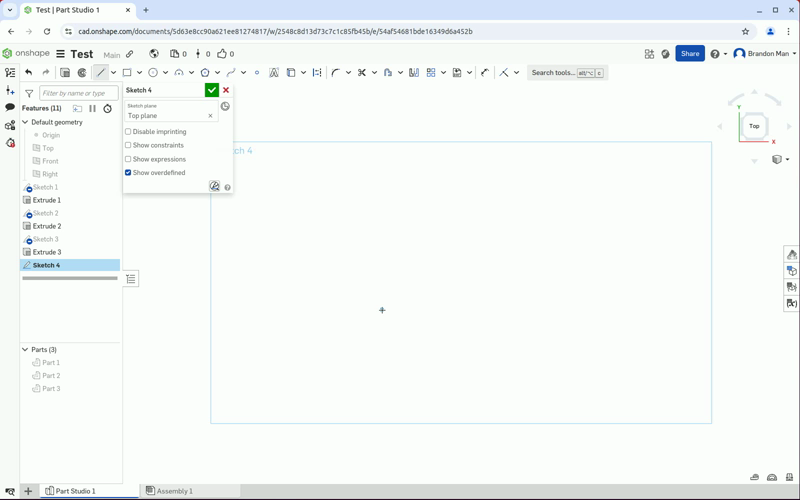
mouse_move(520, 309)
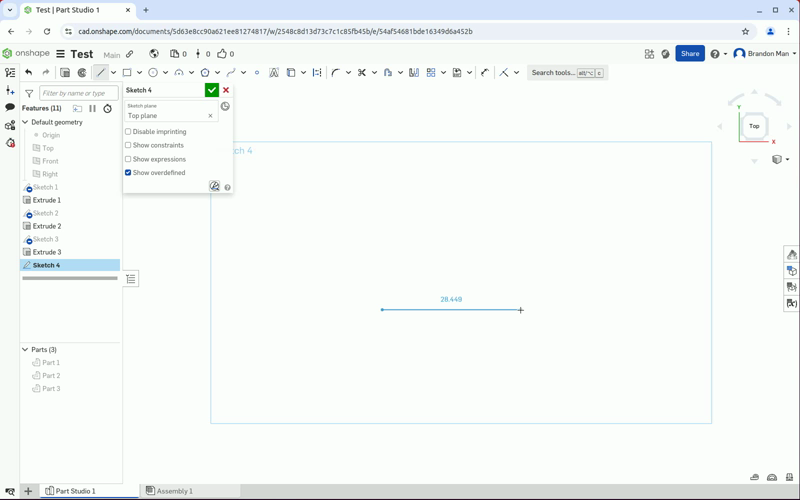
click(520, 309)
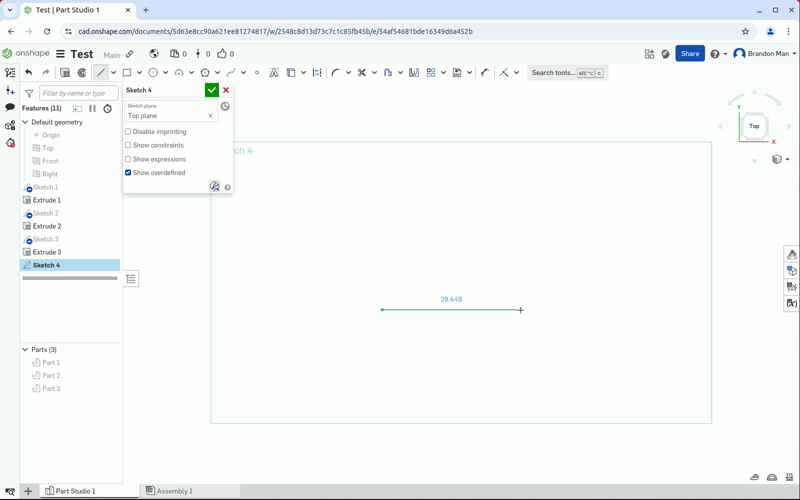
key_up(shift)
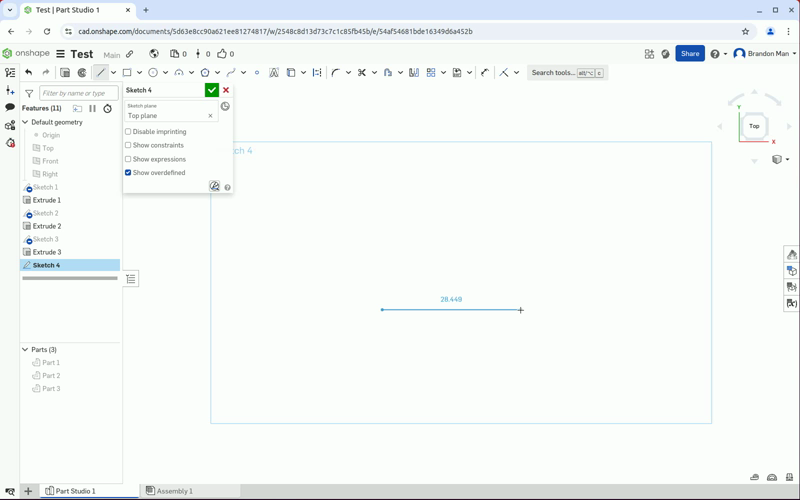
key_down(shift)
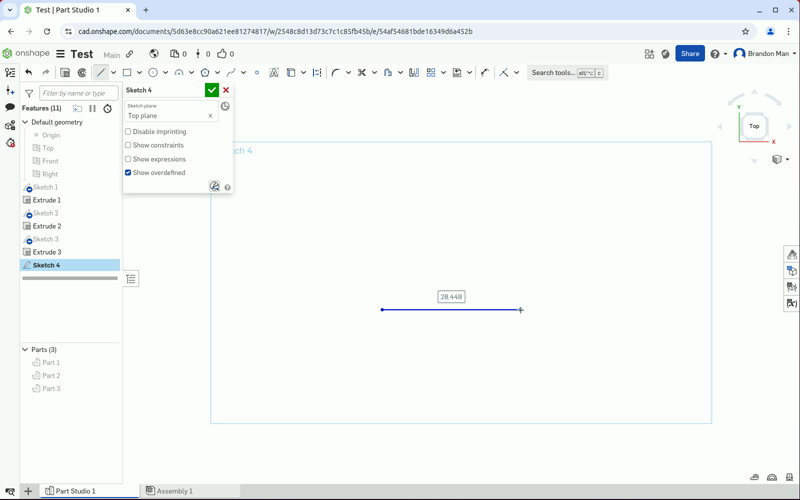
mouse_move(550, 309)
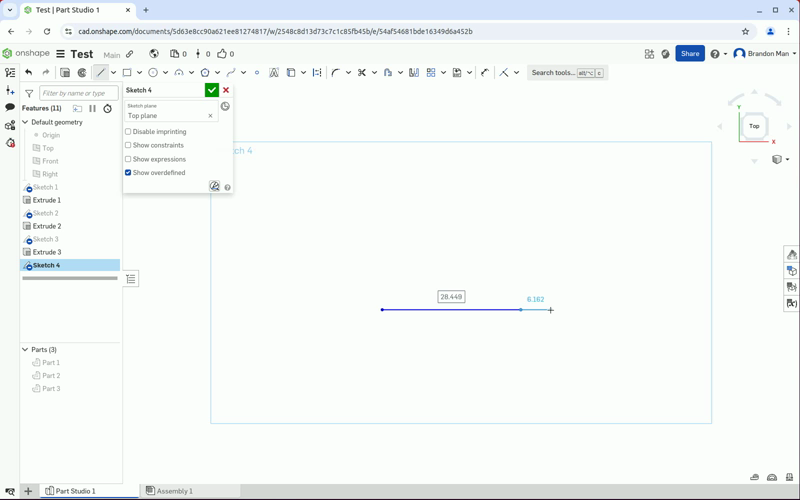
mouse_move(572, 309)
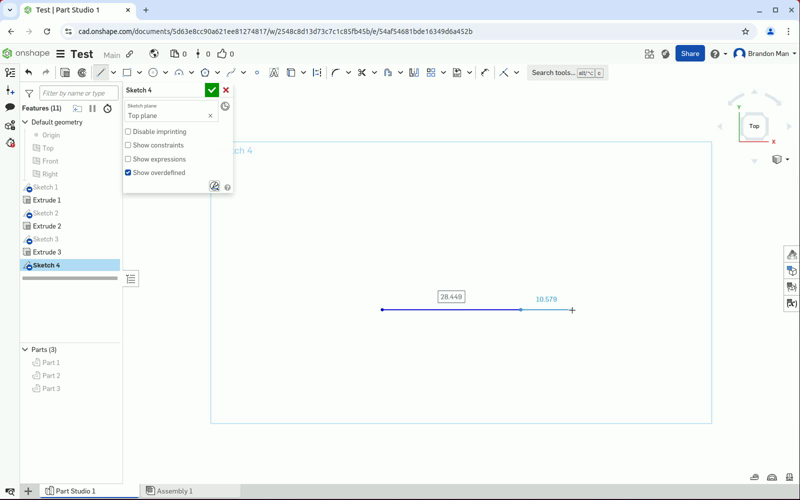
click(572, 309)
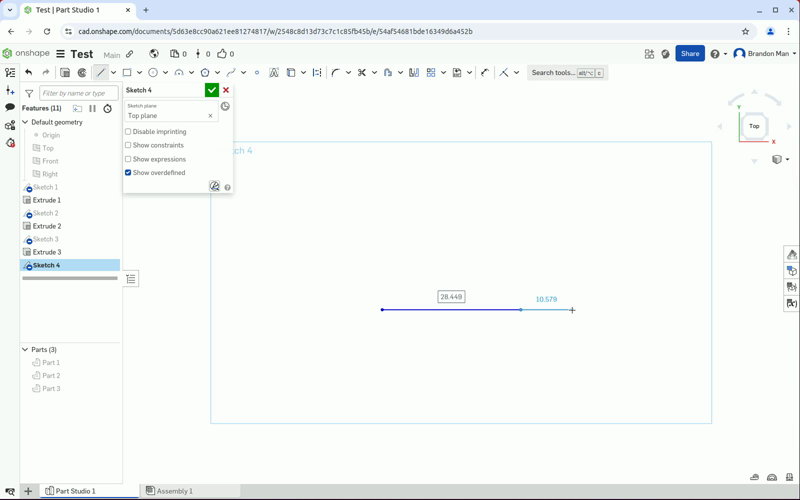
key_up(shift)
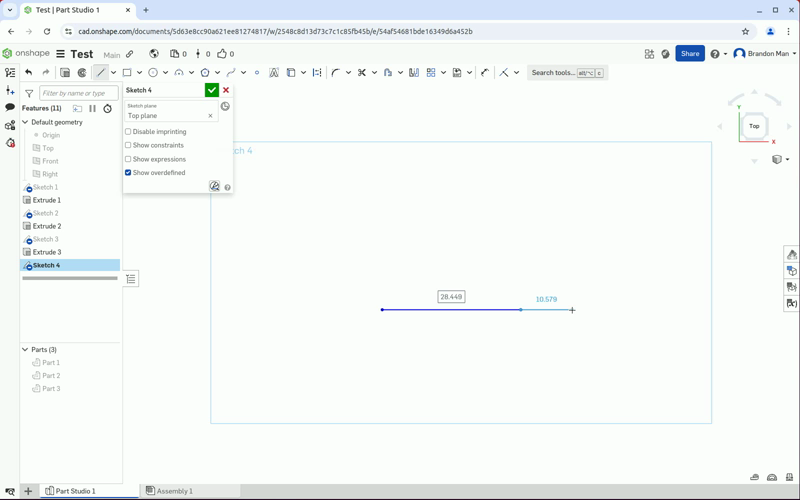
key_down(shift)
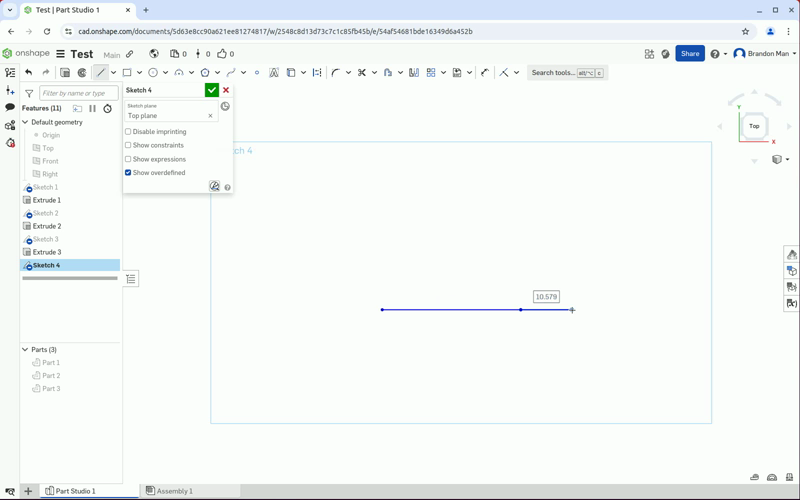
mouse_move(589, 309)
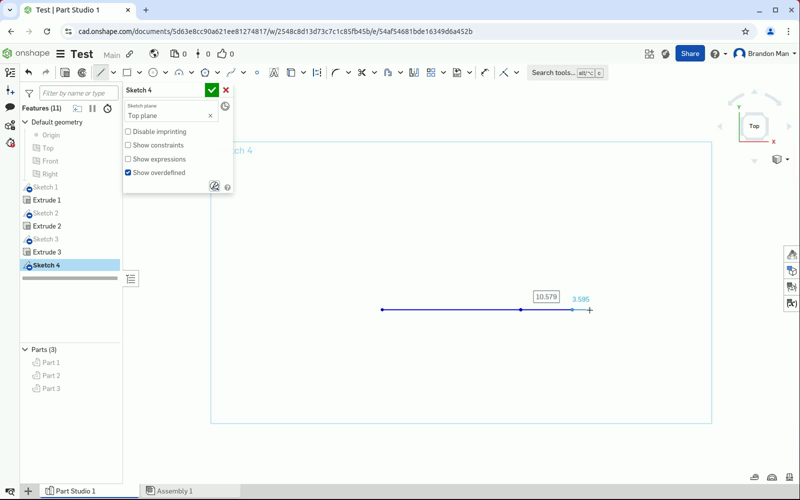
mouse_move(572, 253)
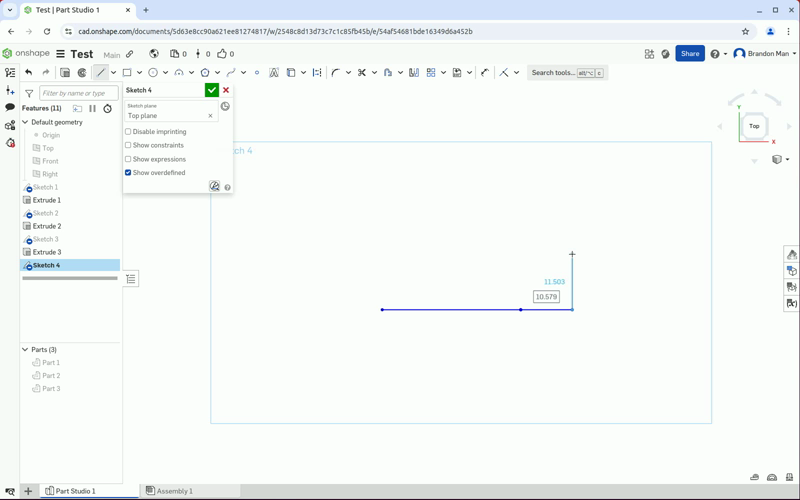
click(572, 253)
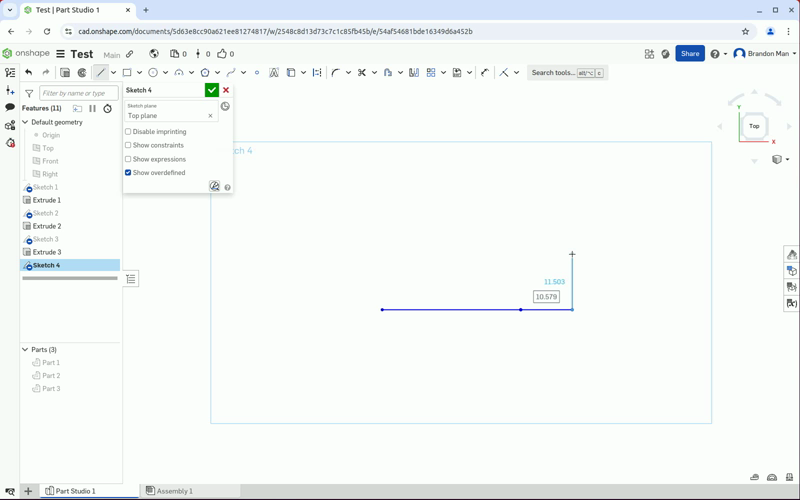
key_up(shift)
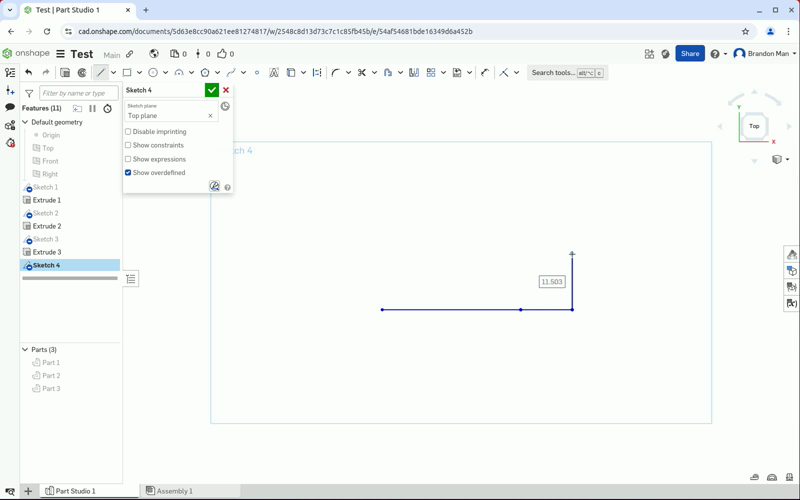
key_down(shift)
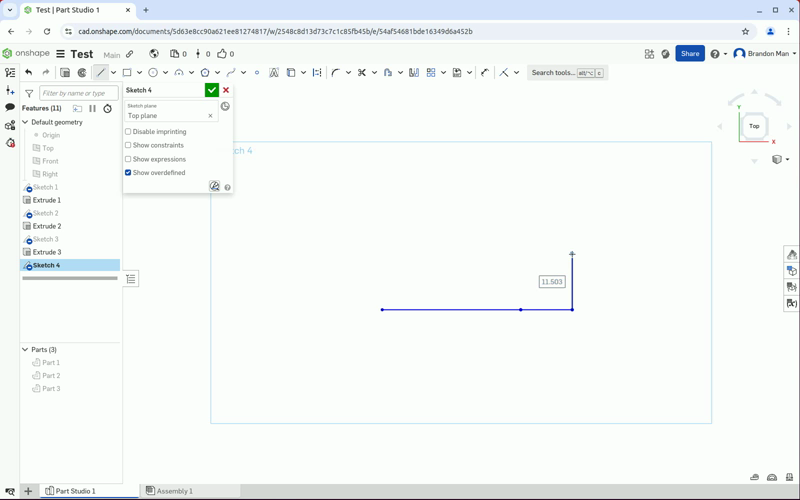
mouse_move(589, 253)
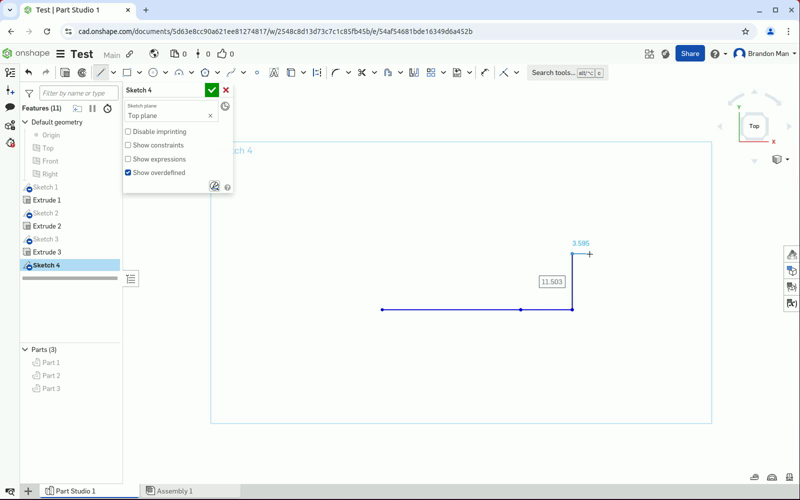
mouse_move(538, 253)
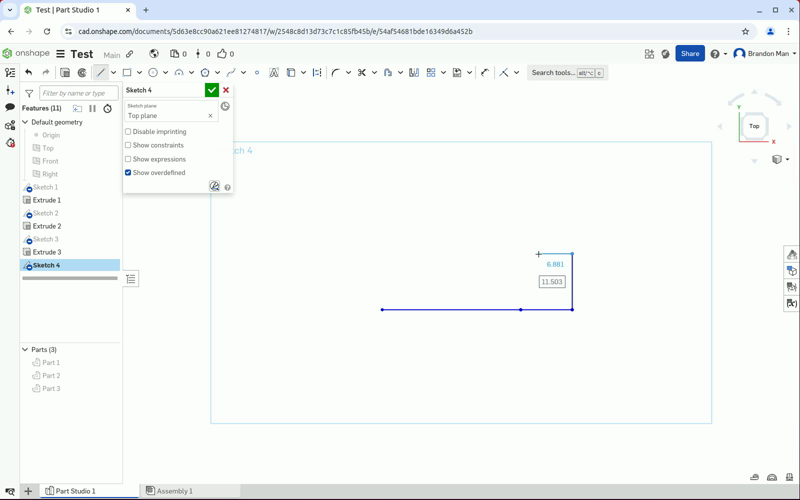
click(538, 253)
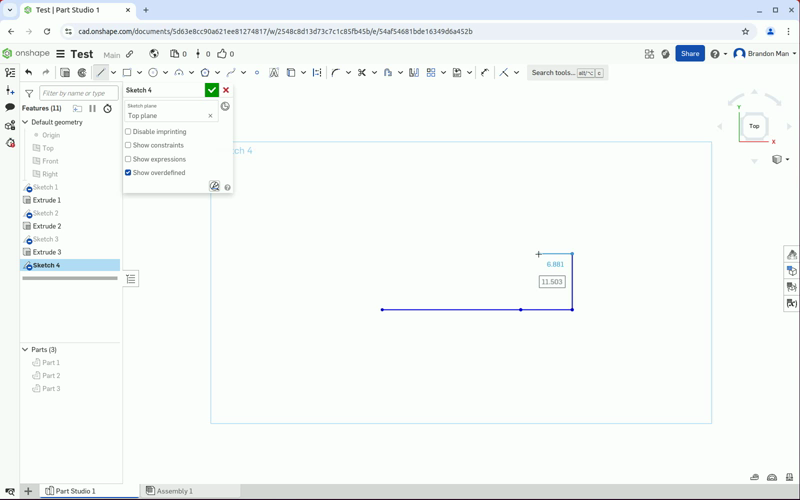
key_up(shift)
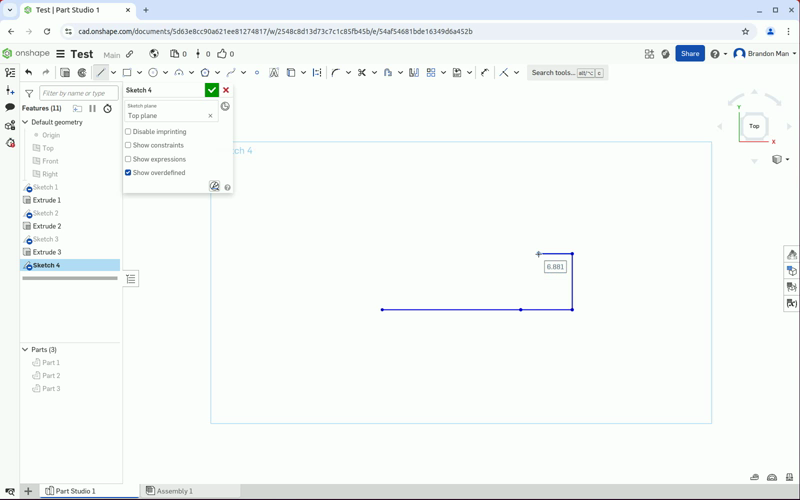
key_down(shift)
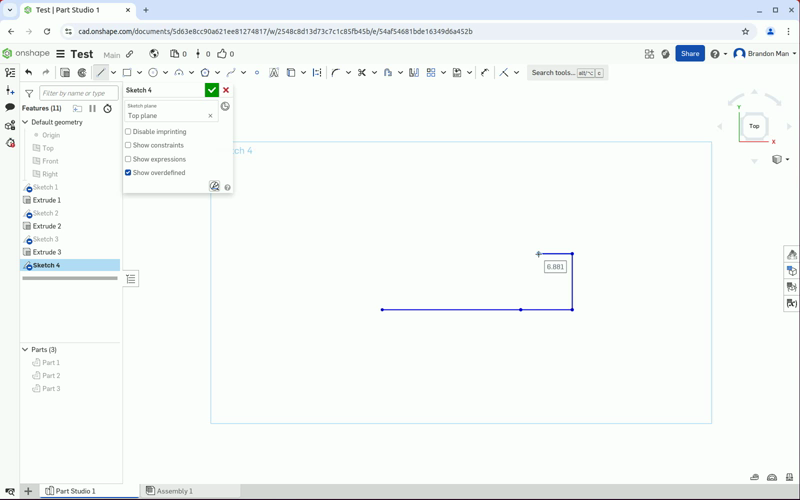
mouse_move(382, 253)
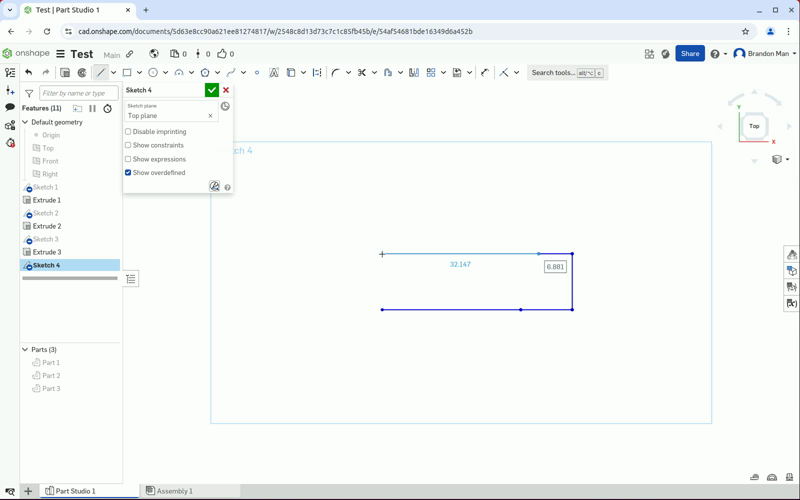
click(382, 253)
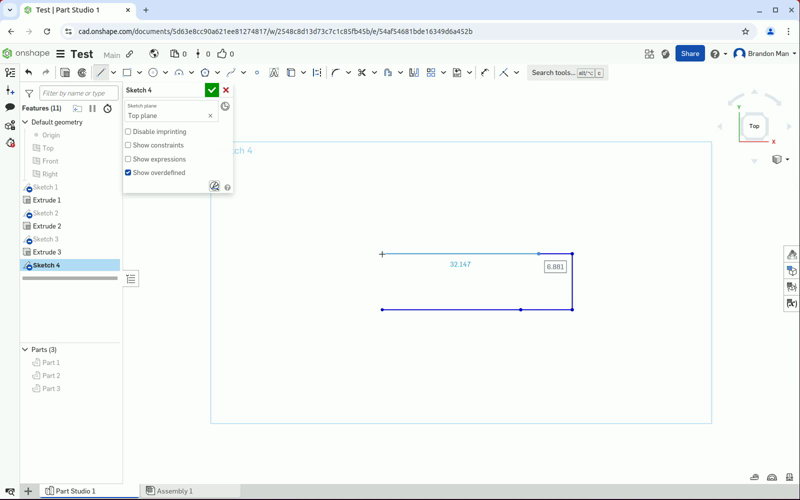
key_up(shift)
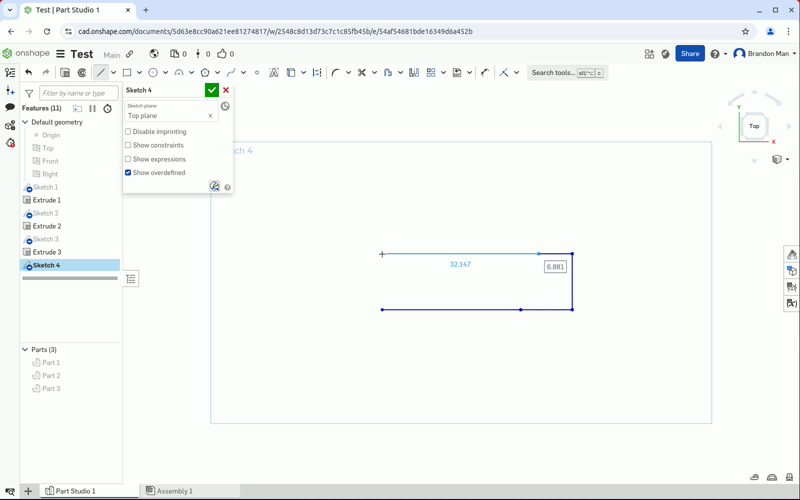
mouse_move(412, 253)
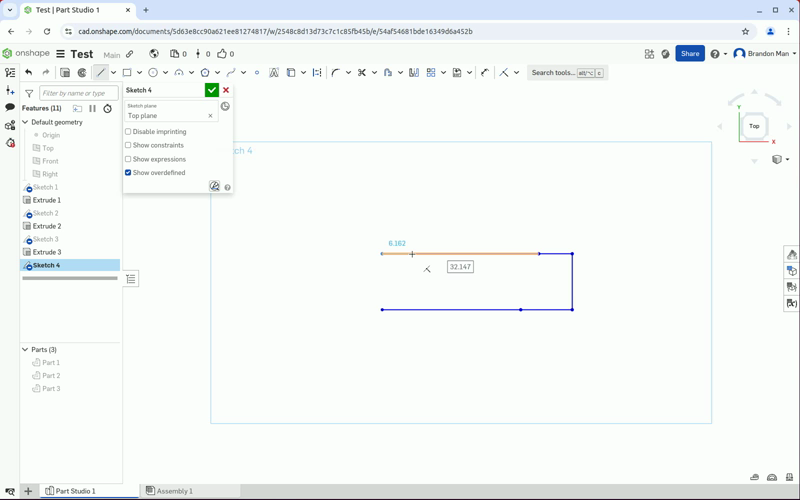
key_down(shift)
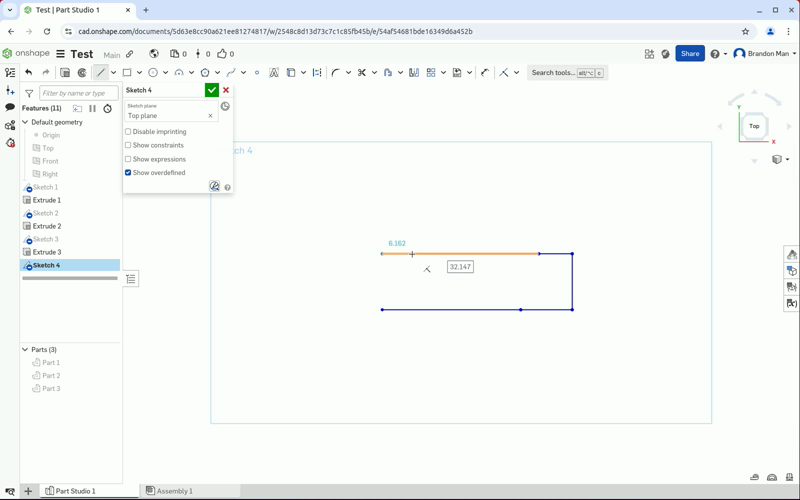
mouse_move(382, 309)
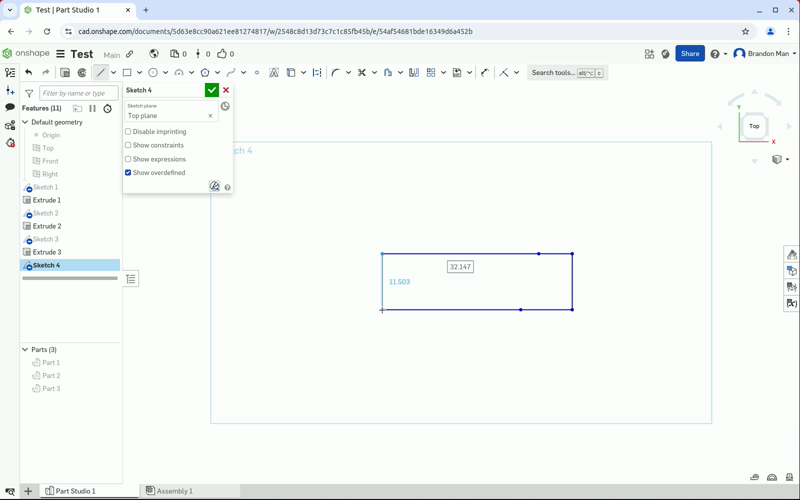
key_up(shift)
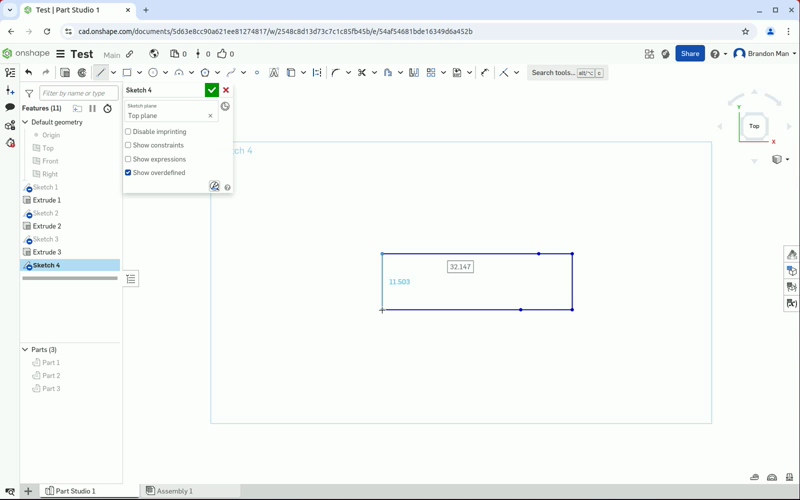
click(382, 309)
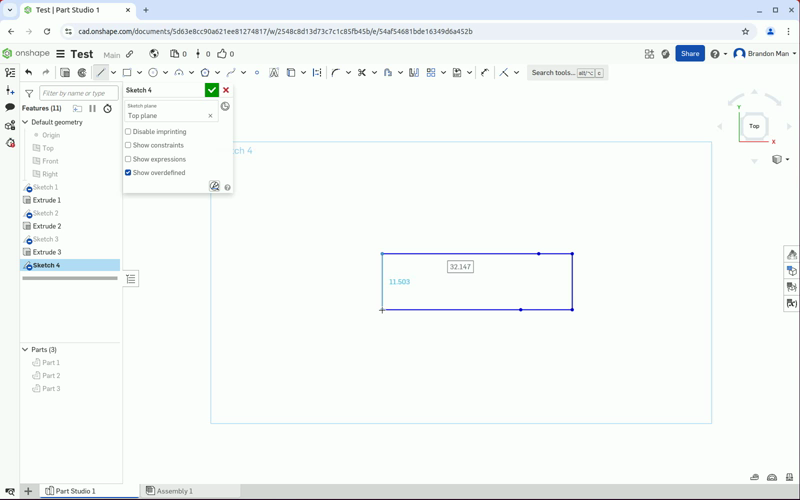
key(esc)
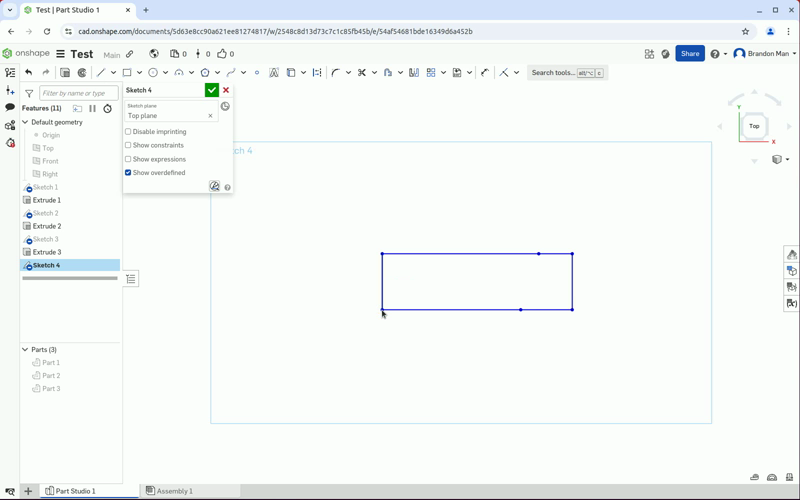
mouse_move(500, 299)
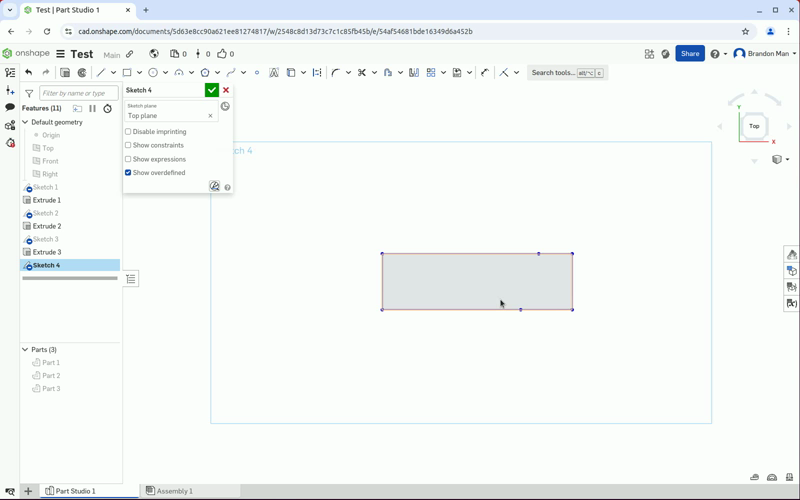
click(500, 299)
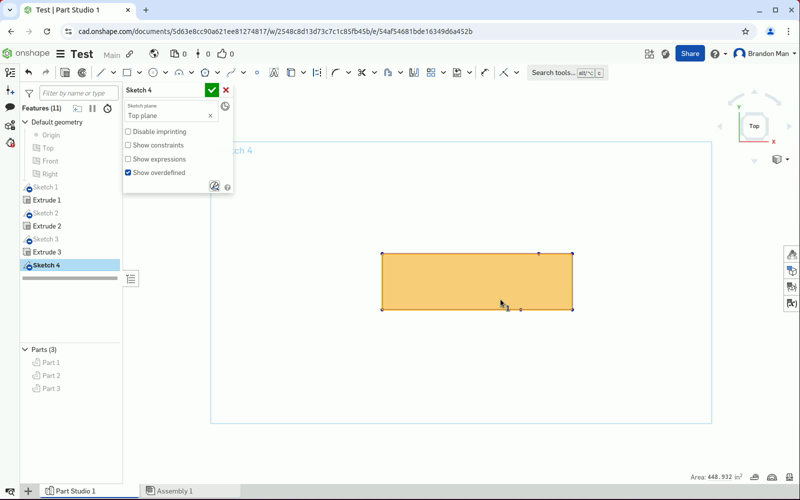
mouse_move(73, 352)
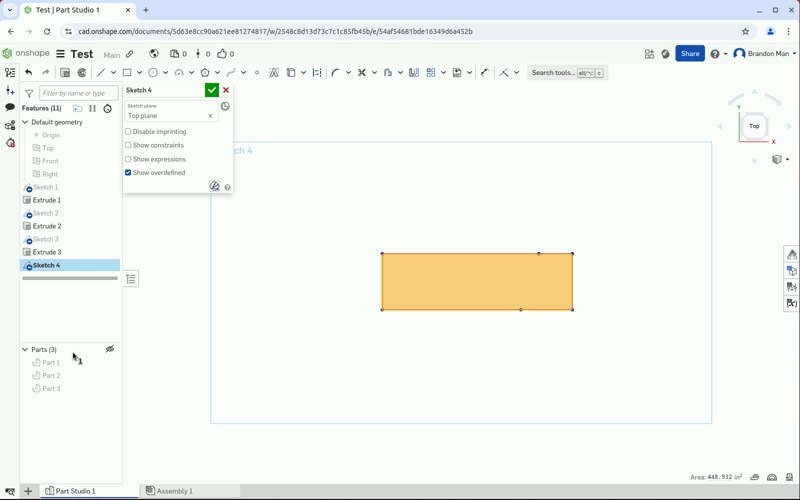
key(shift+y)
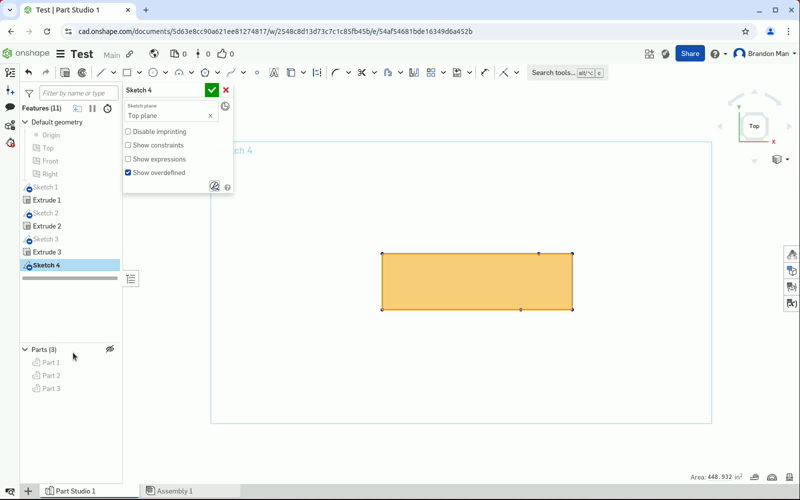
key(shift+e)
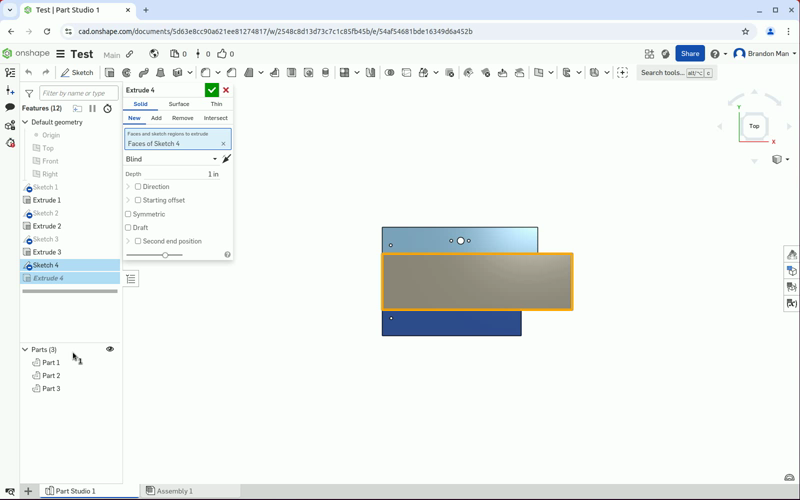
mouse_move(143, 106)
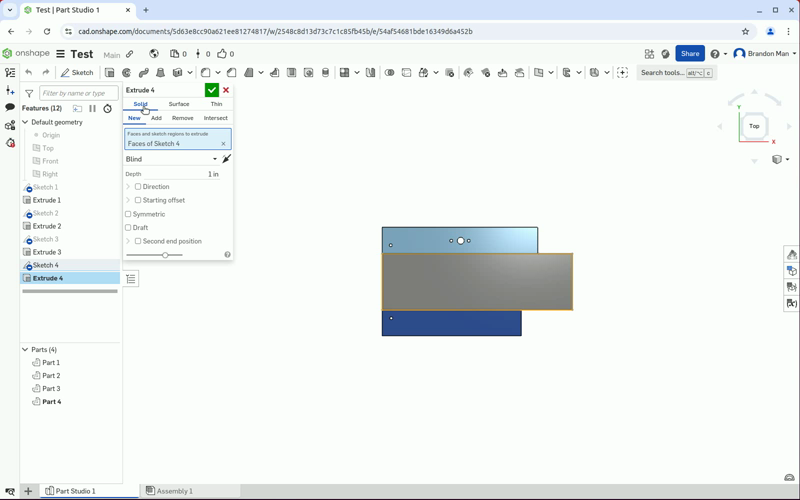
click(143, 106)
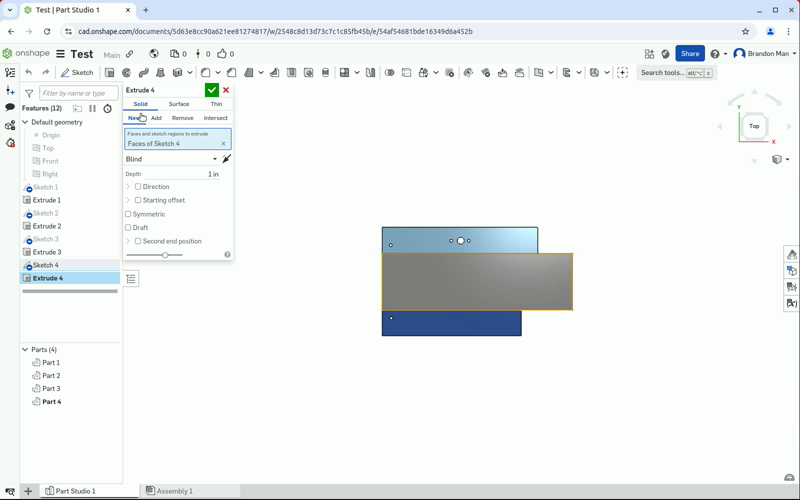
mouse_move(137, 120)
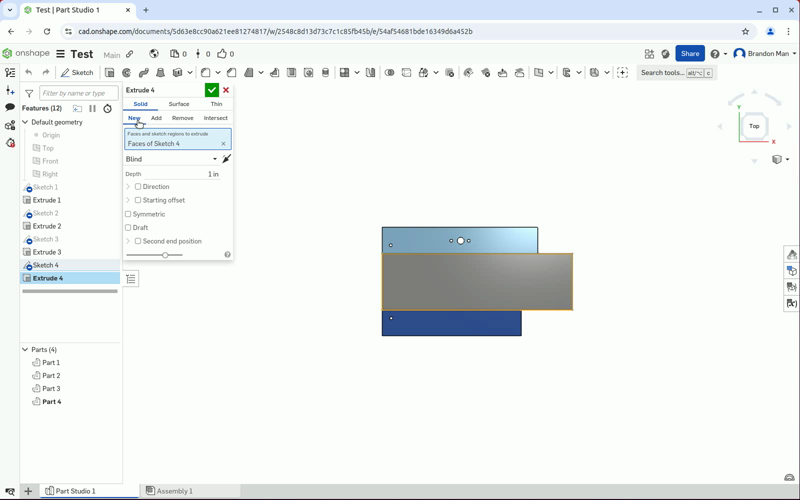
click(137, 120)
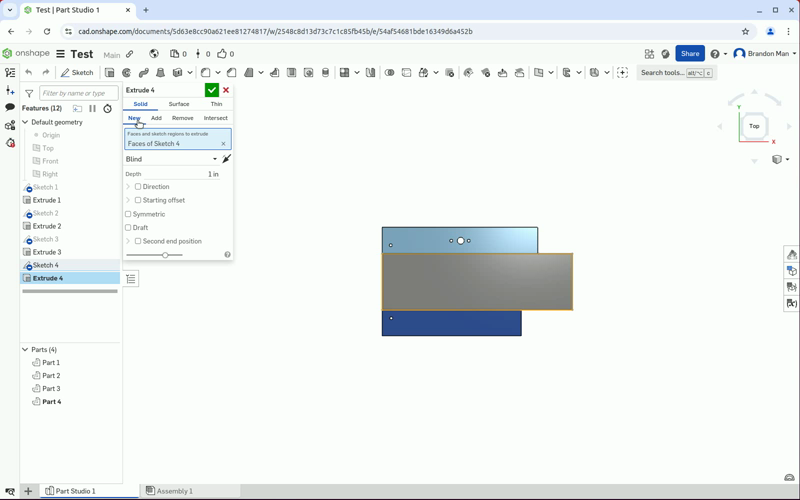
key(tab, 4)
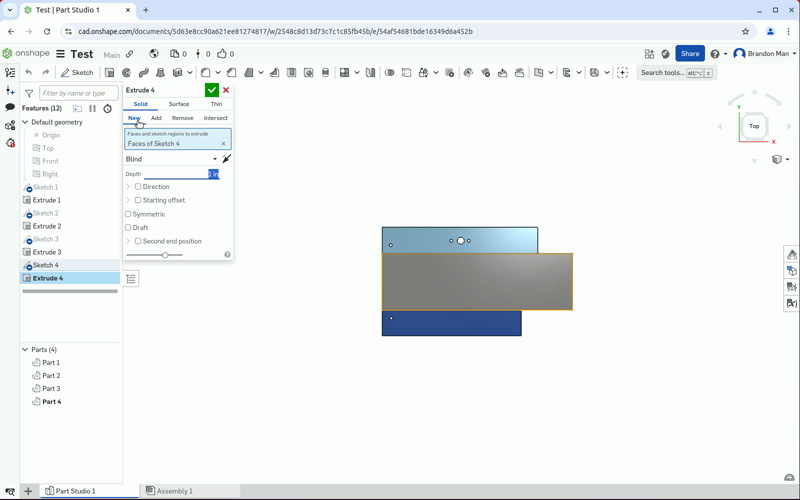
text(0.241)
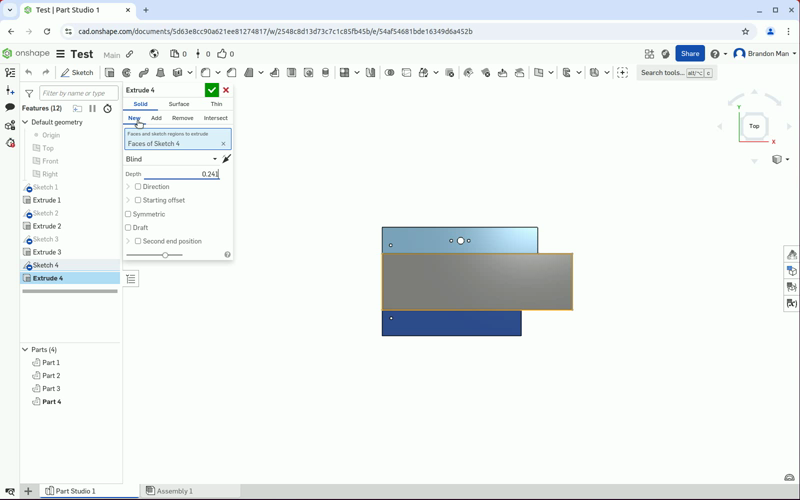
key(enter)
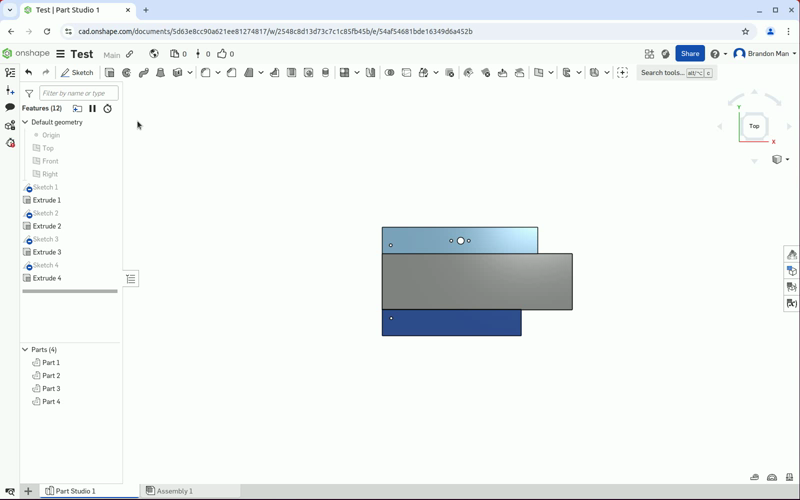
key(shift+h)
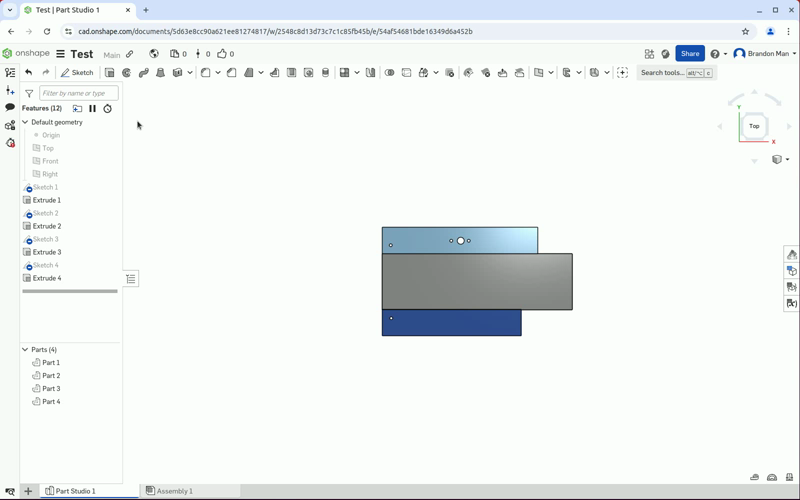
key(shift+h)
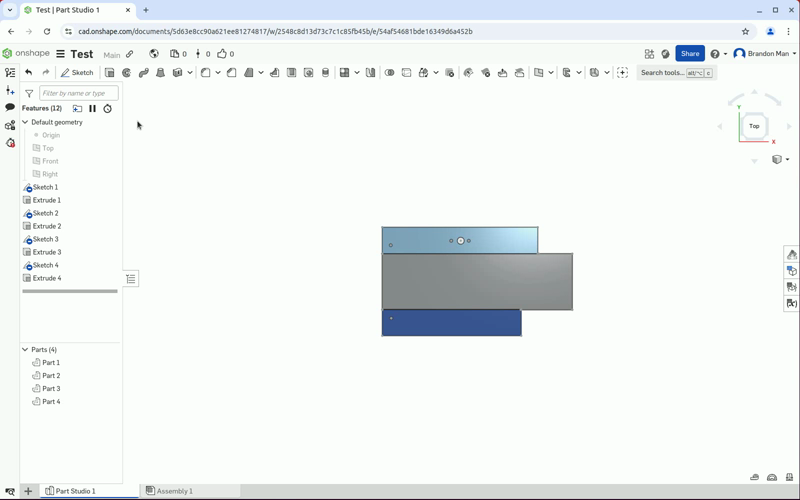
key(shift+7)
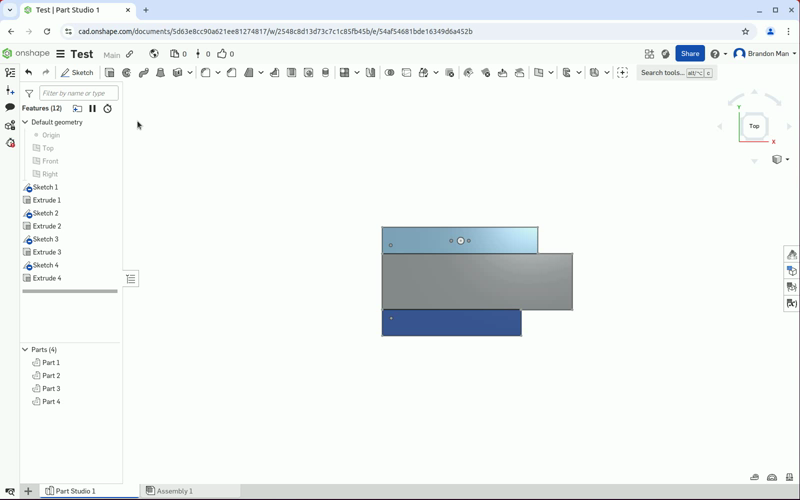
key(up, 3)
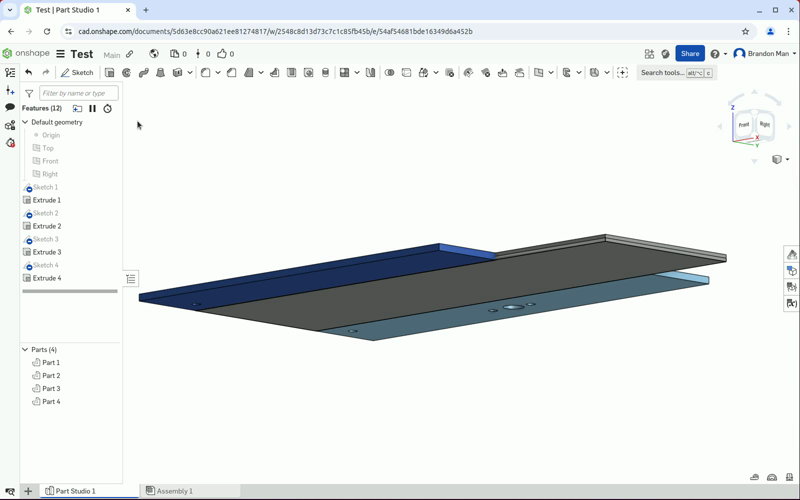
key(left, 3)
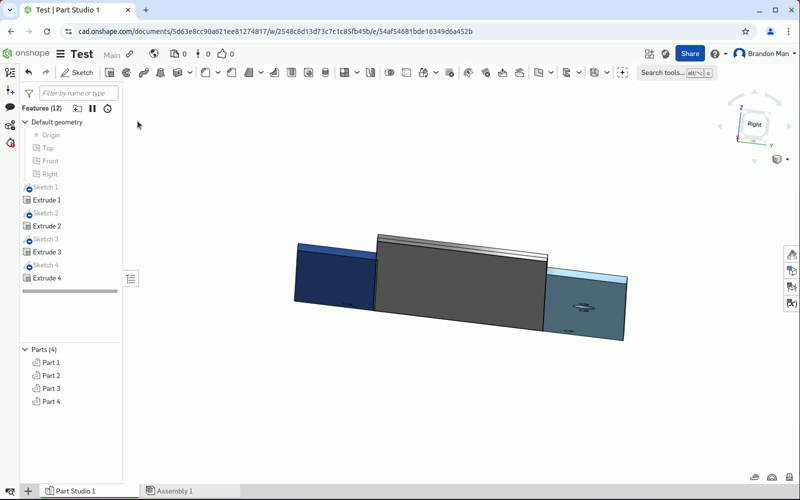
key(right, 3)
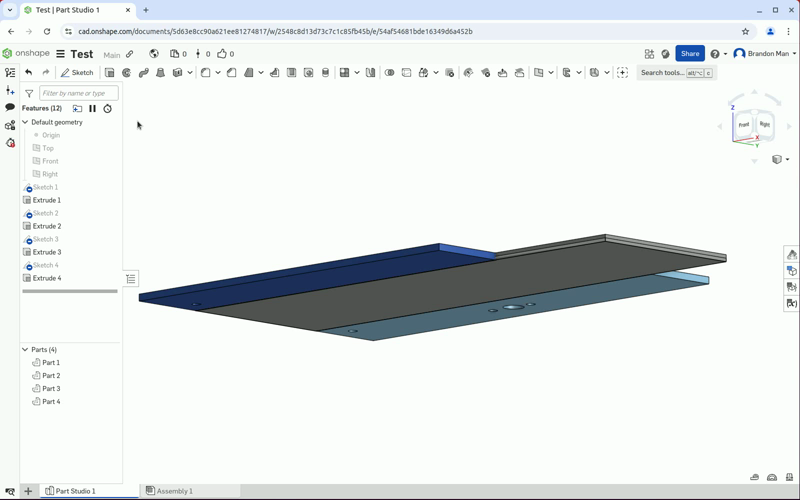
key(down, 3)
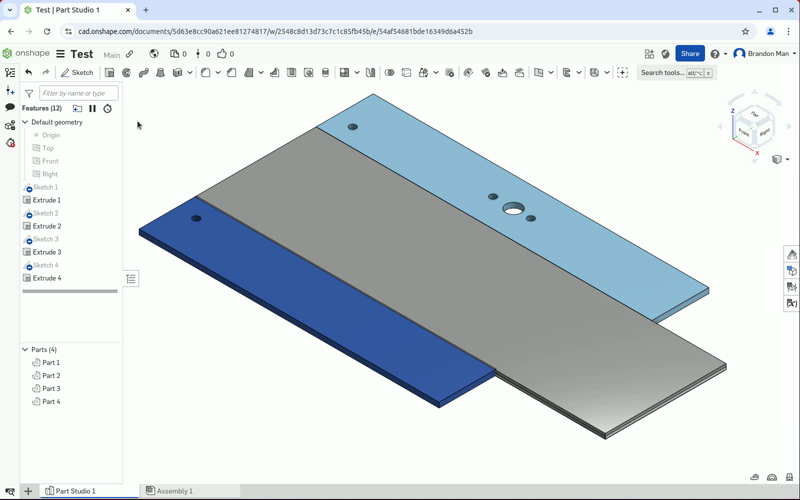
mouse_move(73, 189)
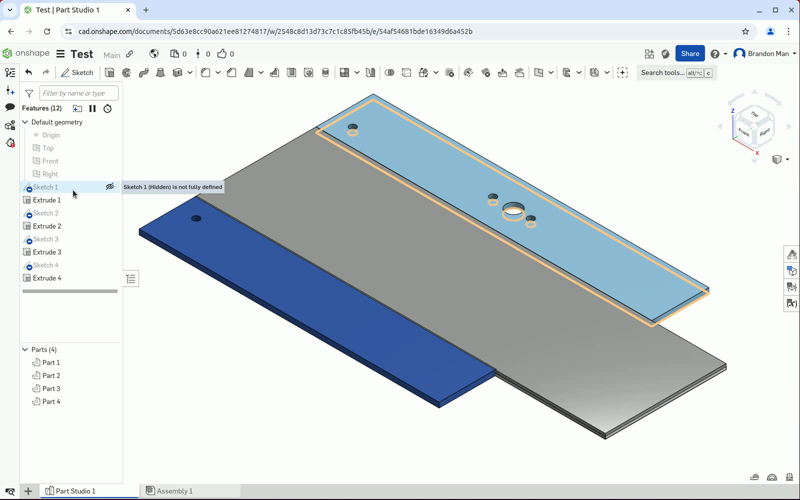
click(73, 189)